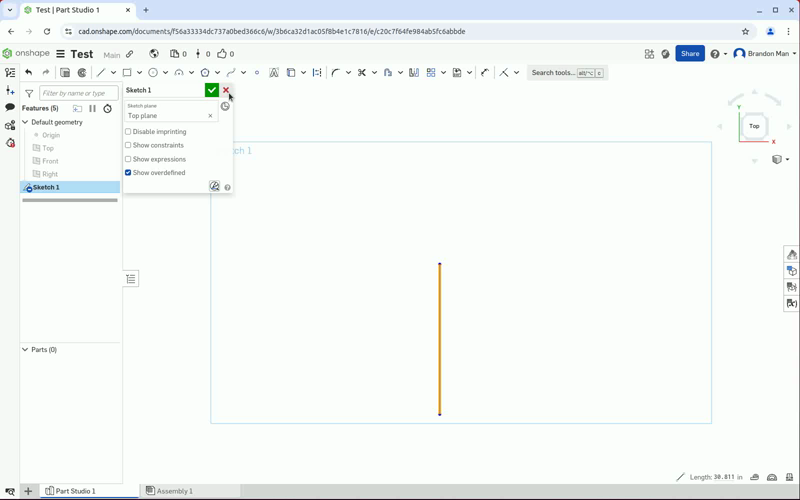
key(shift+h)
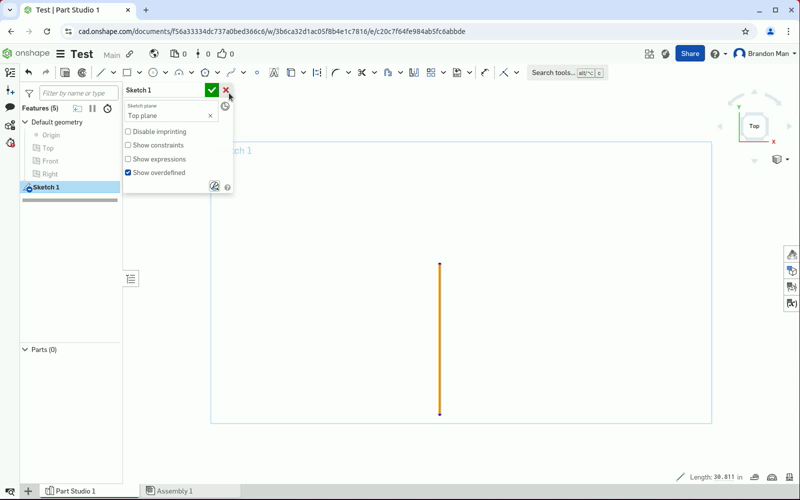
key(shift+s)
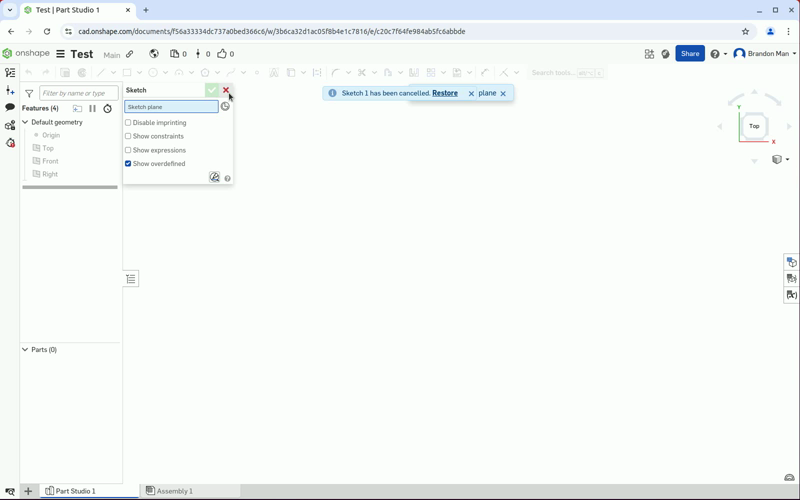
mouse_move(73, 150)
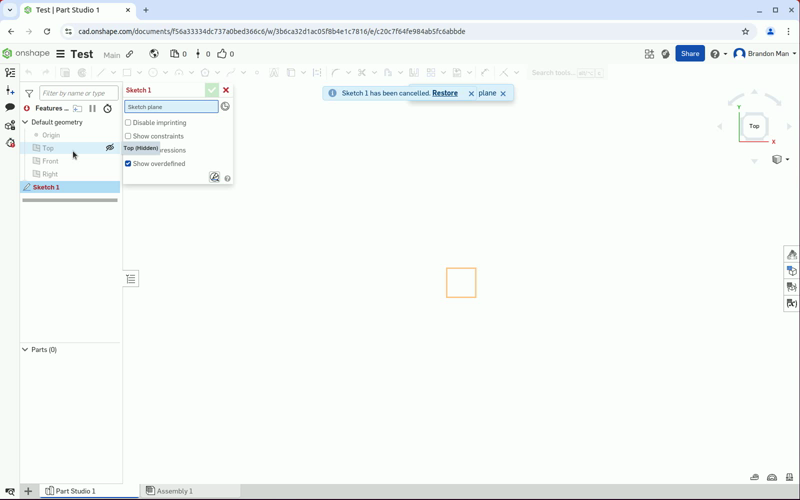
click(73, 150)
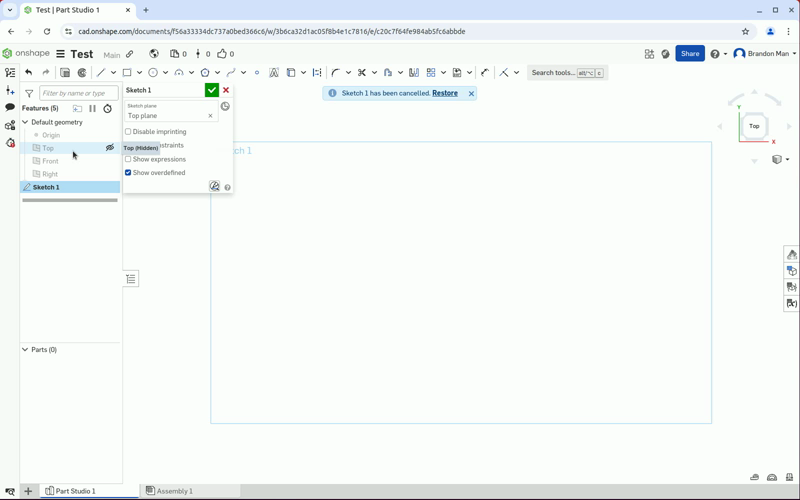
mouse_move(73, 352)
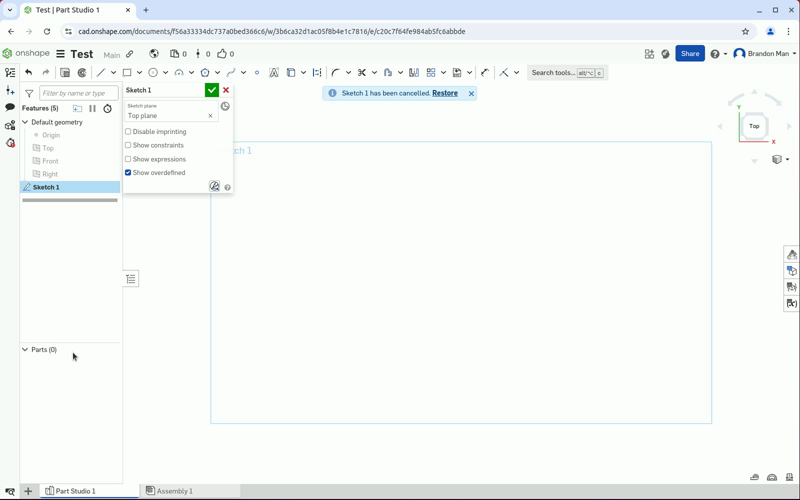
key(y)
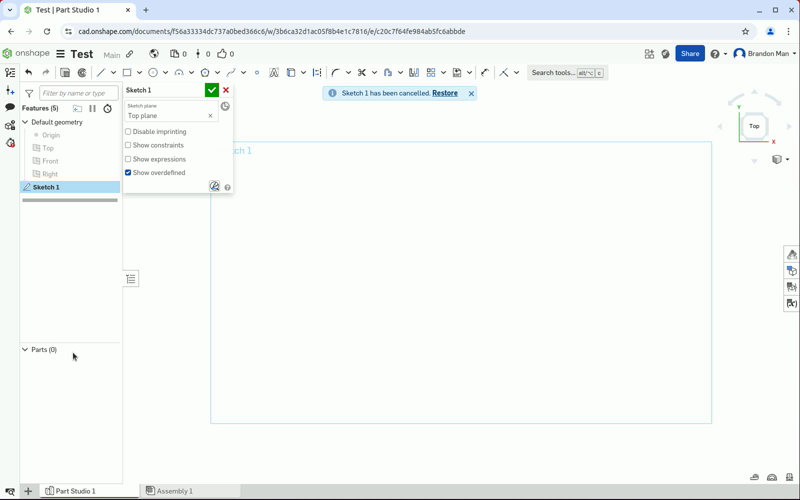
key(l)
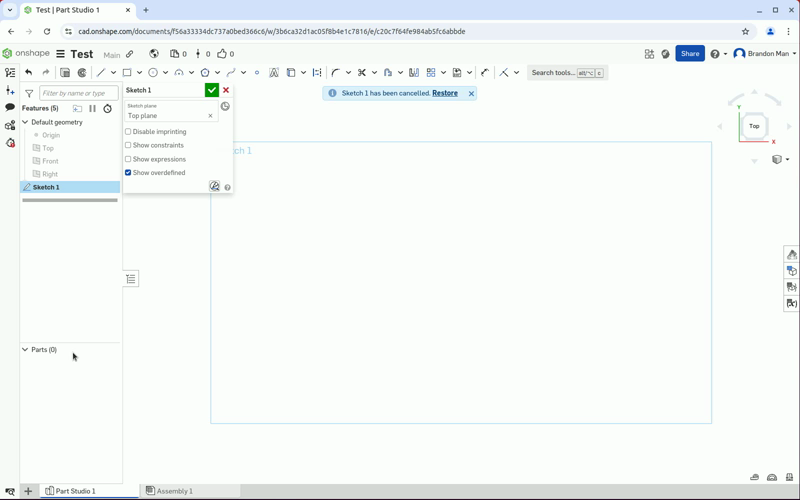
key_down(shift)
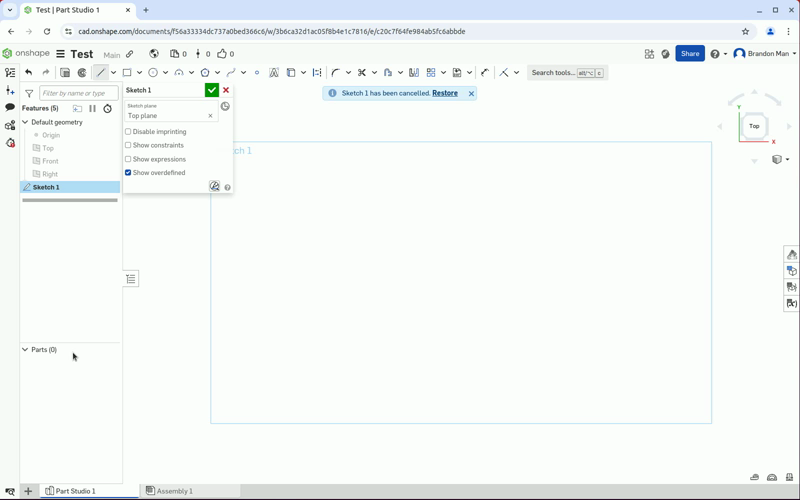
mouse_move(460, 303)
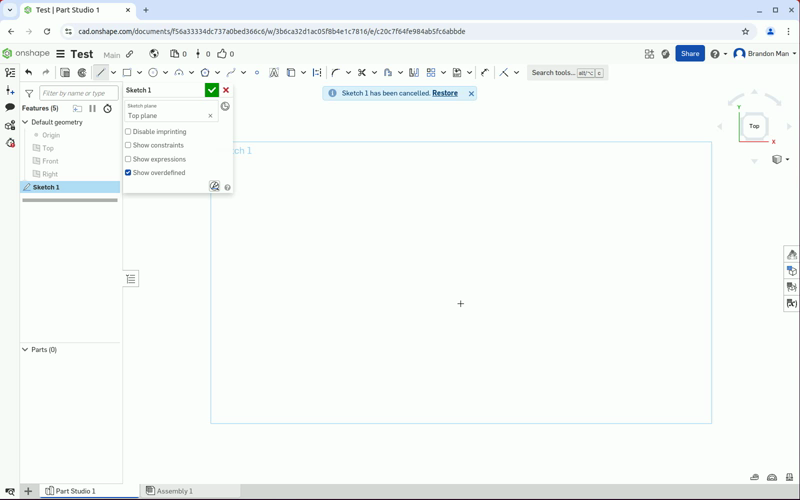
click(460, 303)
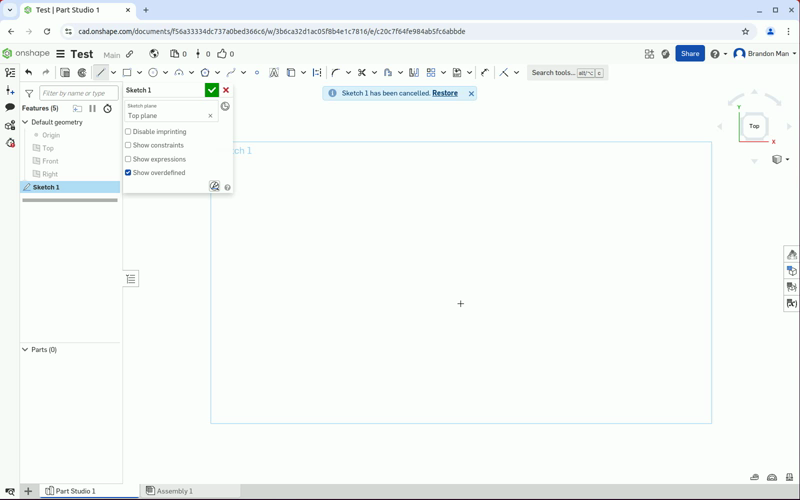
key_up(shift)
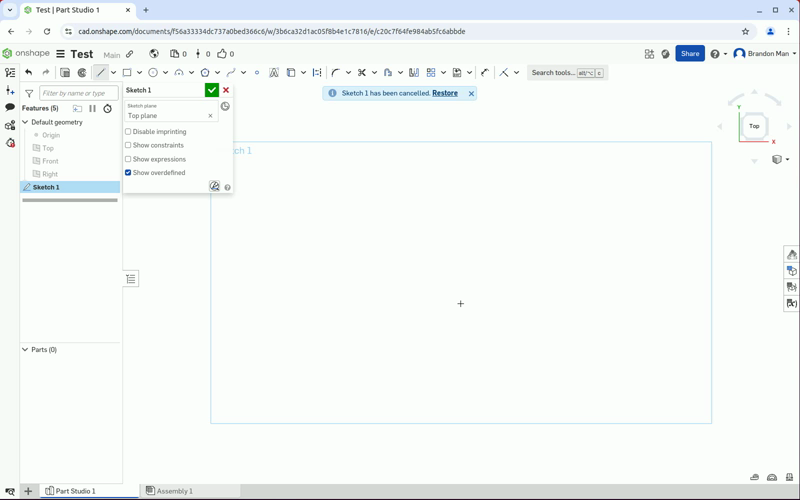
key_down(shift)
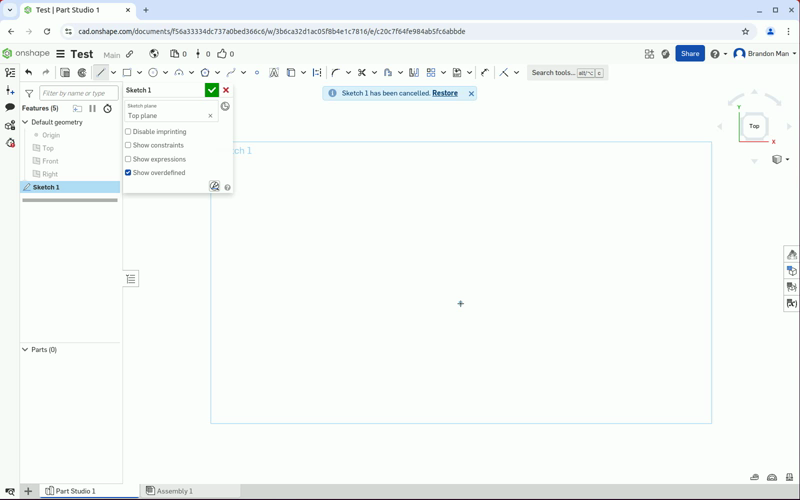
mouse_move(553, 303)
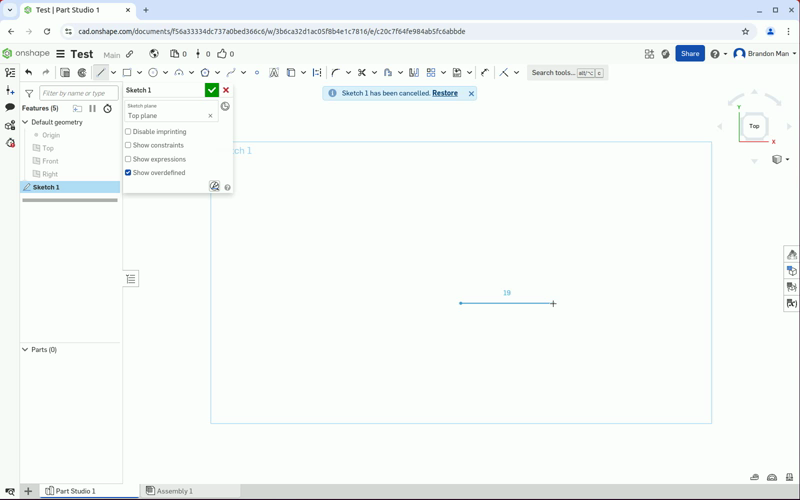
click(553, 303)
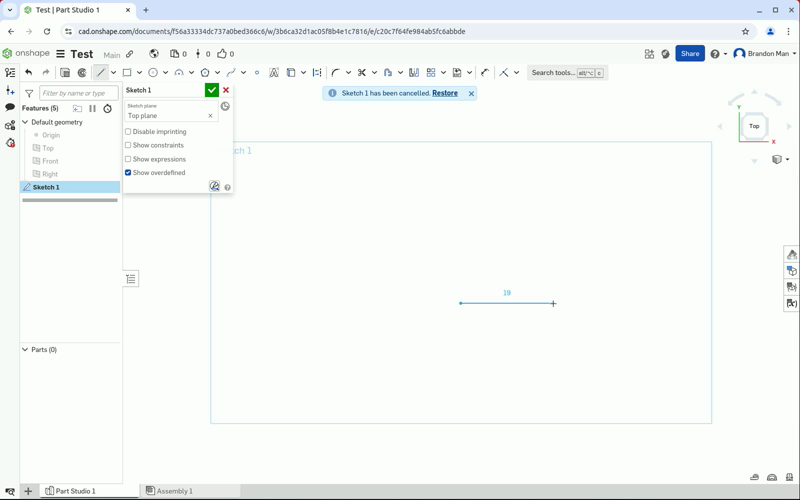
key_up(shift)
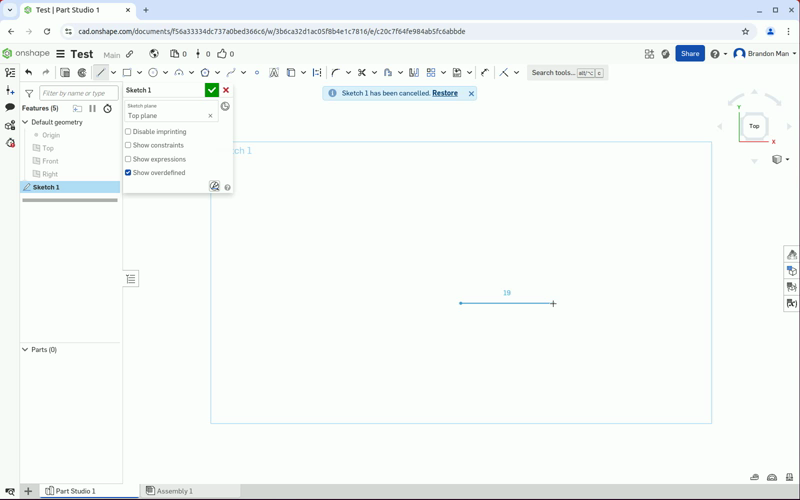
key(esc)
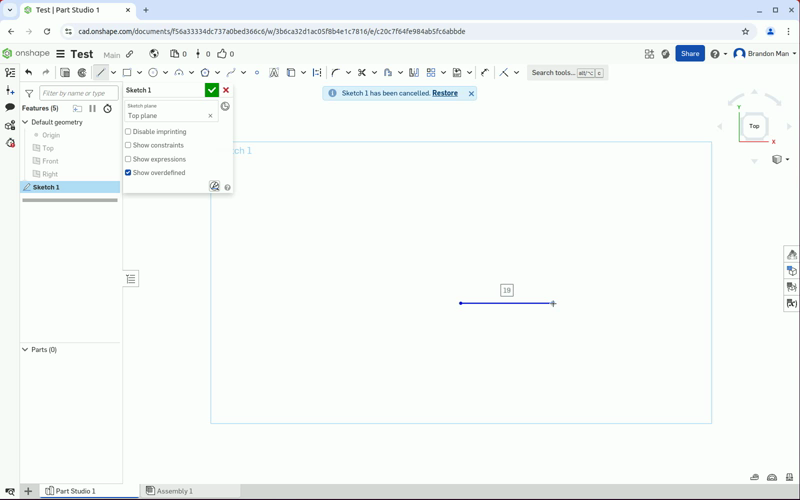
key(a)
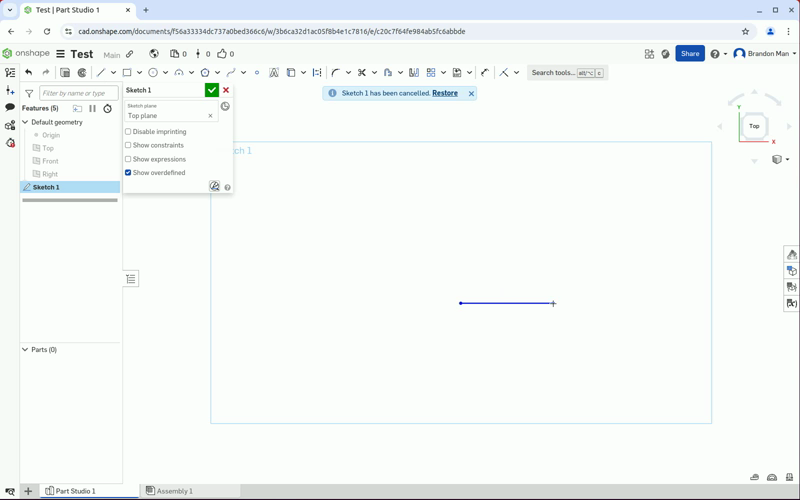
mouse_move(553, 303)
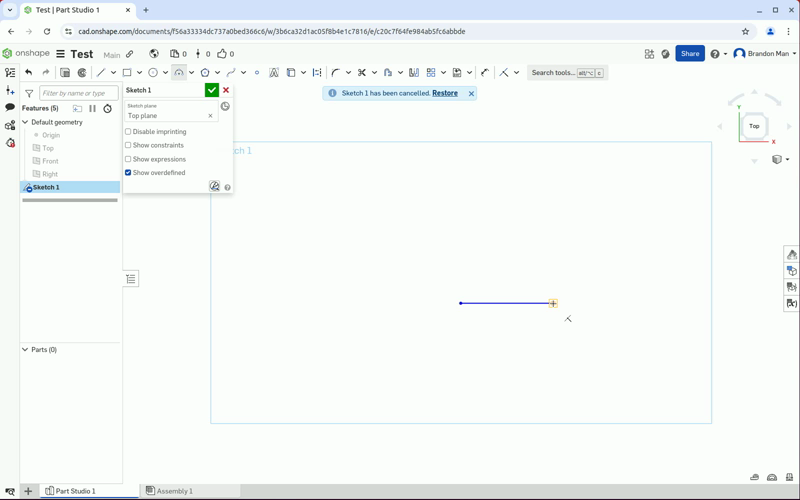
click(553, 303)
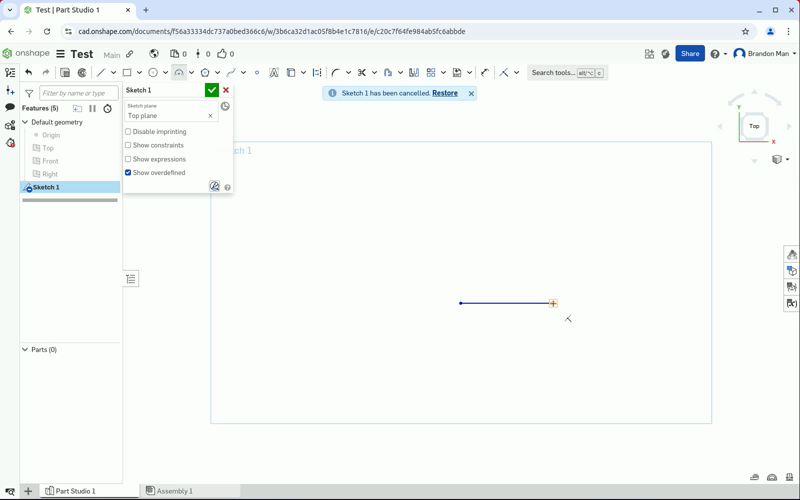
key_down(shift)
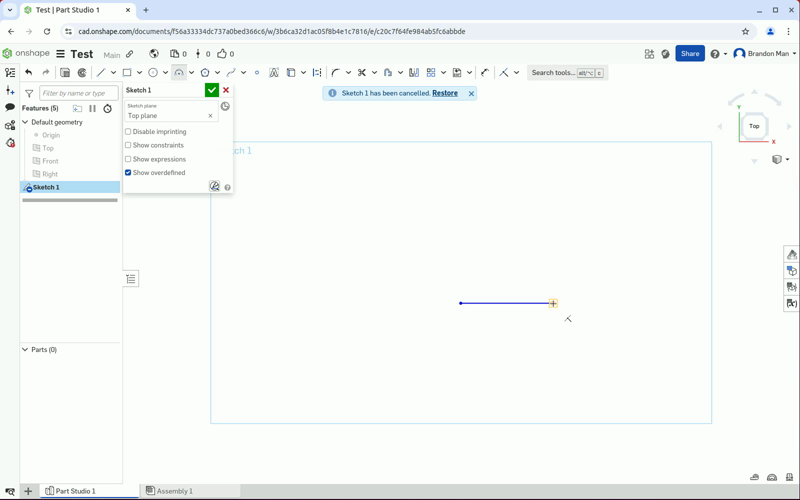
mouse_move(553, 262)
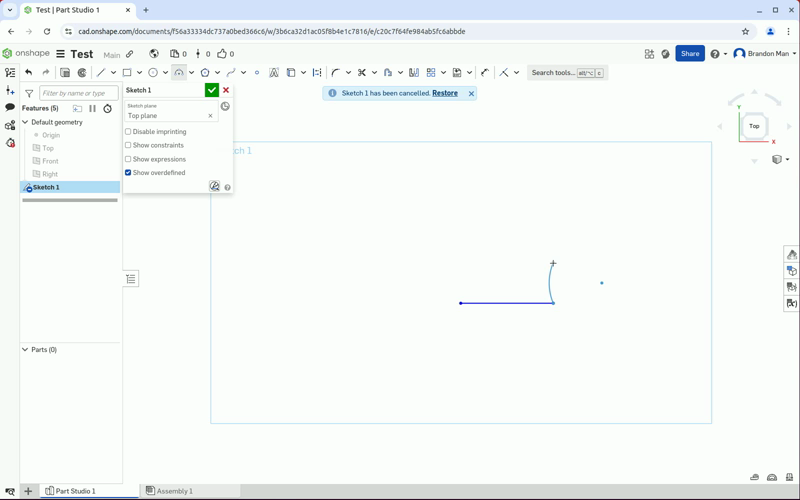
click(553, 262)
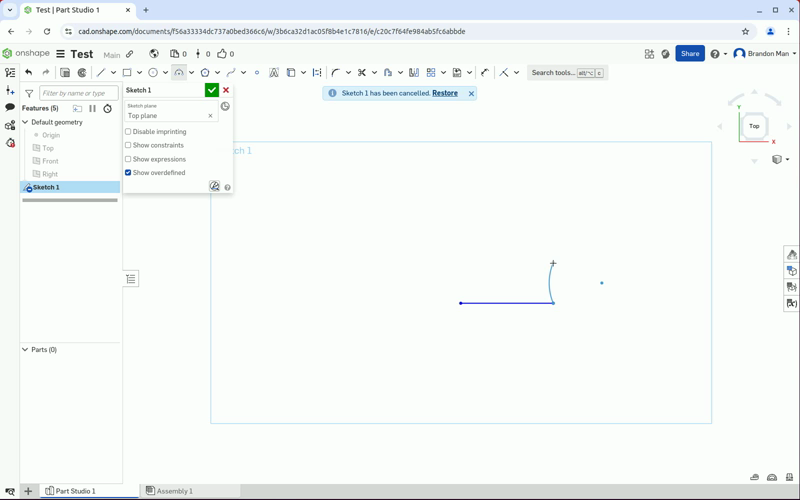
mouse_move(573, 282)
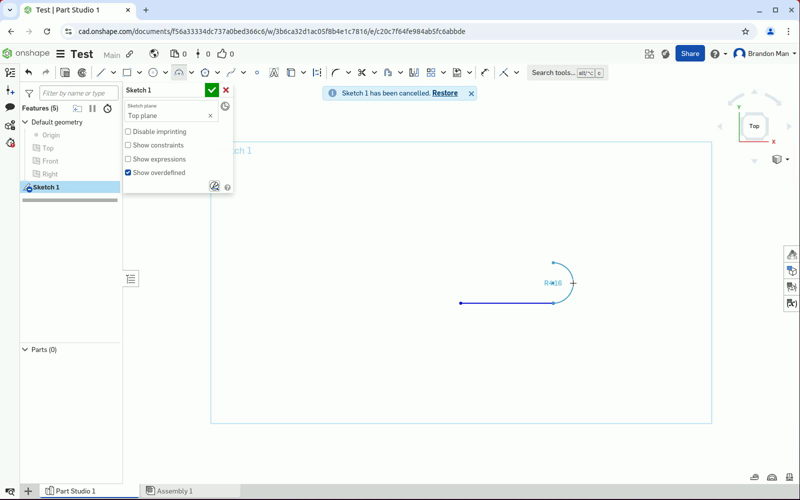
click(573, 282)
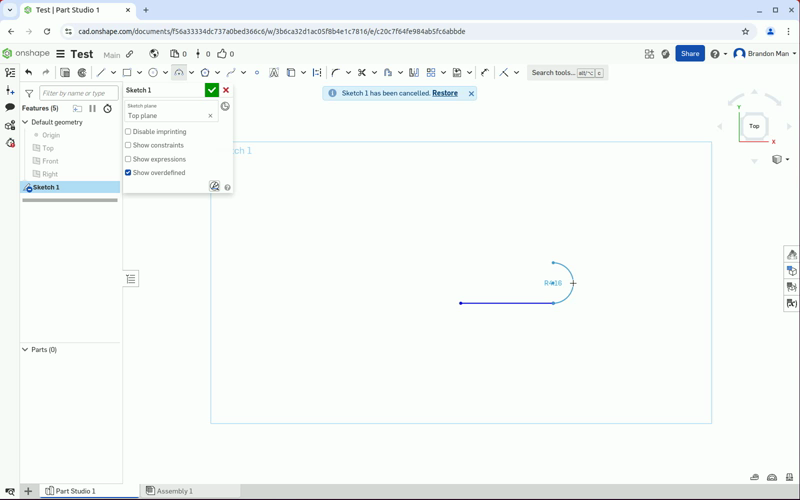
key_up(shift)
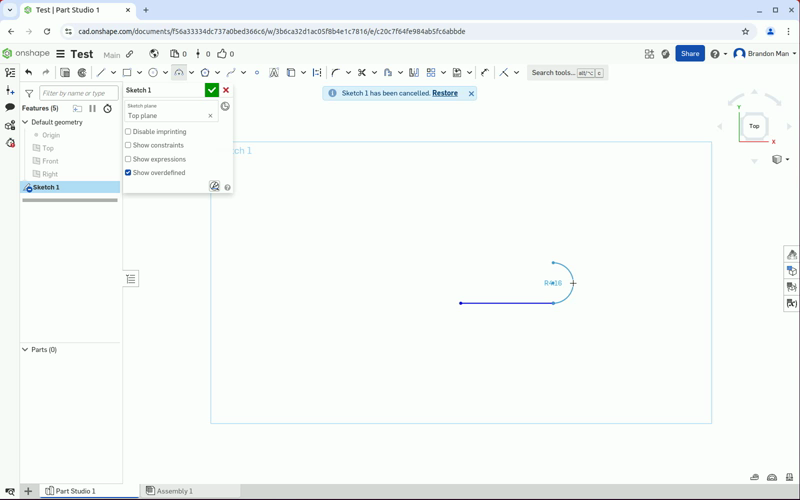
key(esc)
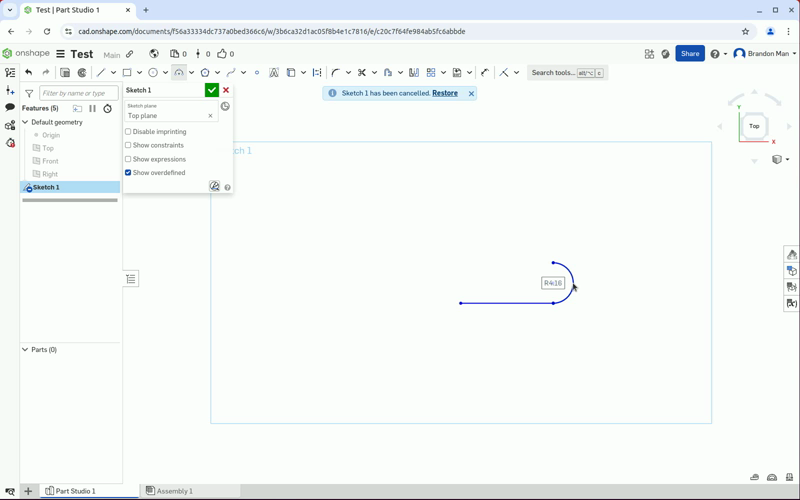
key(l)
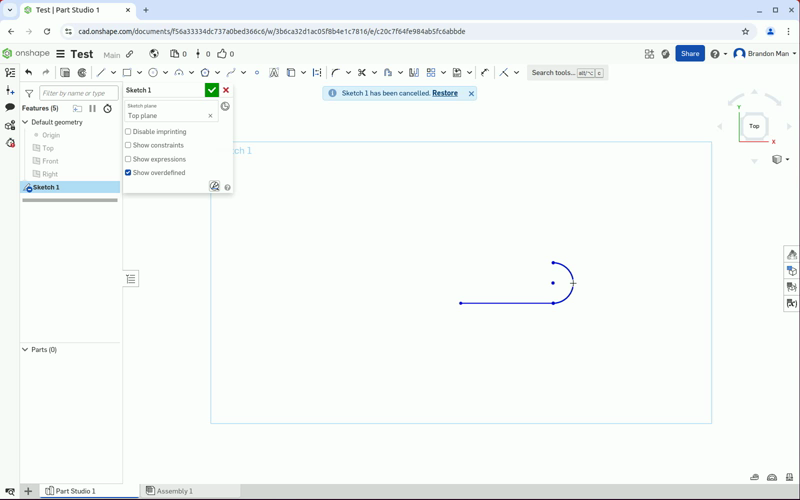
mouse_move(553, 262)
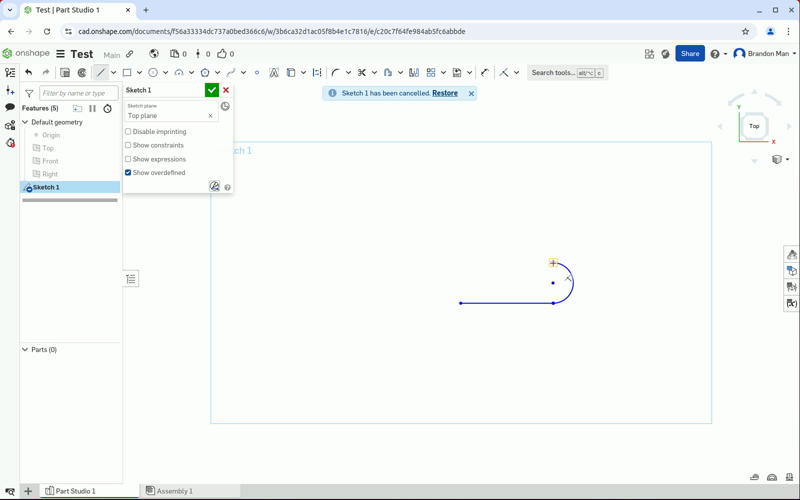
click(553, 262)
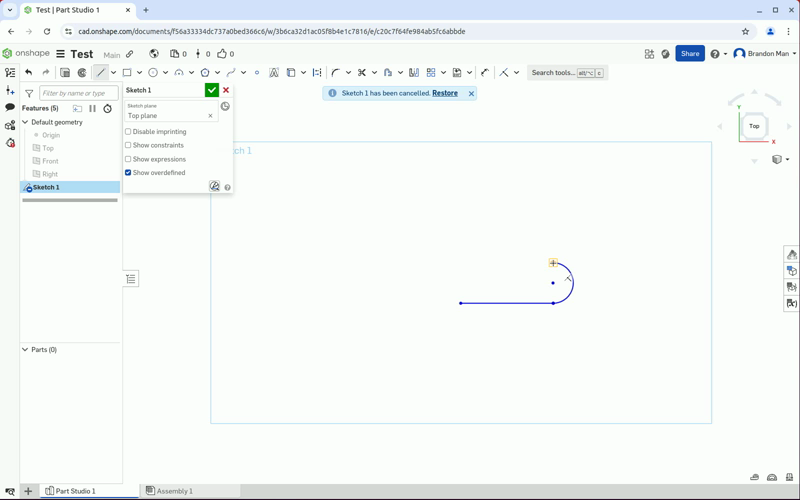
key_down(shift)
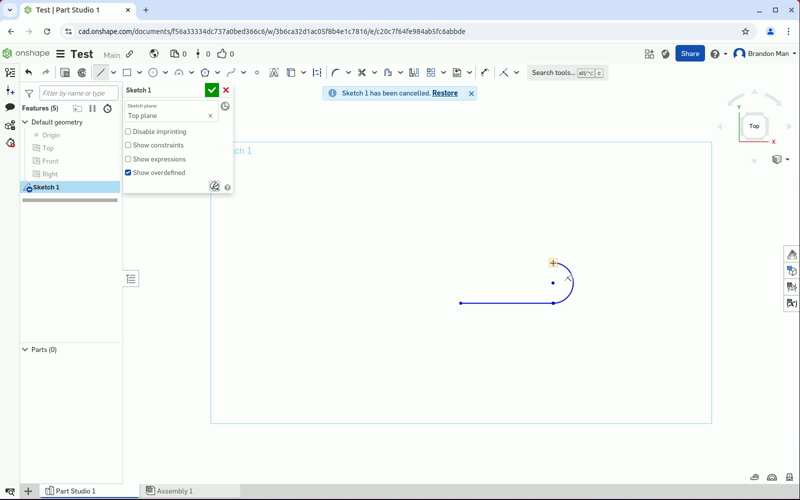
mouse_move(460, 262)
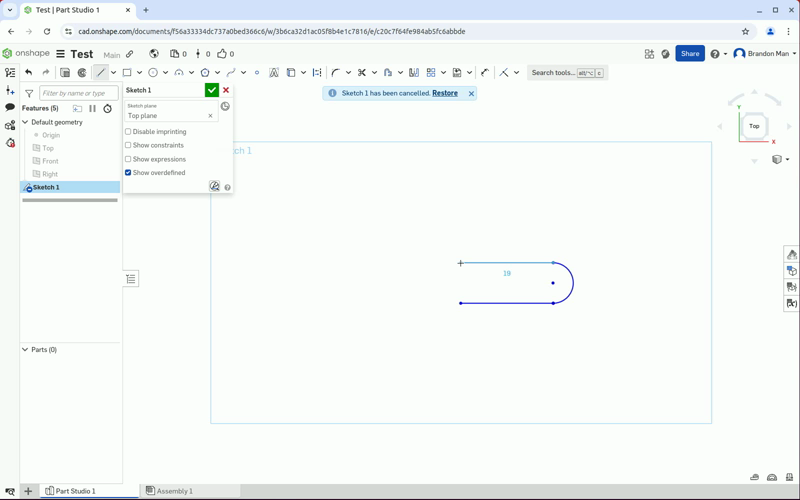
click(460, 262)
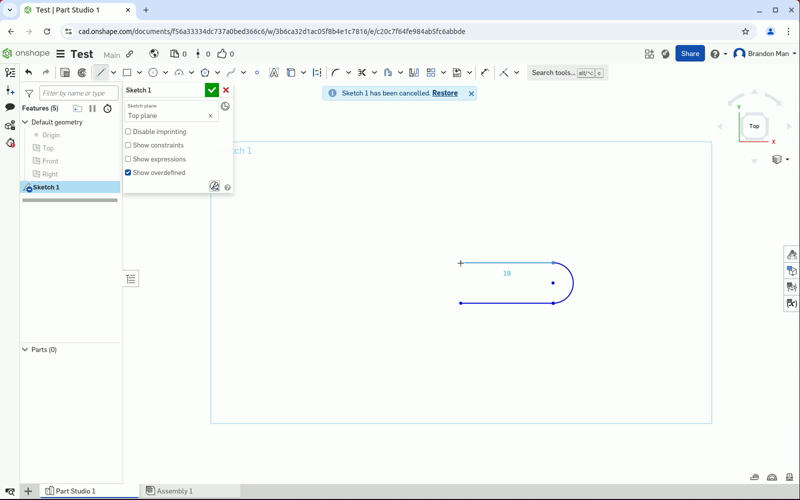
key_up(shift)
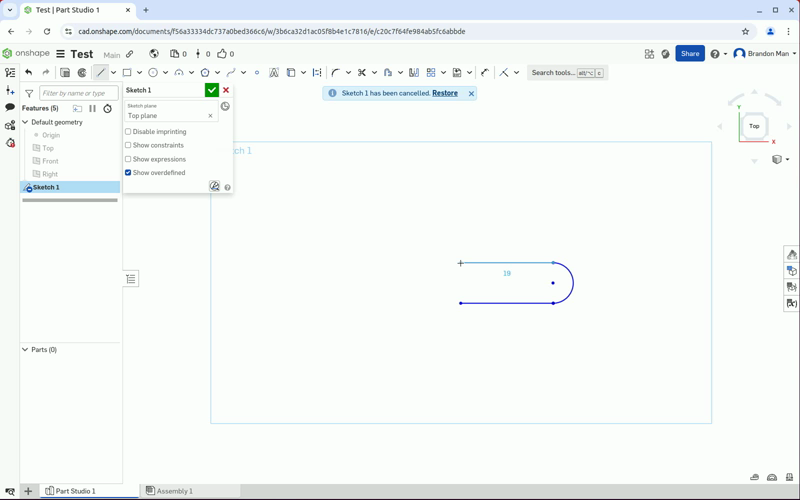
key(esc)
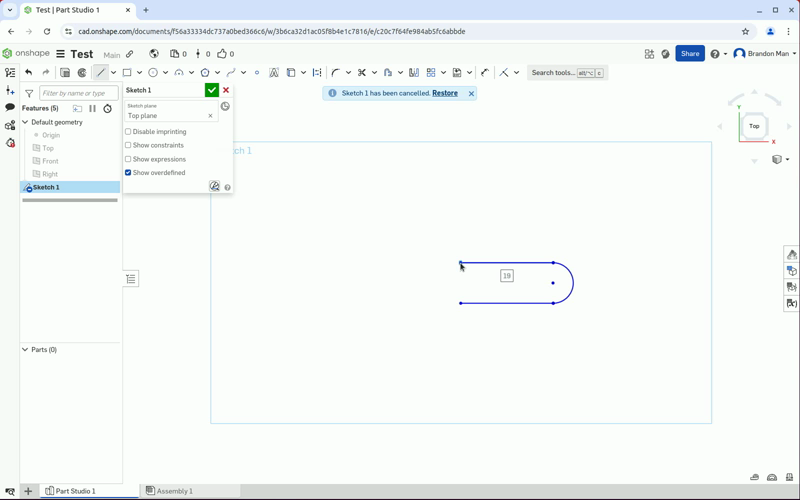
key(a)
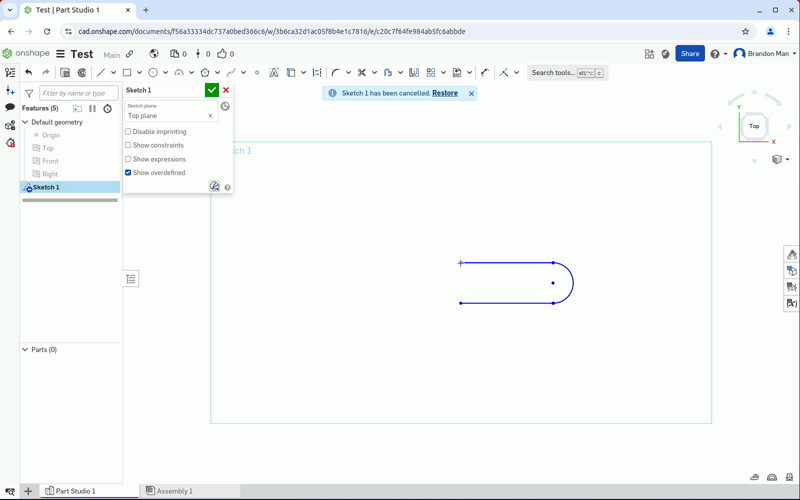
mouse_move(460, 262)
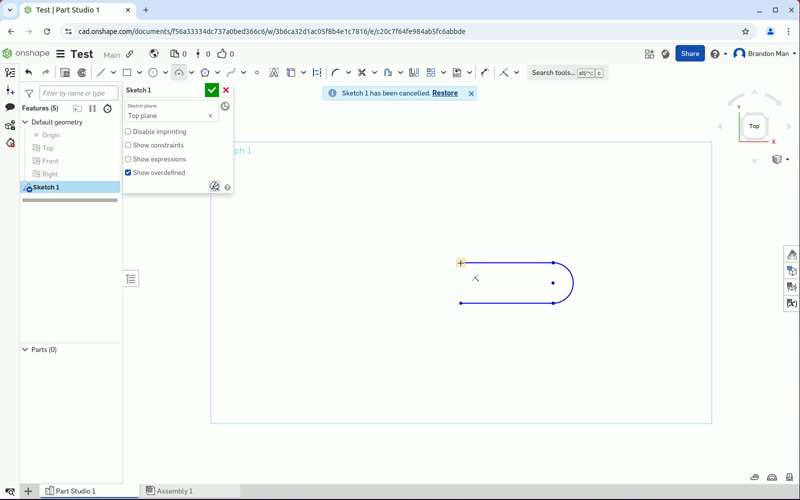
click(460, 262)
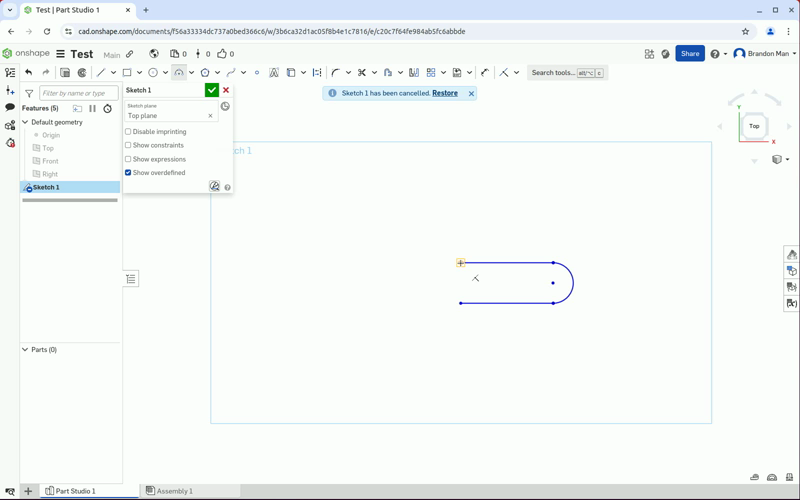
mouse_move(460, 303)
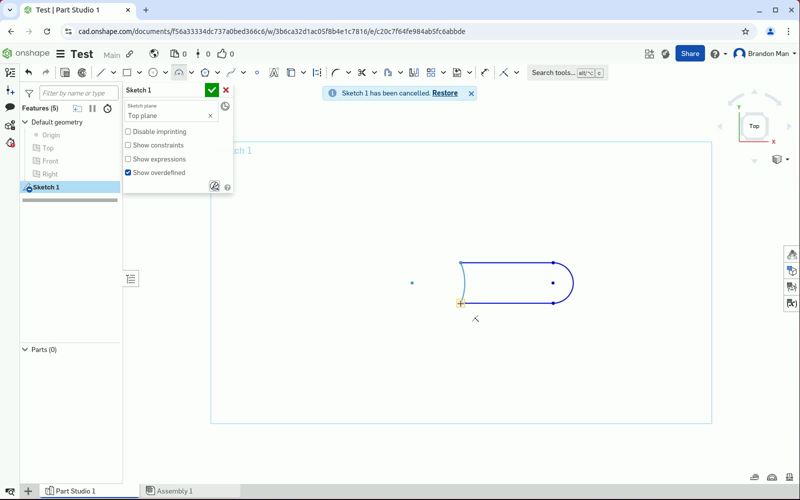
click(460, 303)
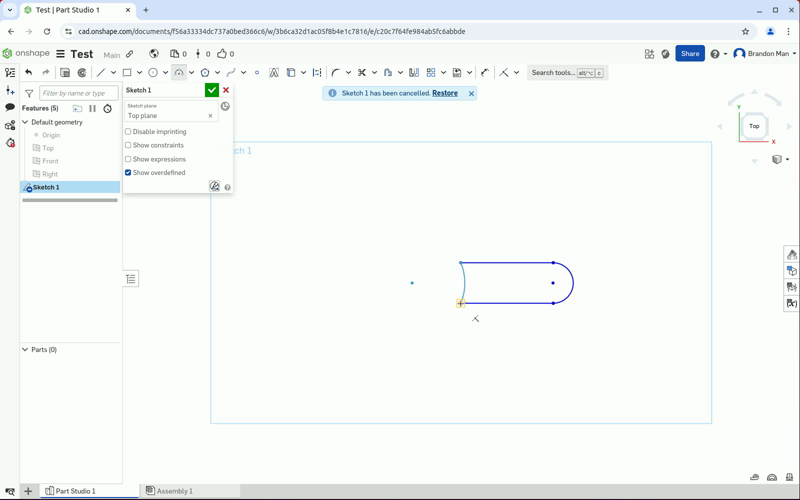
key_down(shift)
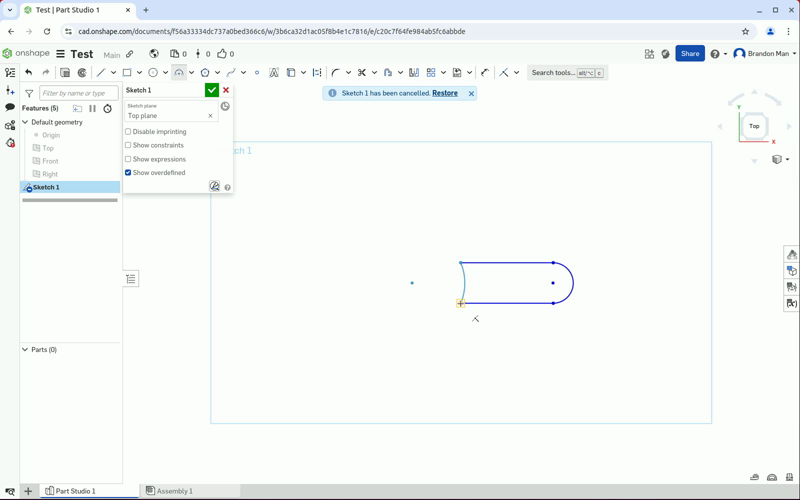
mouse_move(440, 282)
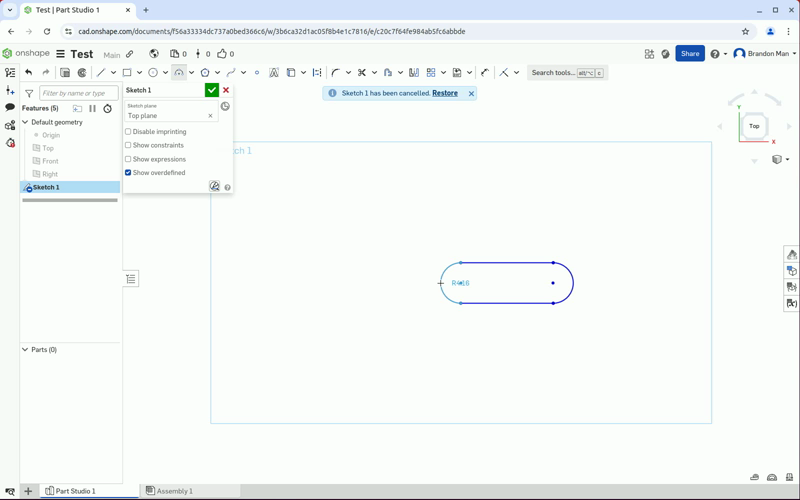
click(440, 282)
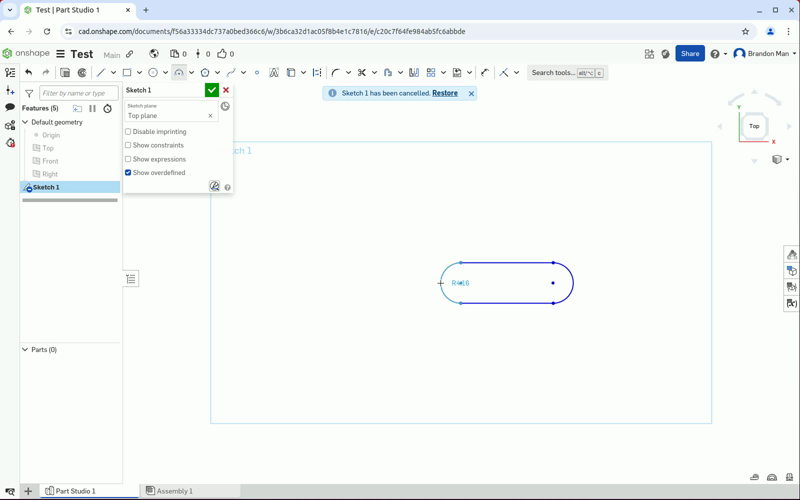
key_up(shift)
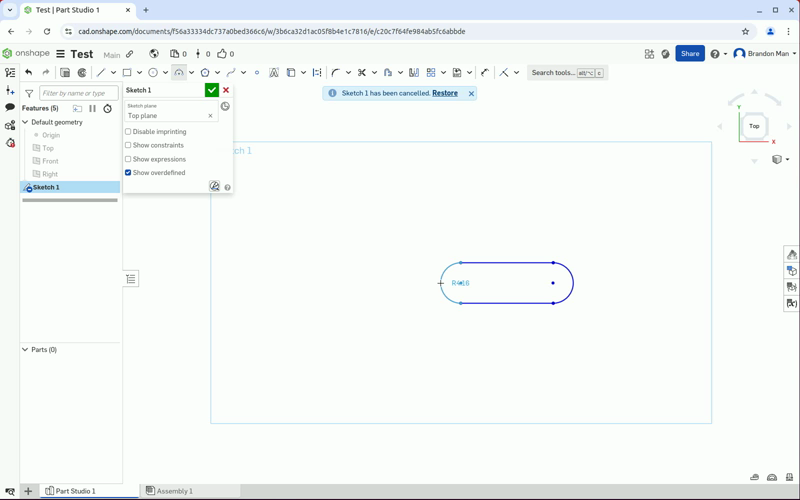
key(esc)
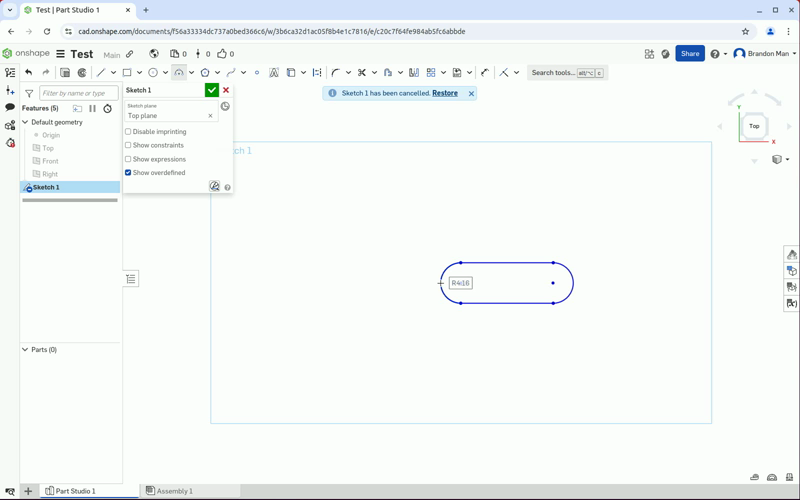
key(c)
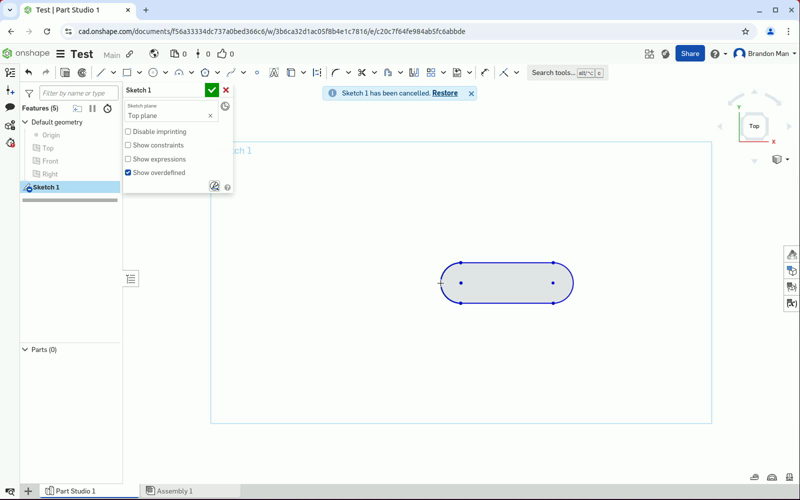
key_down(shift)
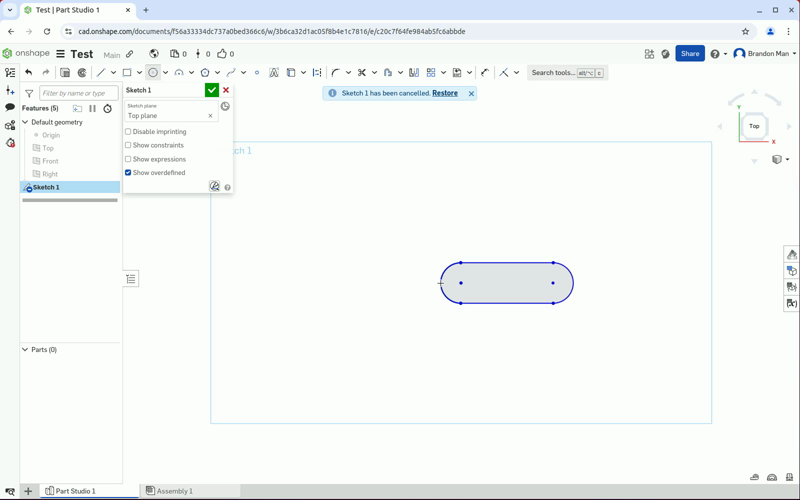
mouse_move(460, 282)
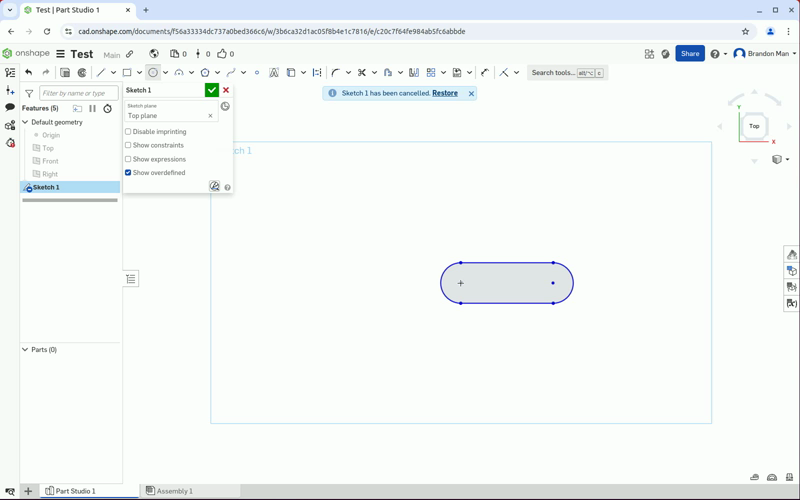
click(460, 282)
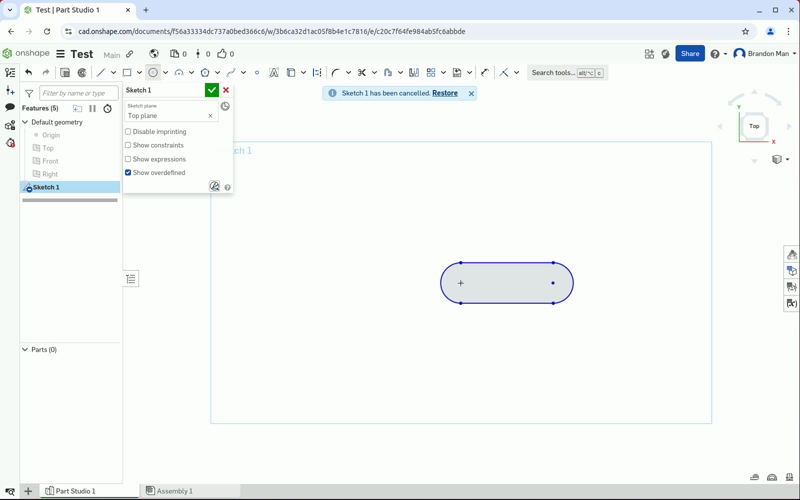
key_up(shift)
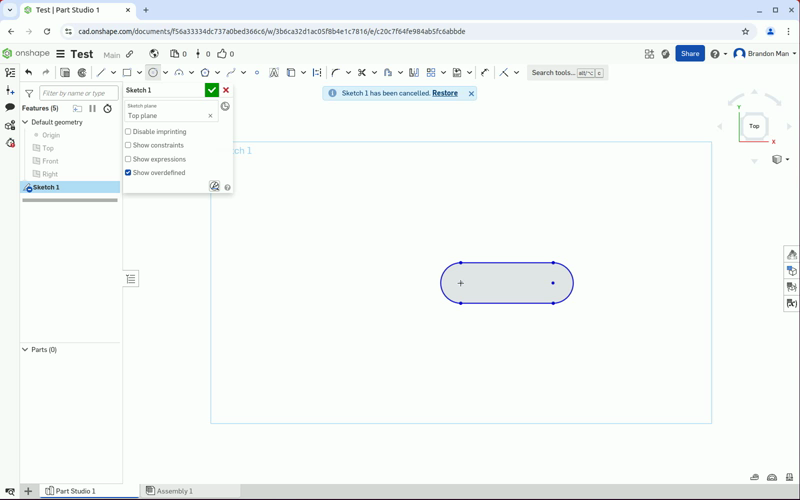
mouse_move(467, 282)
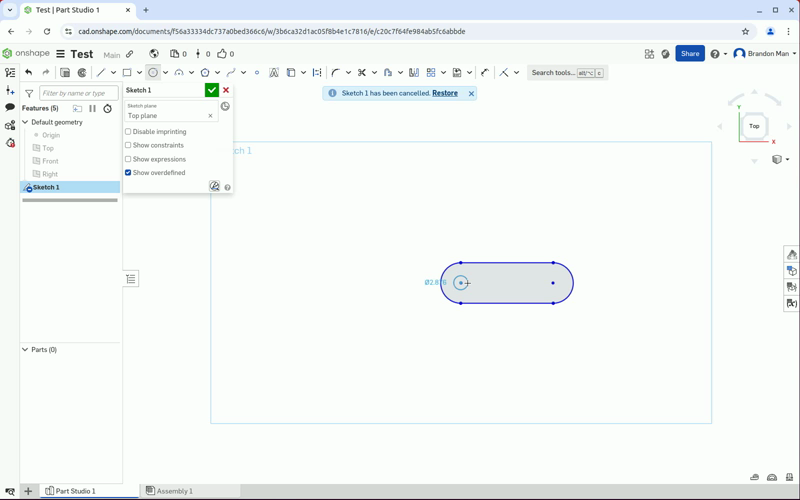
click(467, 282)
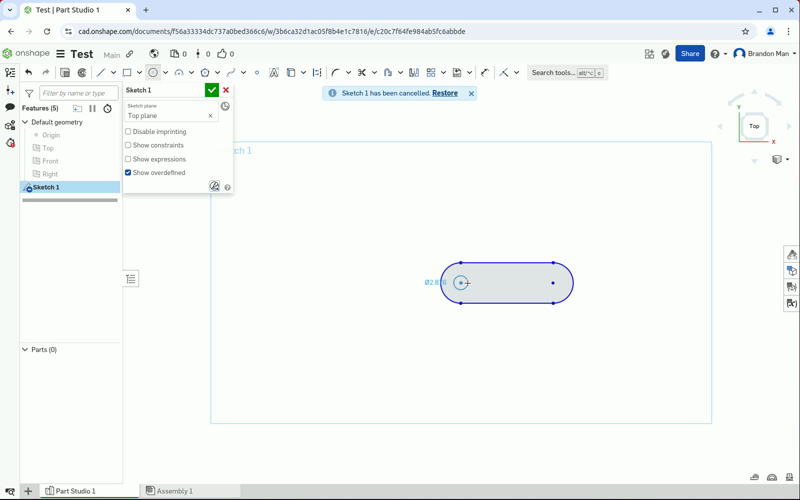
key(esc)
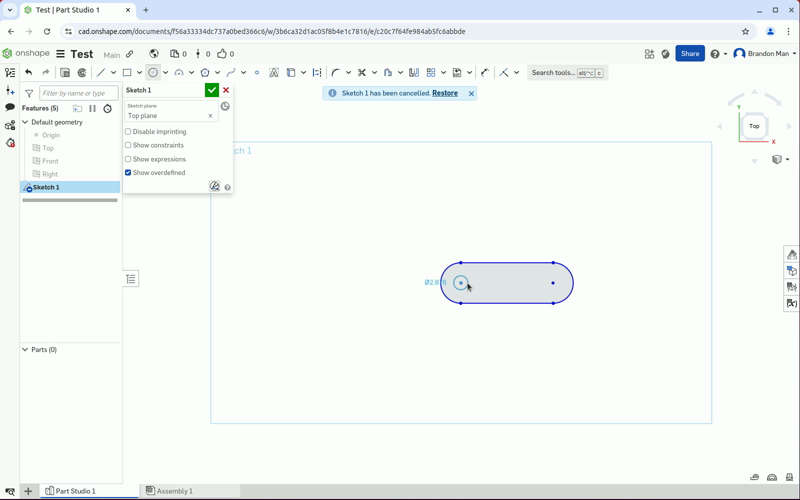
key(c)
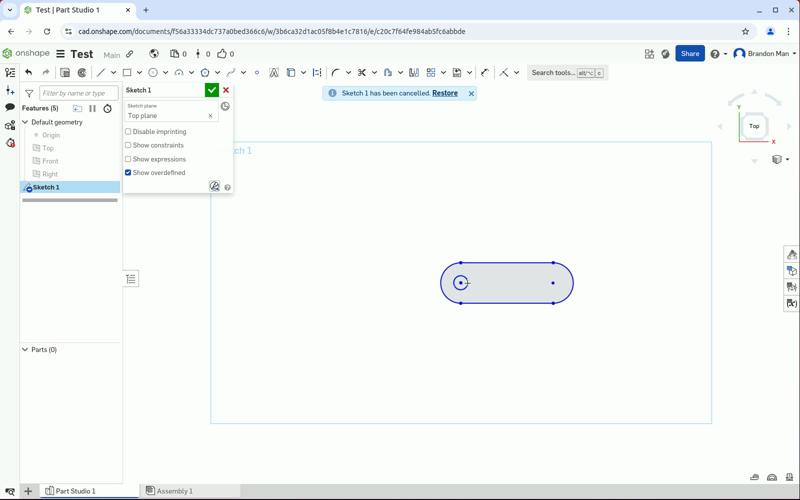
key_down(shift)
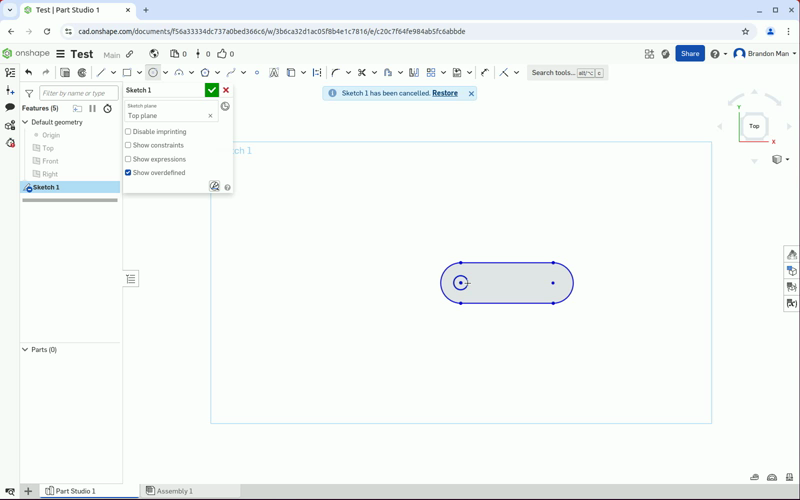
mouse_move(553, 282)
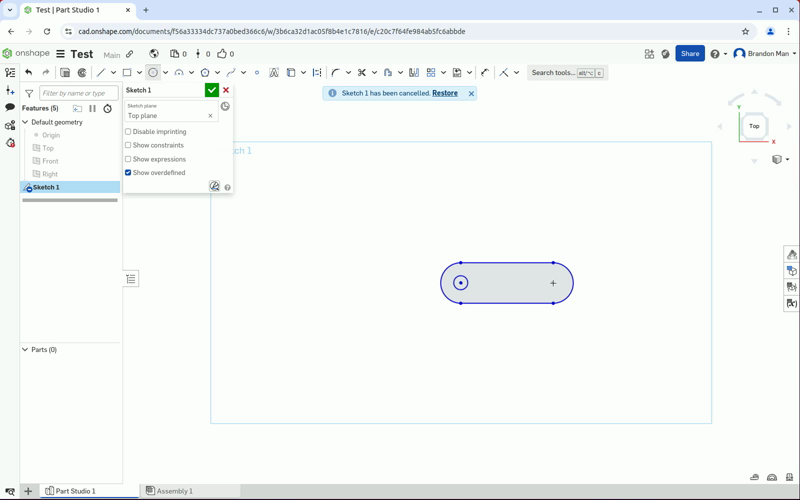
click(553, 282)
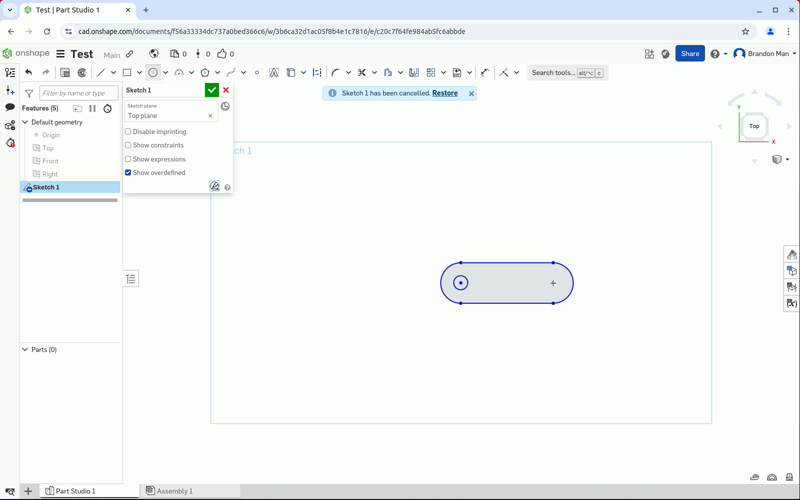
key_up(shift)
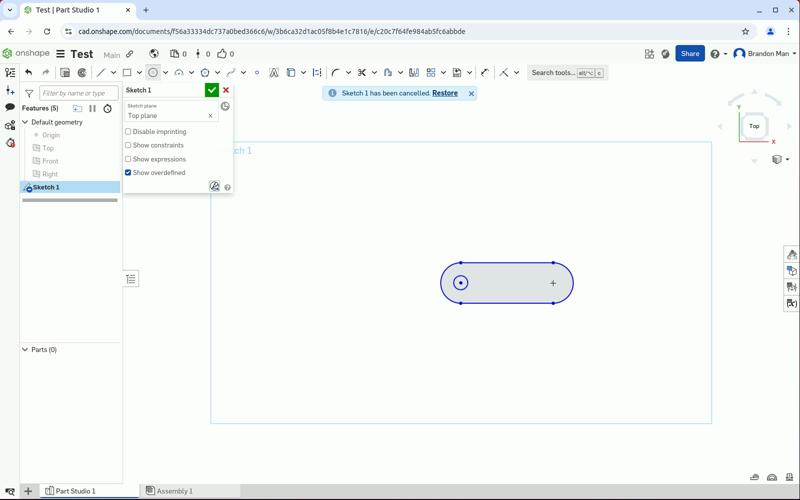
mouse_move(560, 282)
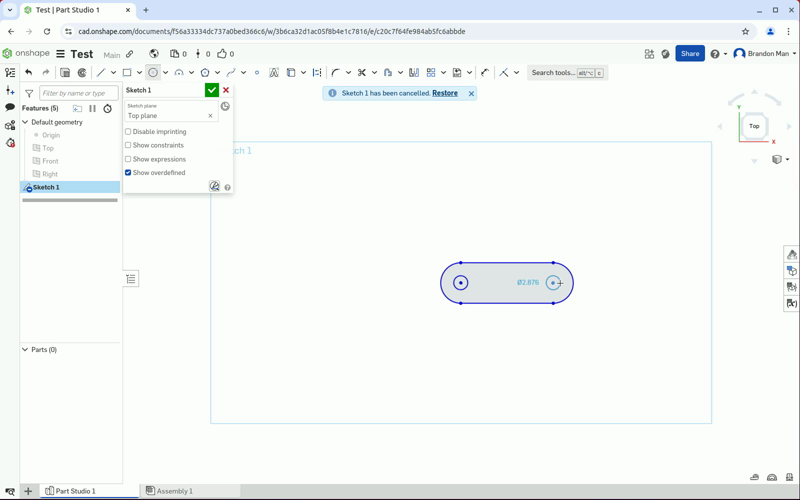
click(560, 282)
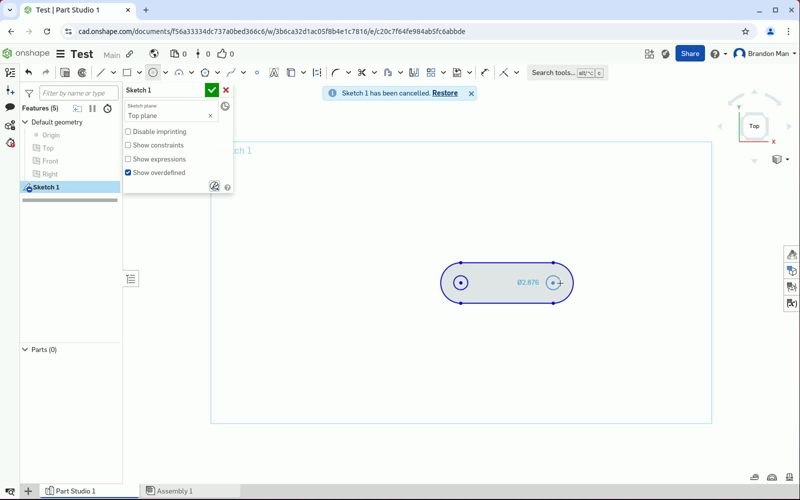
key(esc)
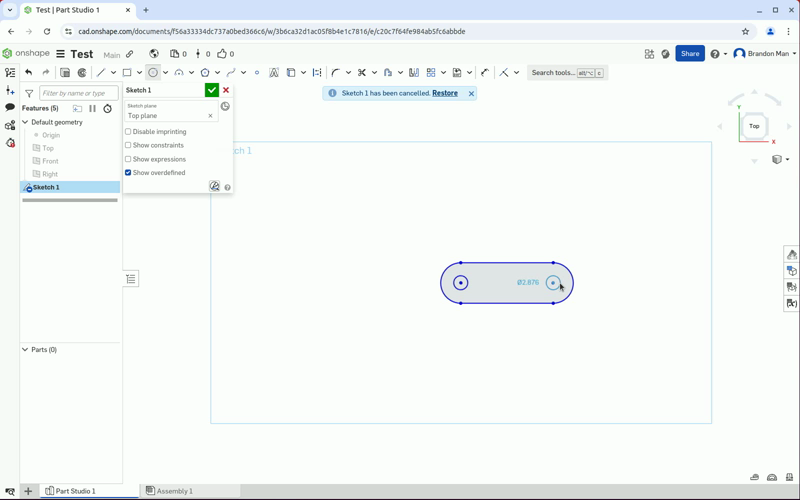
mouse_move(514, 272)
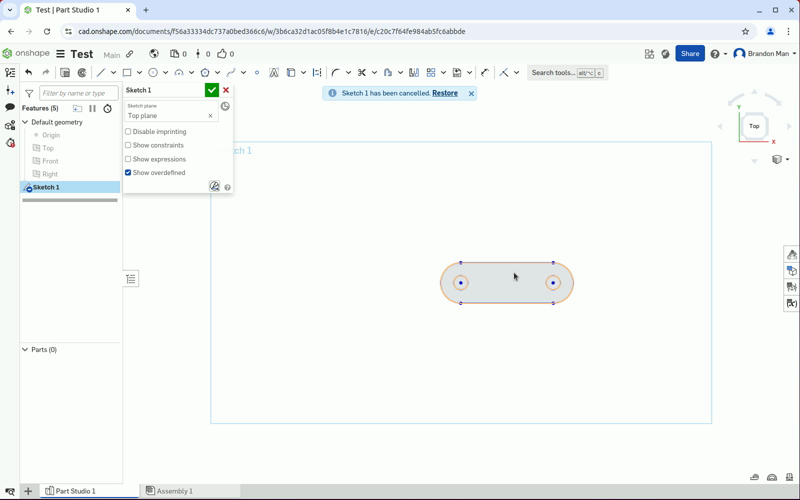
click(514, 272)
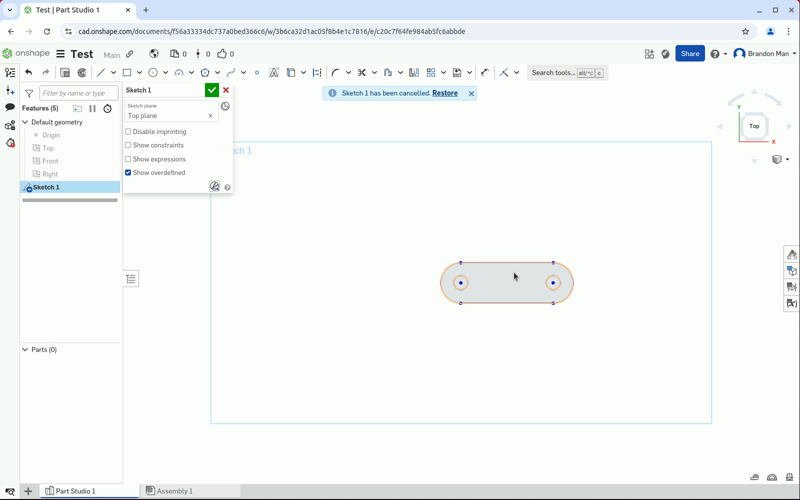
mouse_move(73, 352)
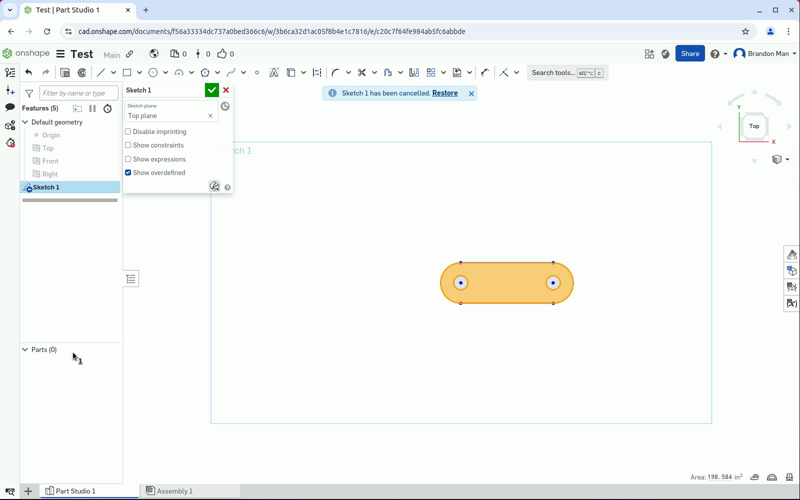
key(shift+y)
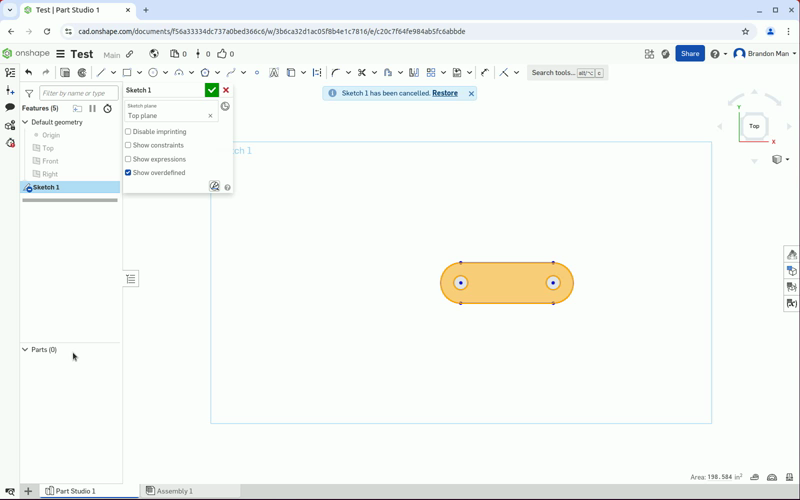
key(shift+e)
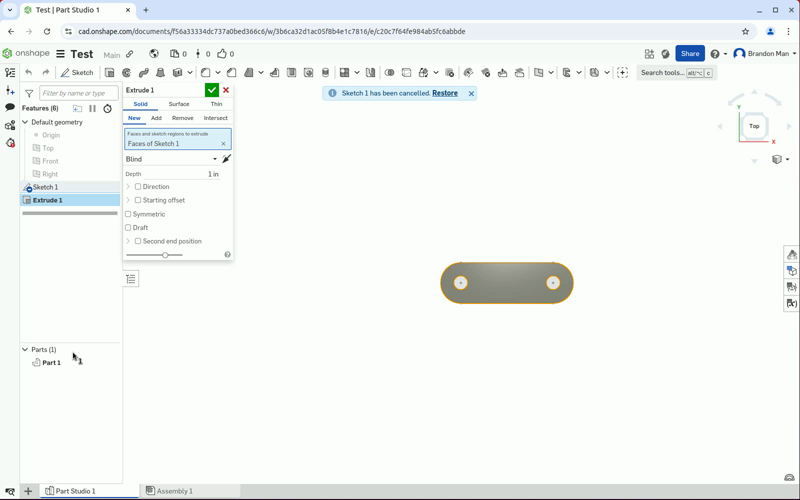
mouse_move(143, 106)
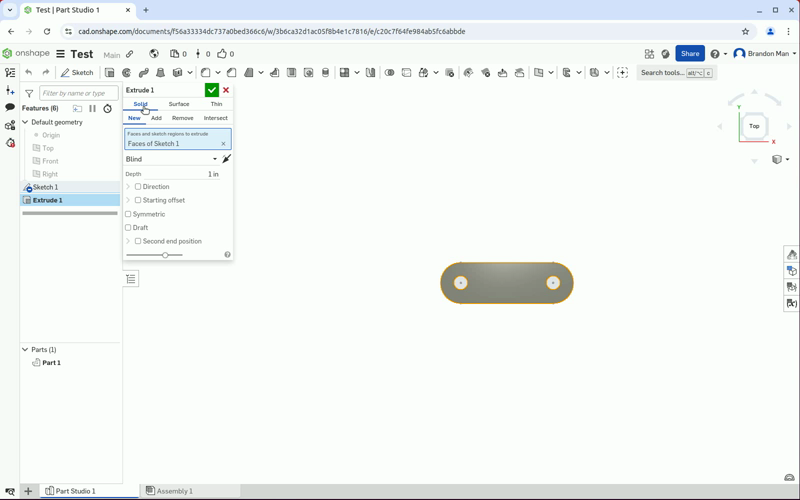
click(143, 106)
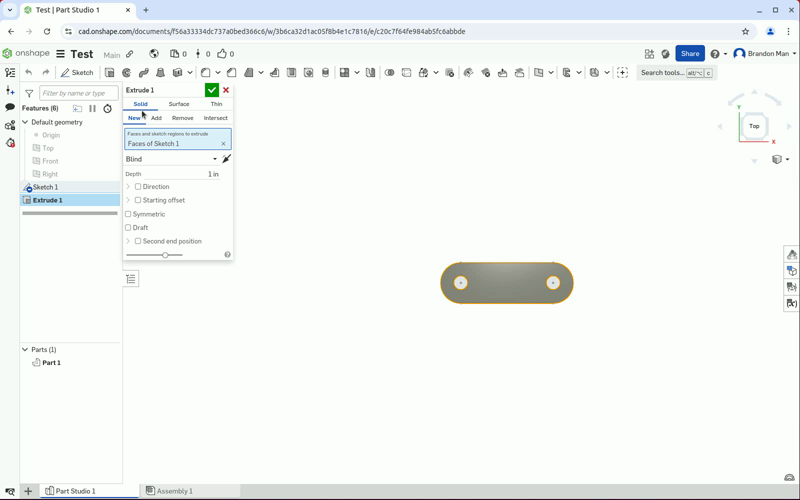
mouse_move(137, 120)
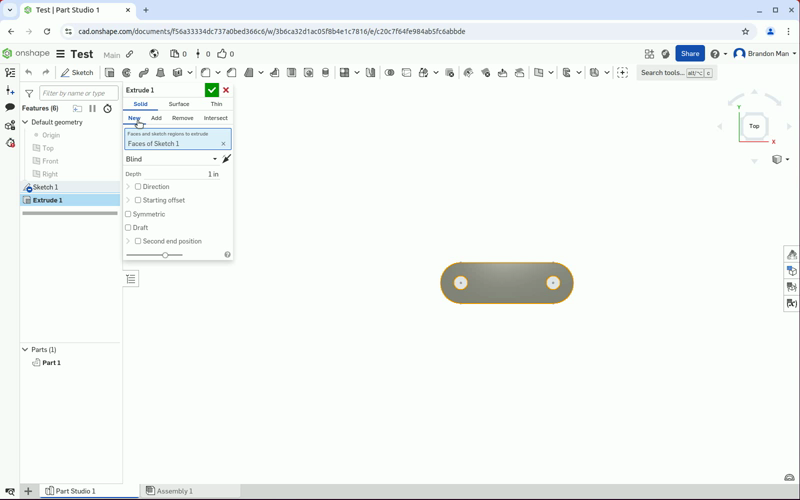
click(137, 120)
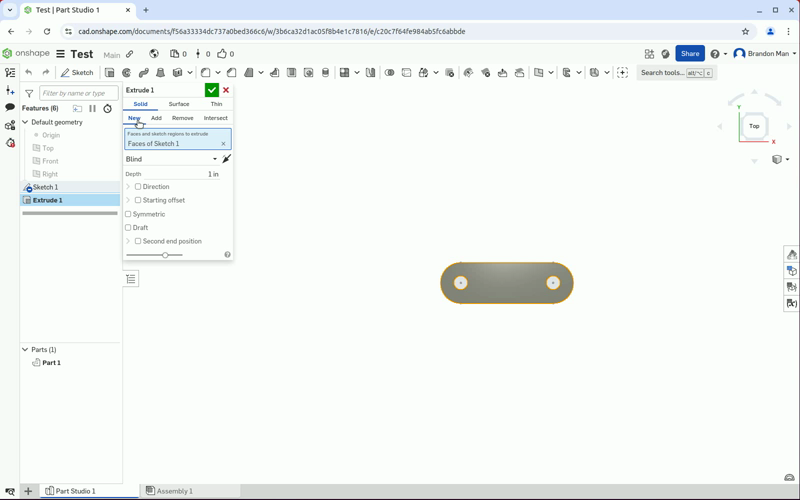
key(tab, 4)
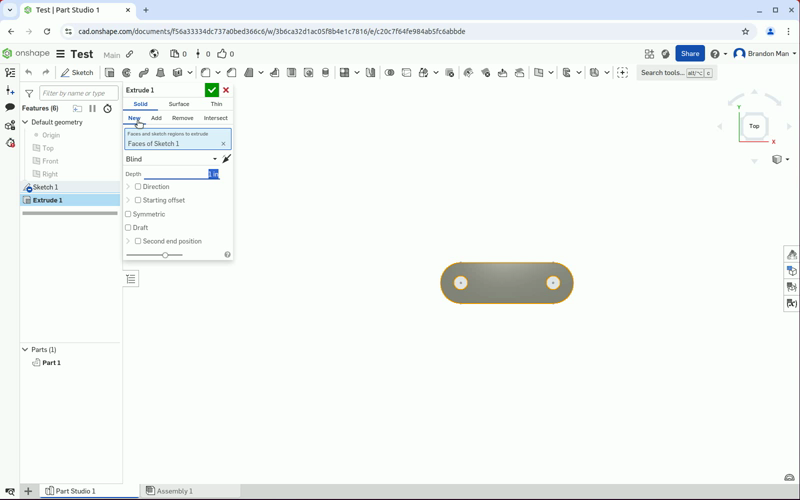
text(2.648)
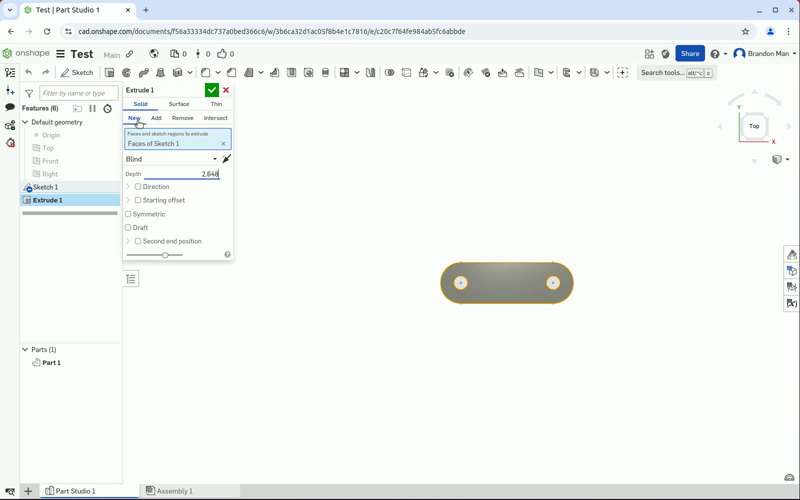
key(enter)
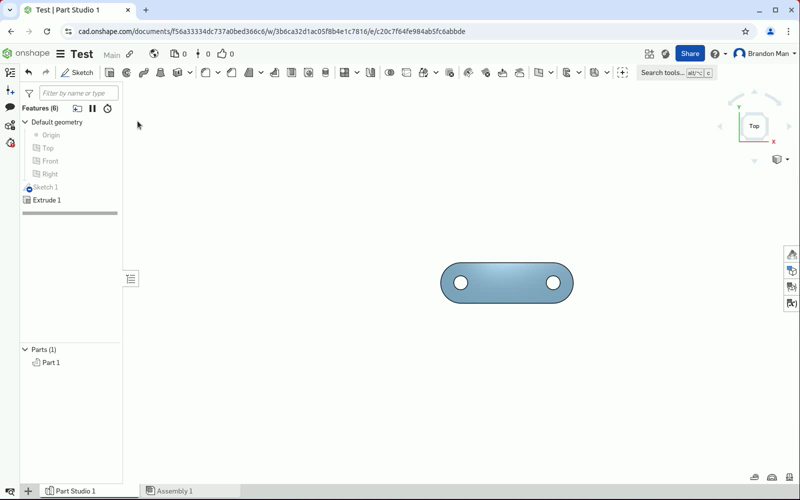
key(shift+h)
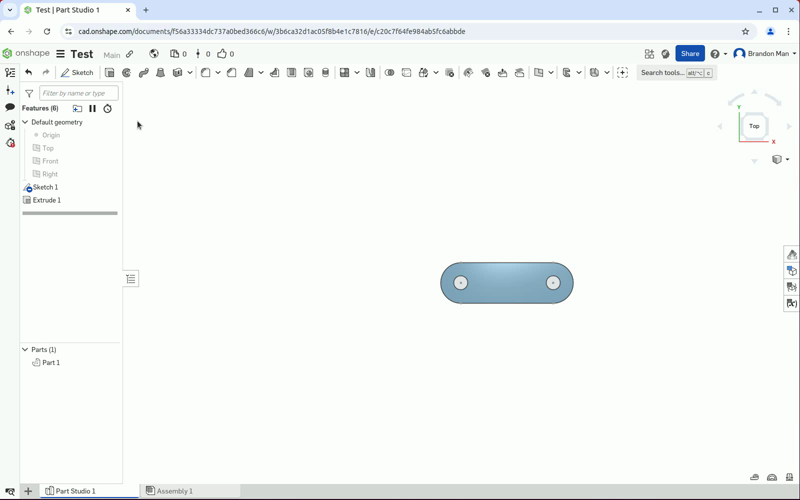
key(shift+h)
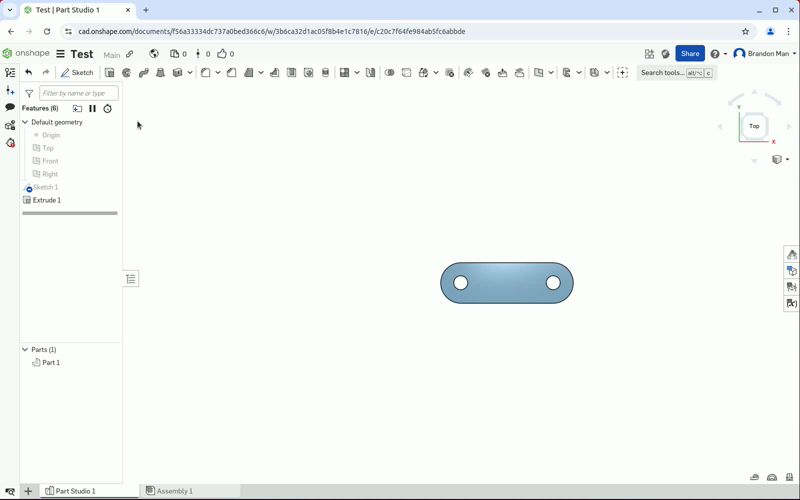
mouse_move(73, 189)
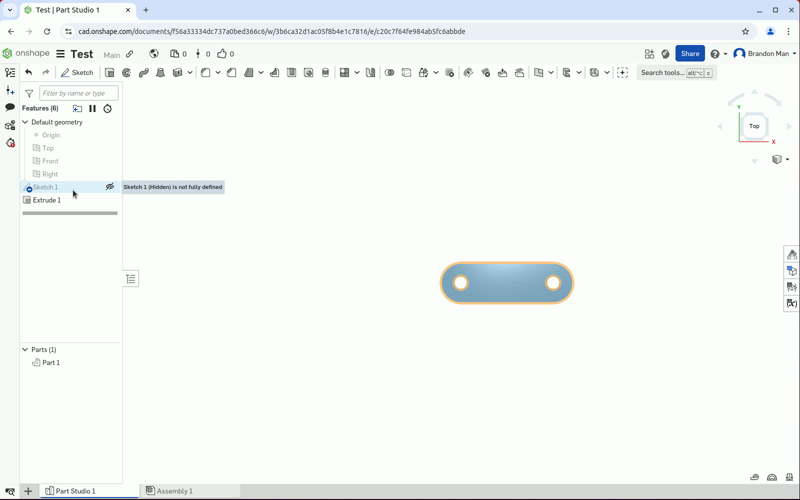
click(73, 189)
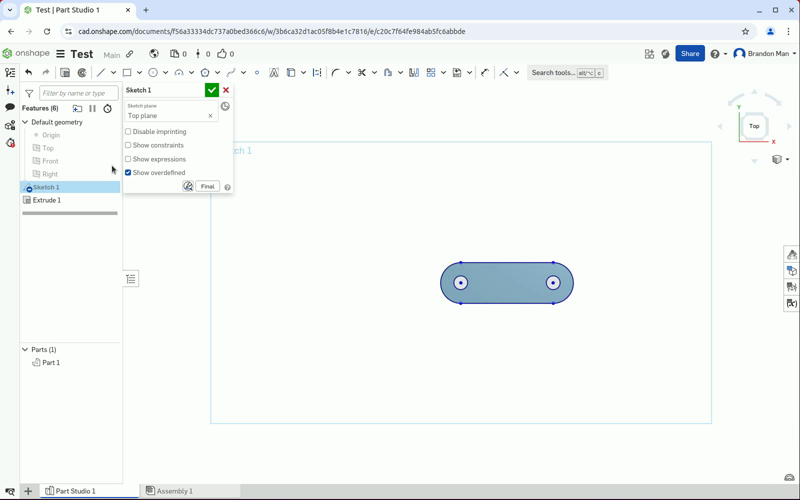
mouse_move(229, 92)
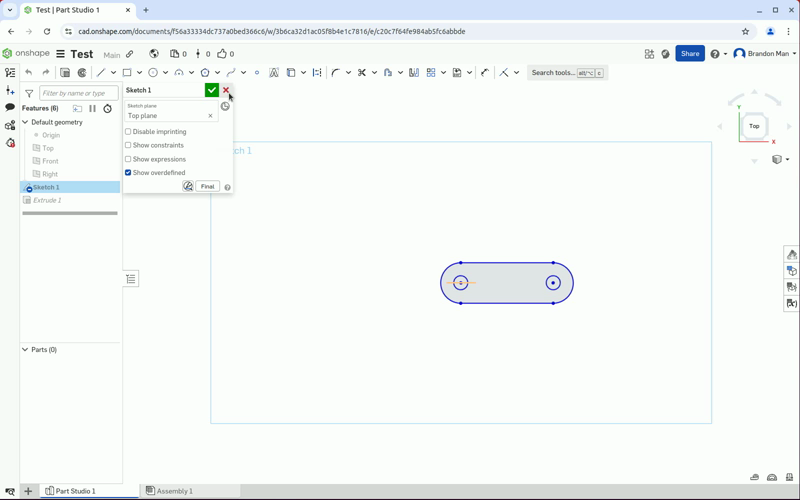
click(229, 92)
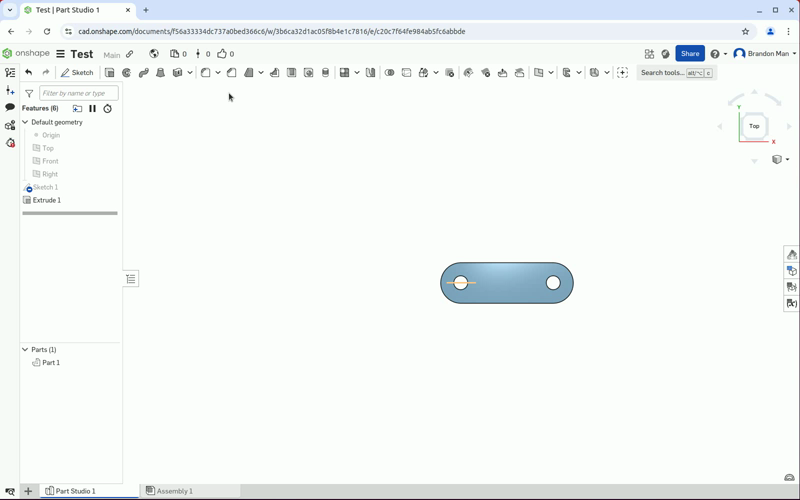
mouse_move(73, 352)
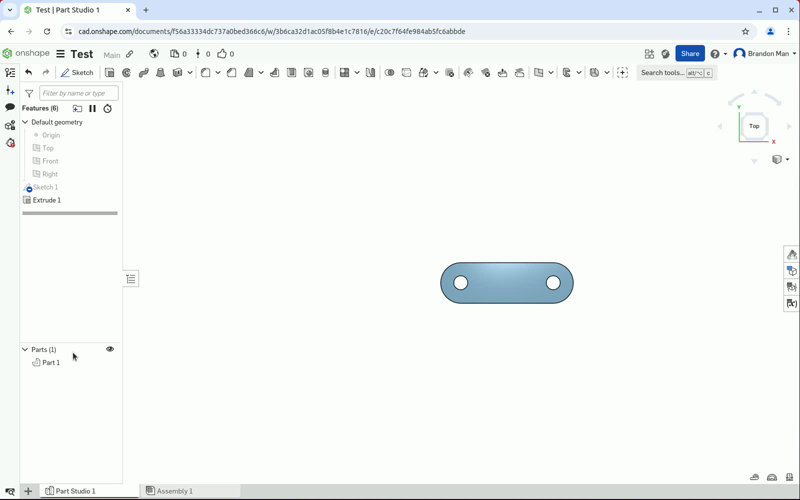
key(y)
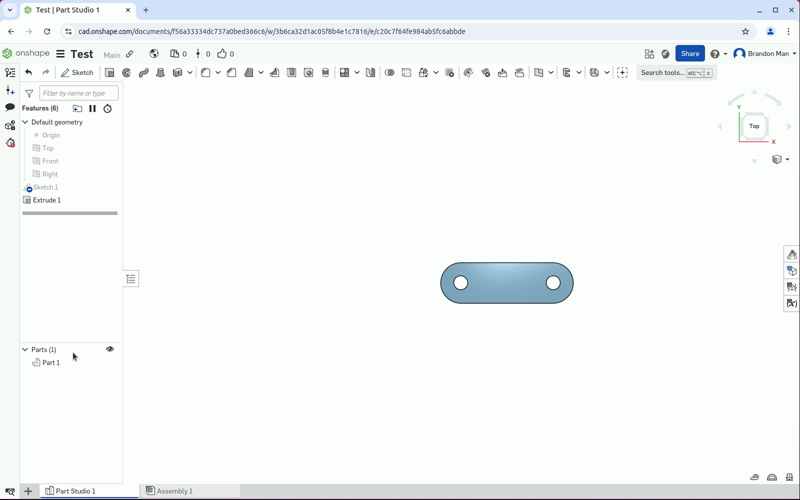
key(shift+p)
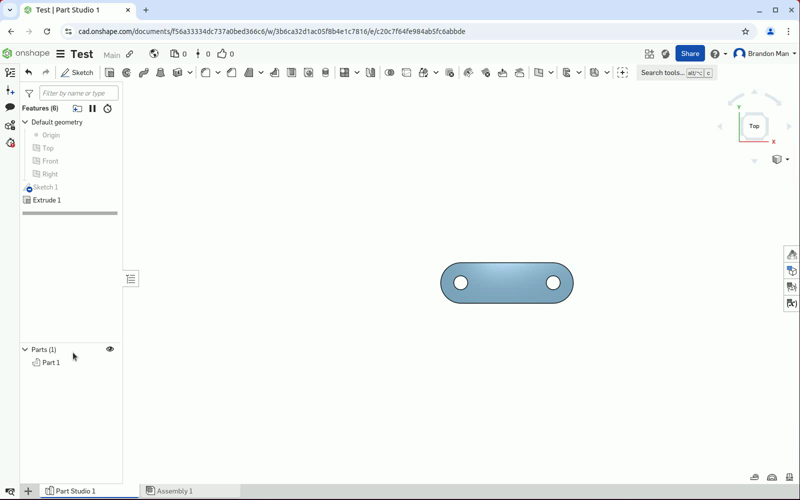
key(space)
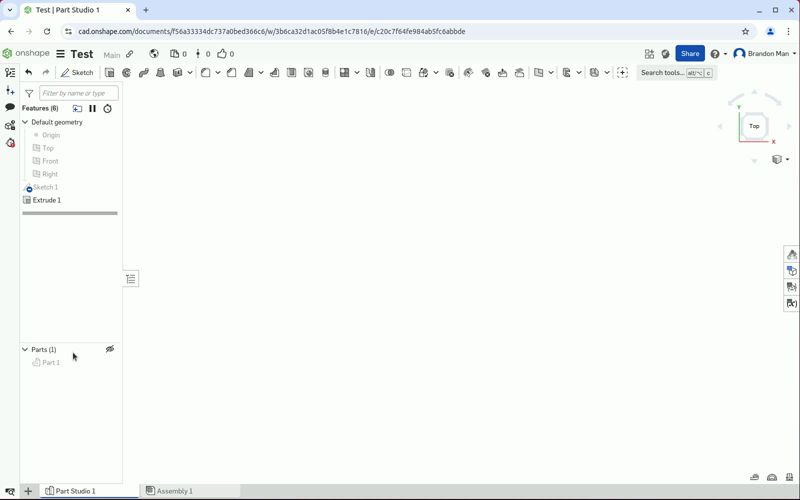
key_down(shift)
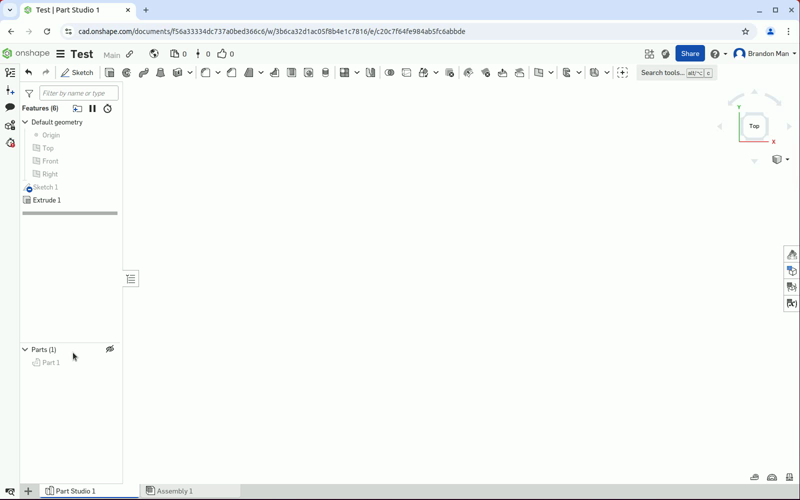
key(up)
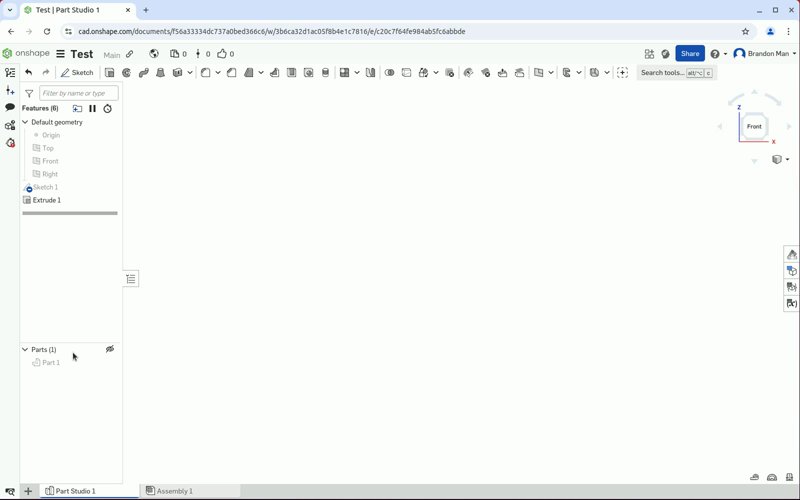
key_up(shift)
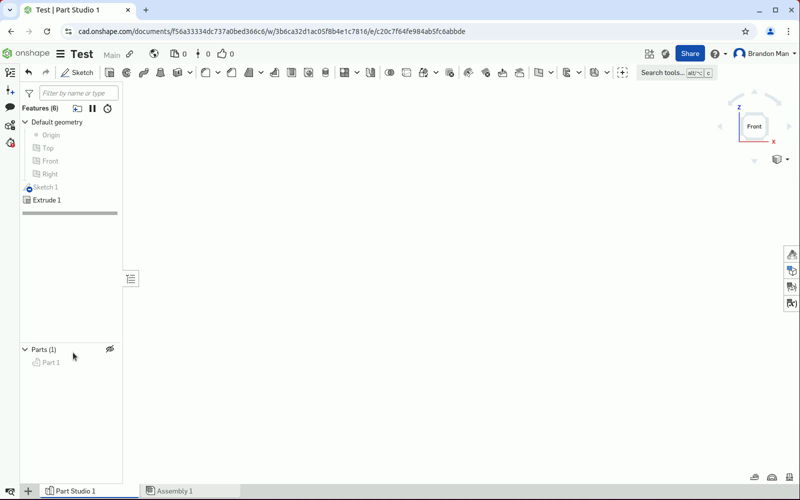
mouse_move(73, 352)
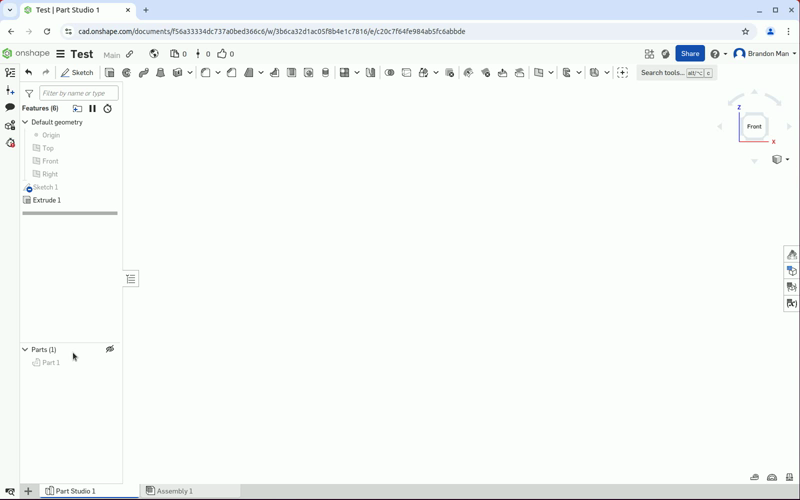
key(shift+y)
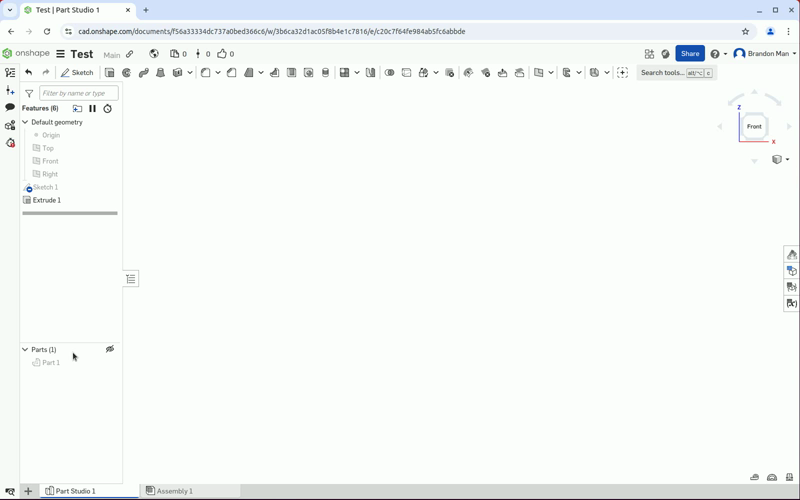
key(shift+s)
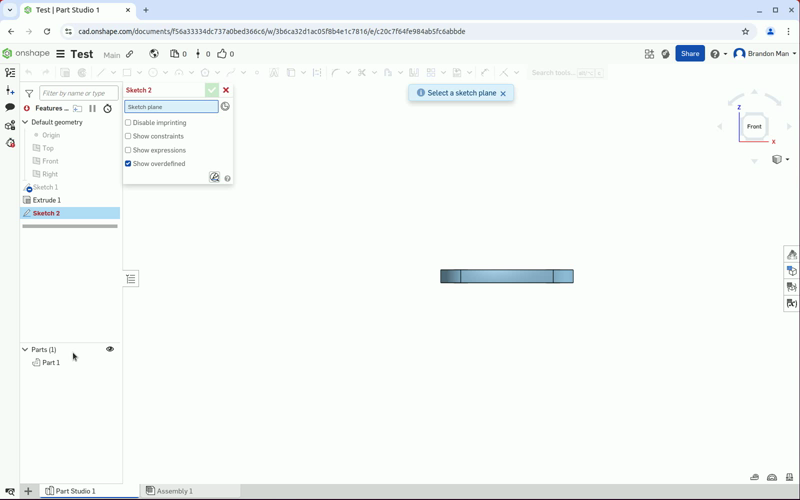
mouse_move(73, 163)
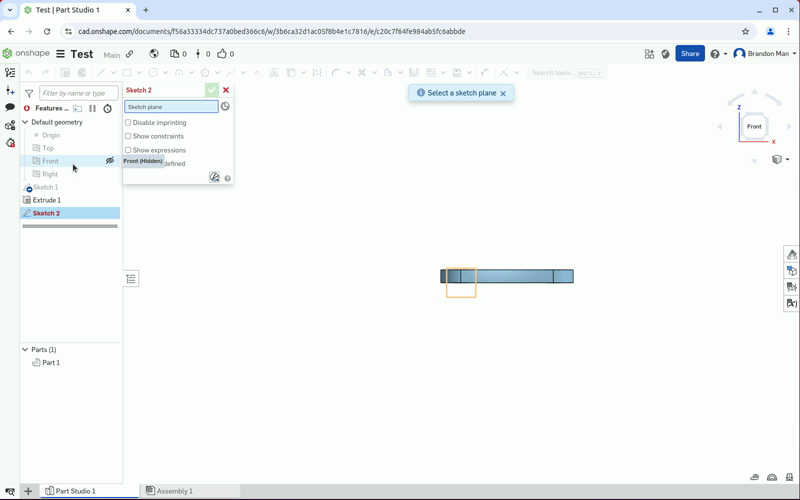
click(73, 163)
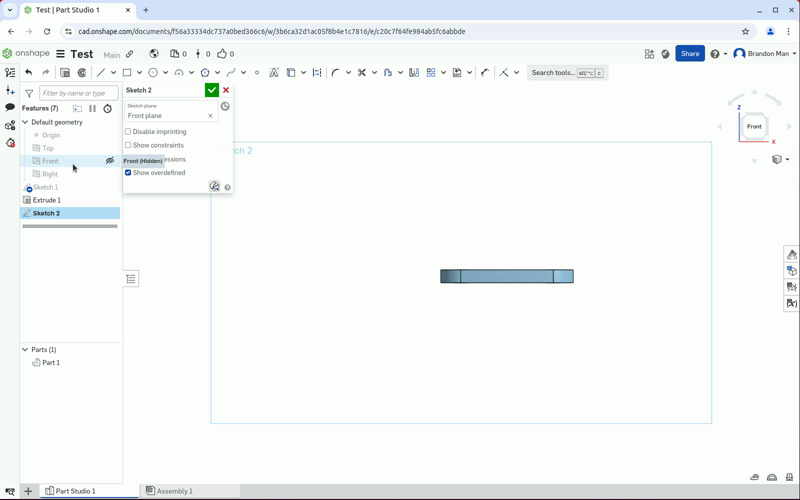
mouse_move(73, 352)
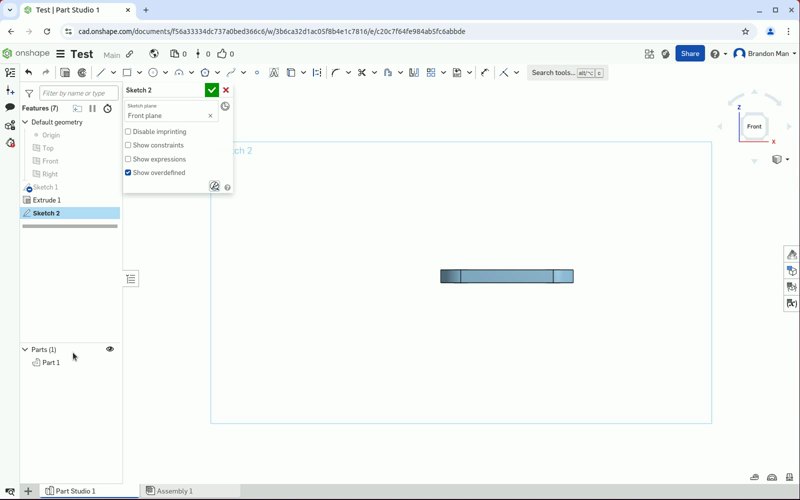
key(y)
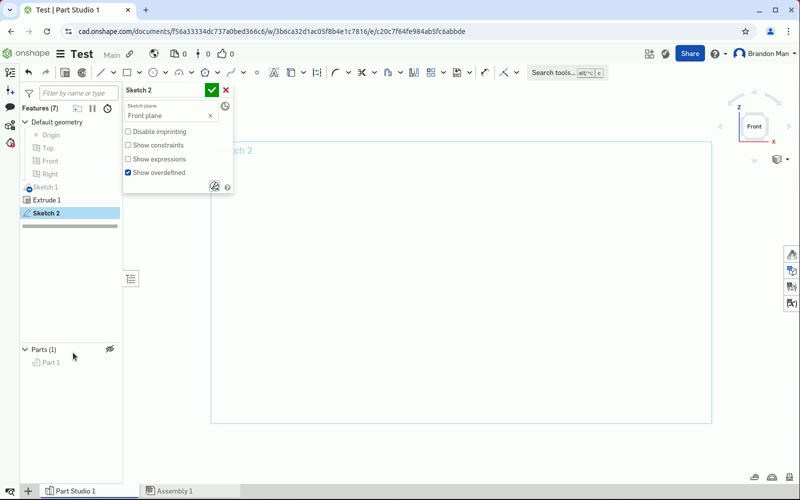
key(l)
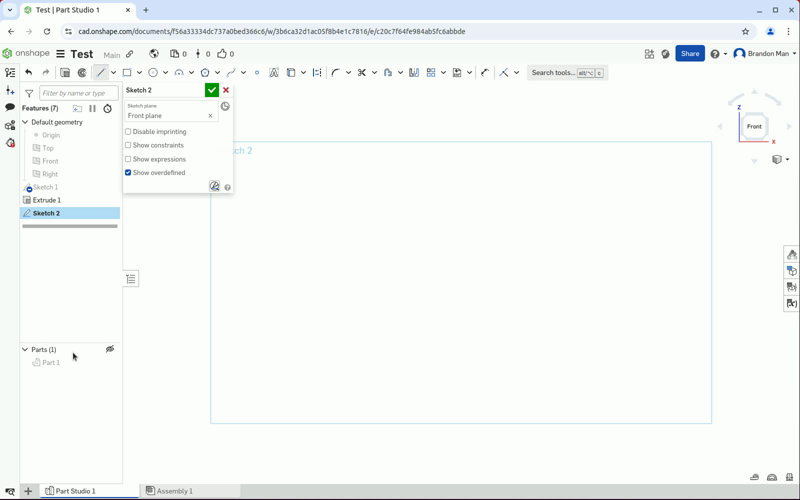
key_down(shift)
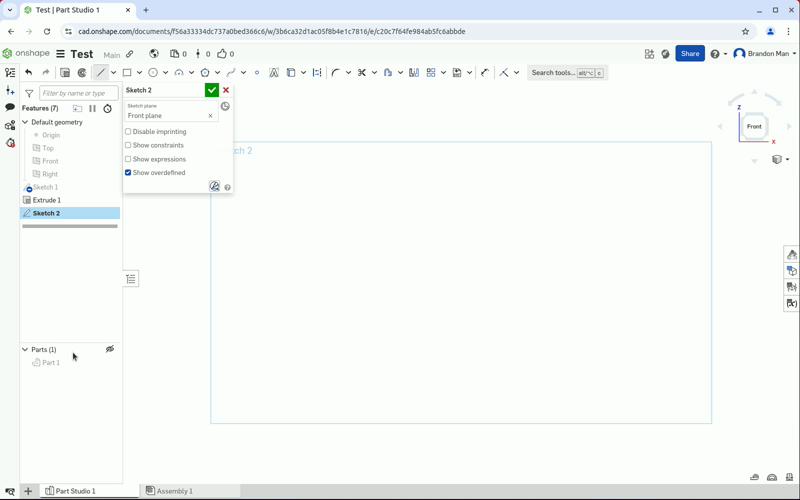
mouse_move(478, 282)
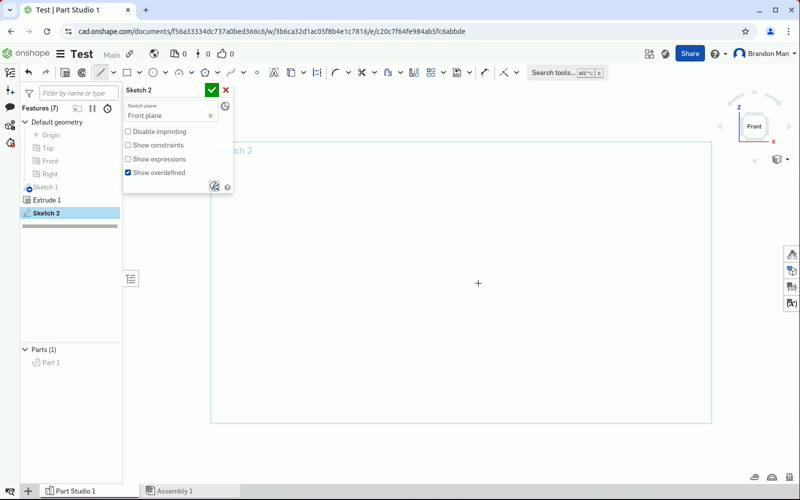
click(478, 282)
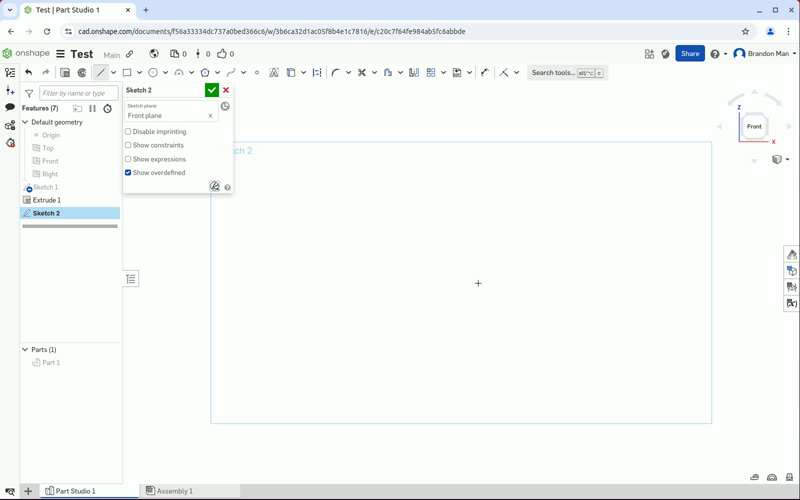
key_up(shift)
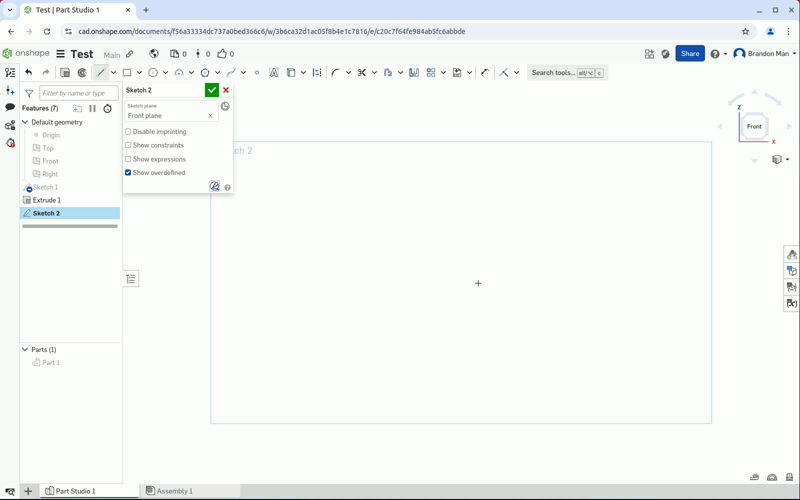
key_down(shift)
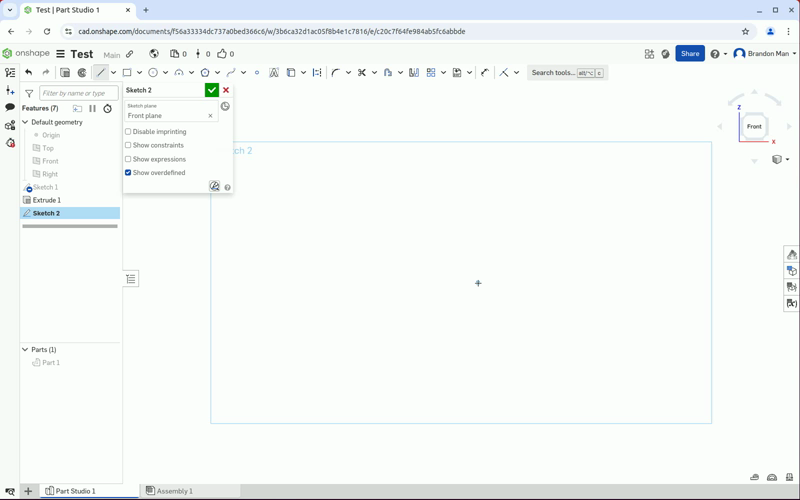
mouse_move(508, 282)
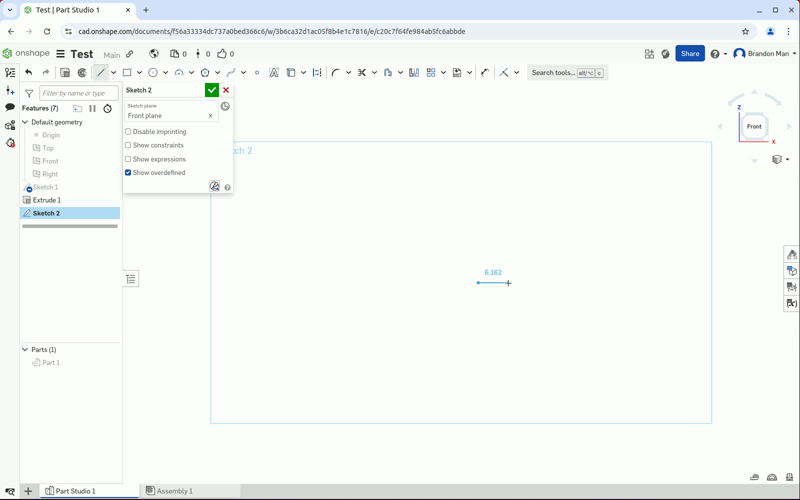
mouse_move(507, 282)
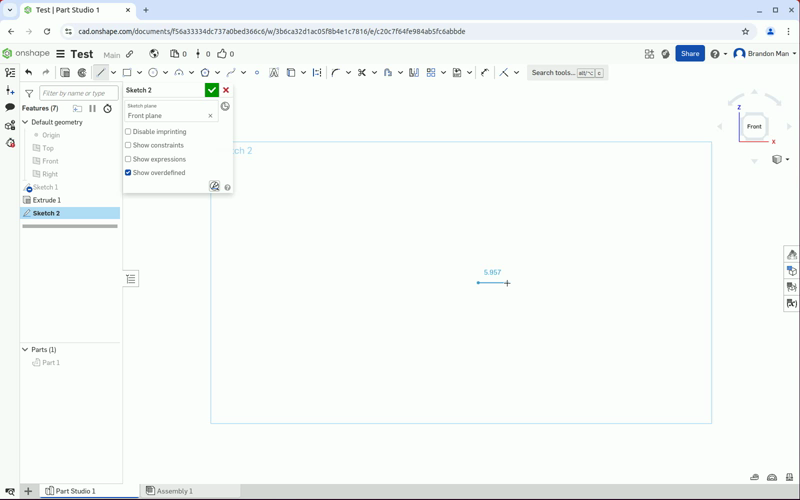
click(507, 282)
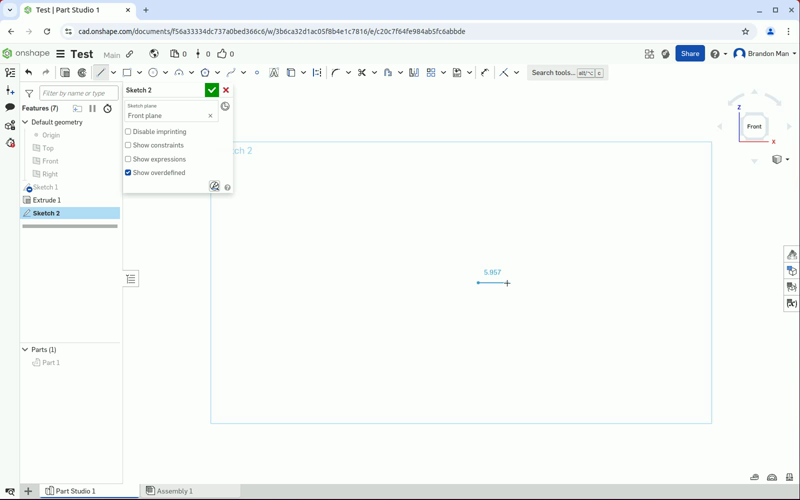
key_up(shift)
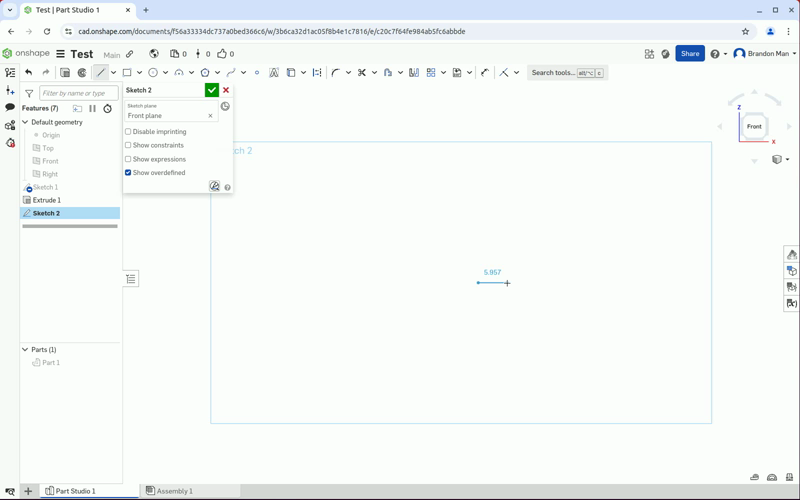
key_down(shift)
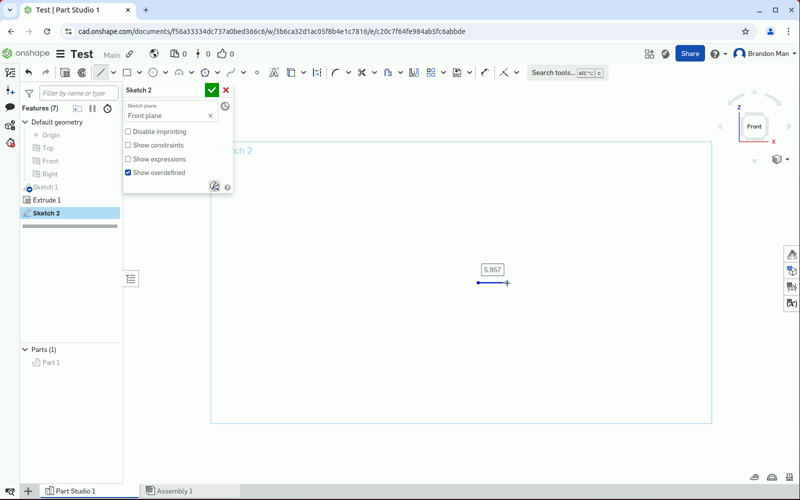
mouse_move(537, 282)
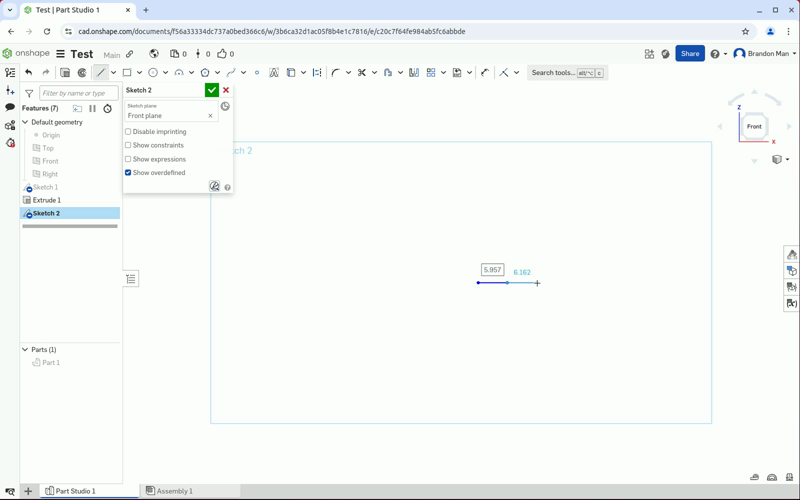
mouse_move(507, 233)
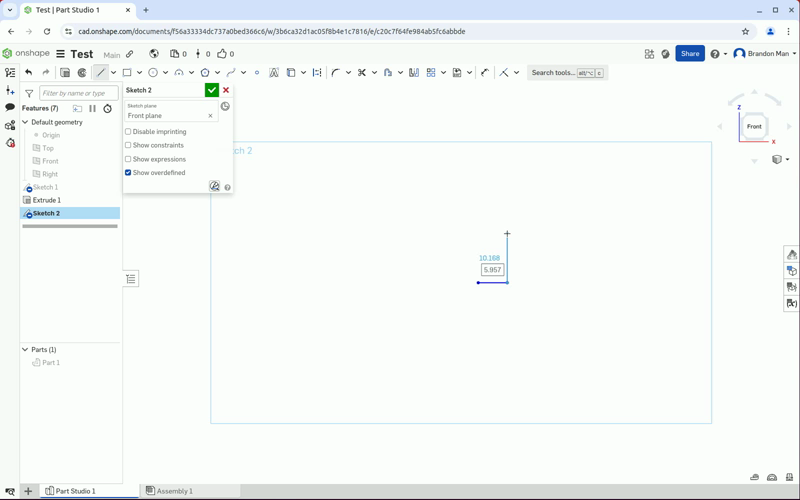
click(507, 233)
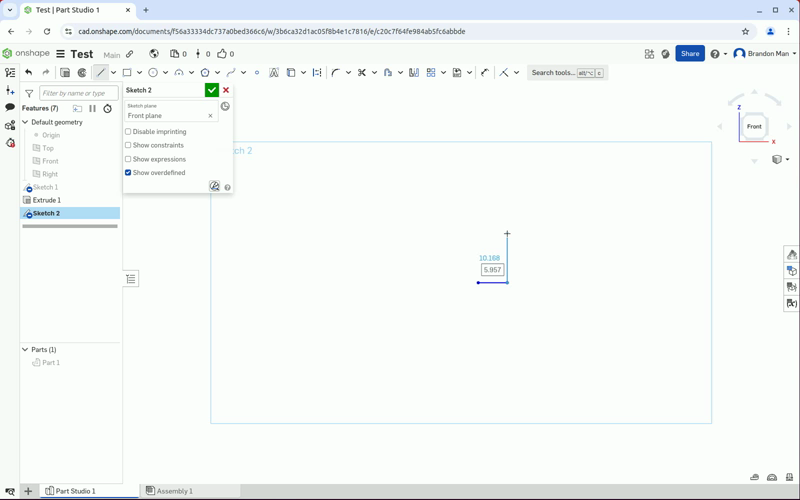
key_up(shift)
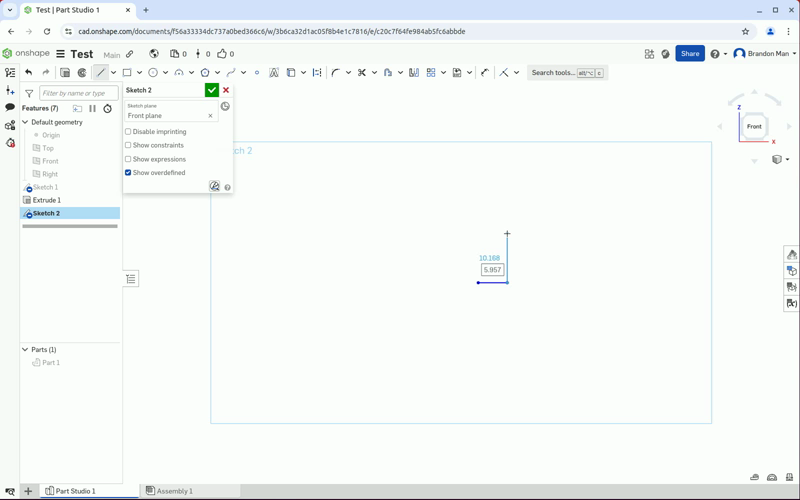
mouse_move(537, 233)
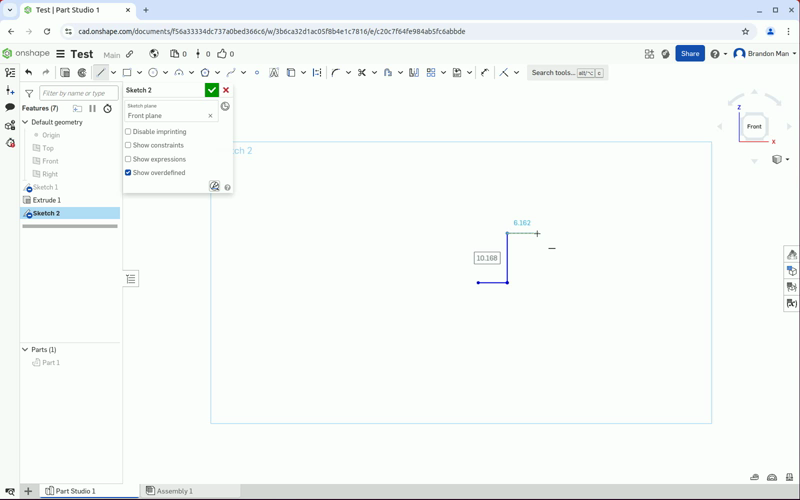
key_down(shift)
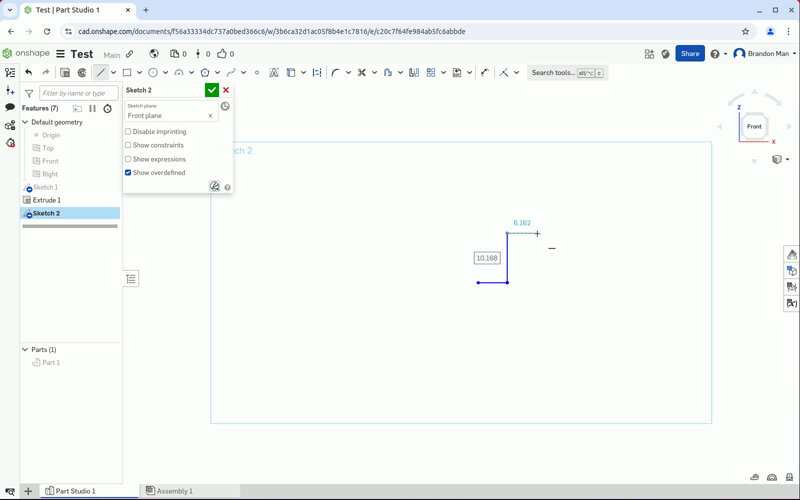
mouse_move(478, 282)
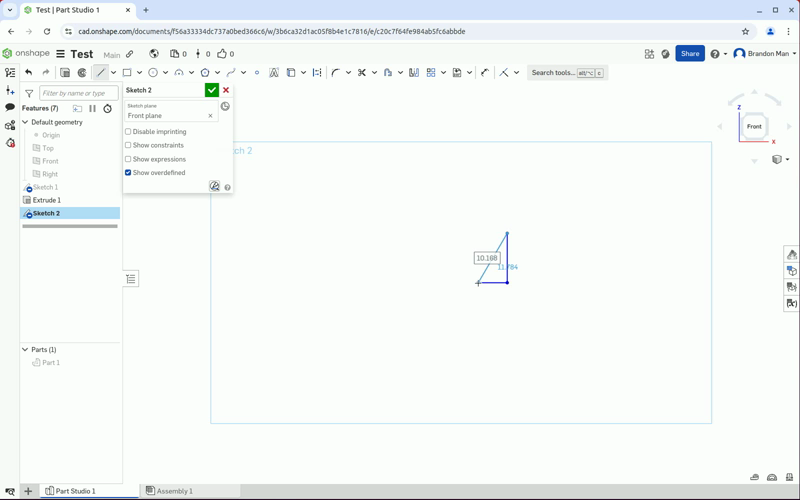
key_up(shift)
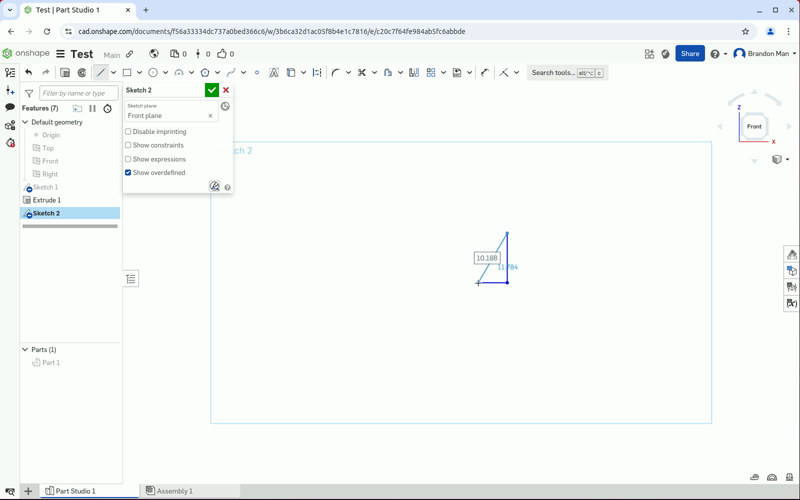
click(478, 282)
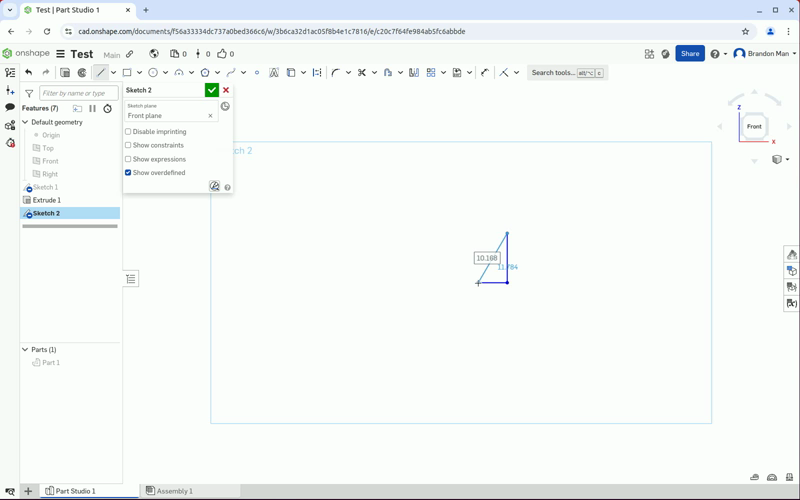
key(esc)
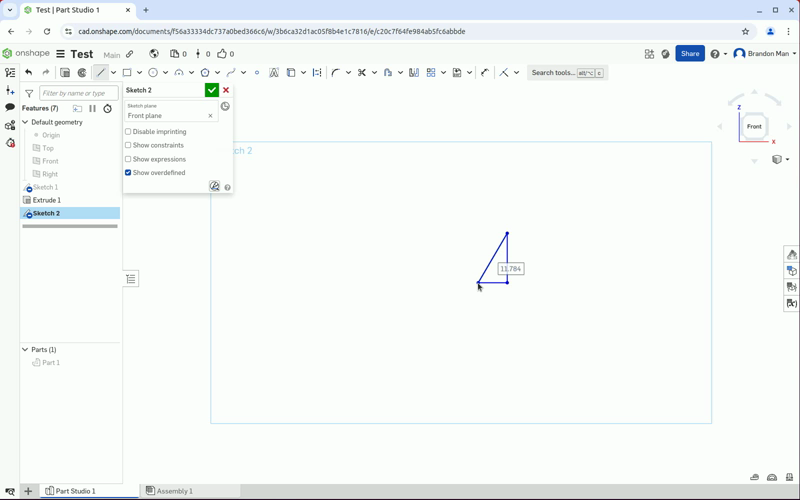
mouse_move(504, 270)
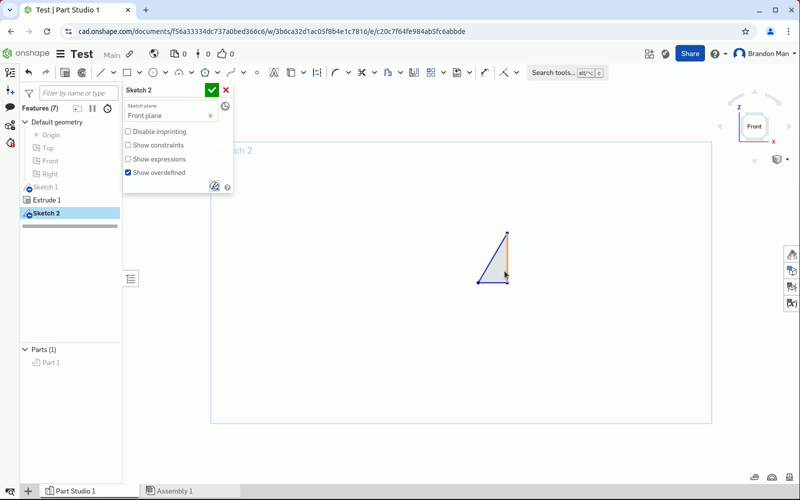
scroll(6)
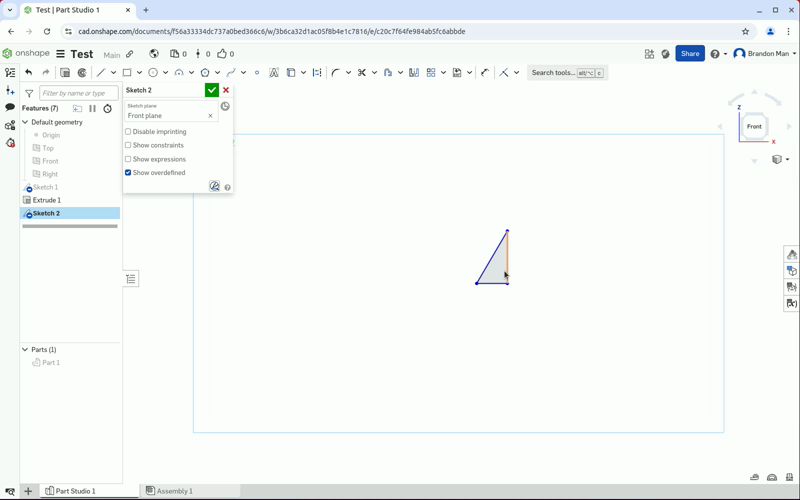
scroll(6)
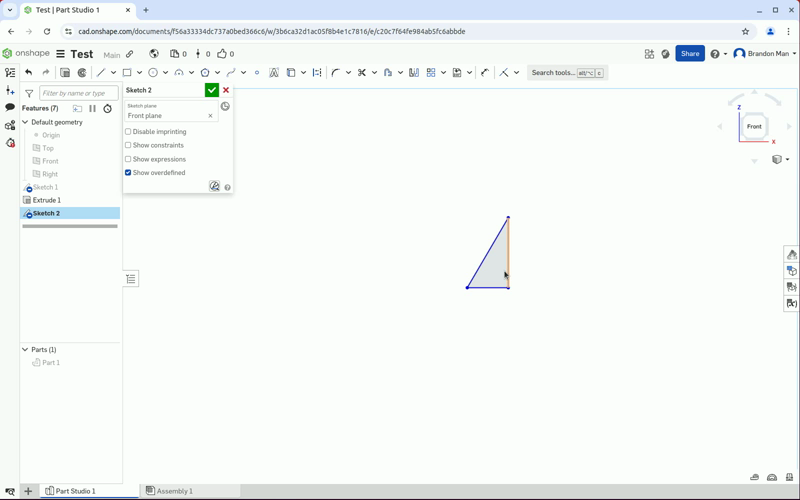
scroll(6)
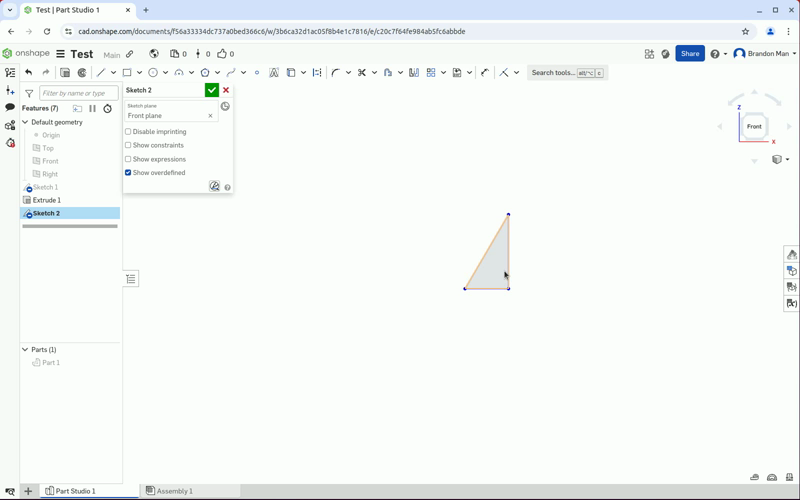
scroll(6)
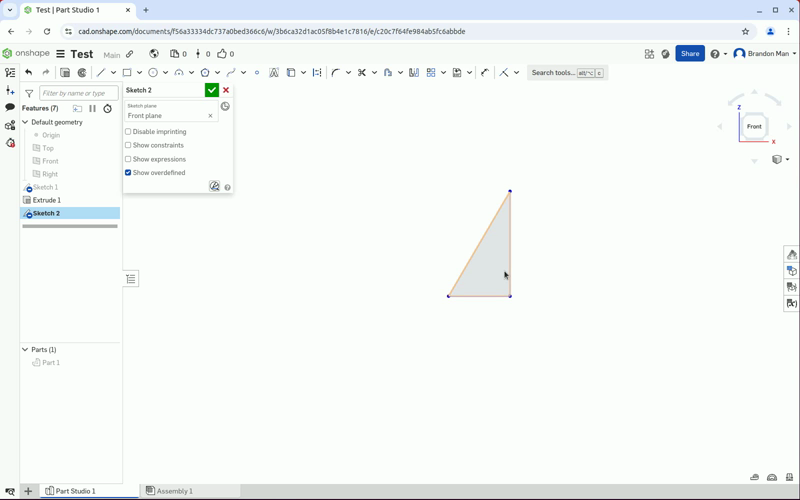
scroll(6)
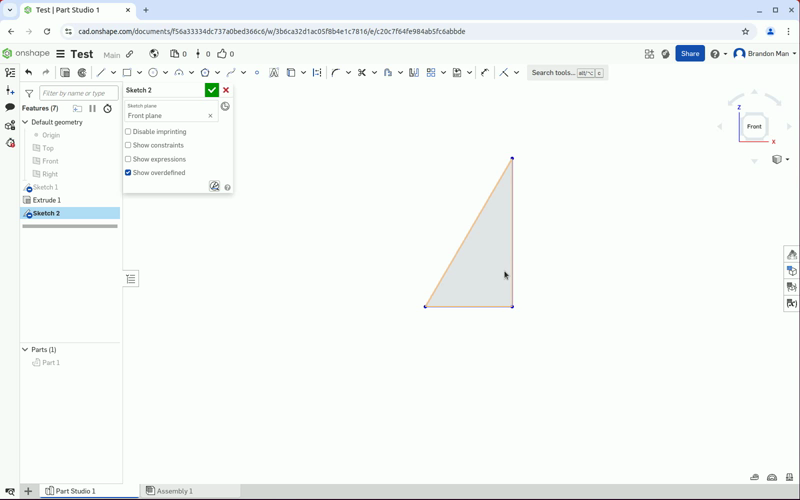
scroll(6)
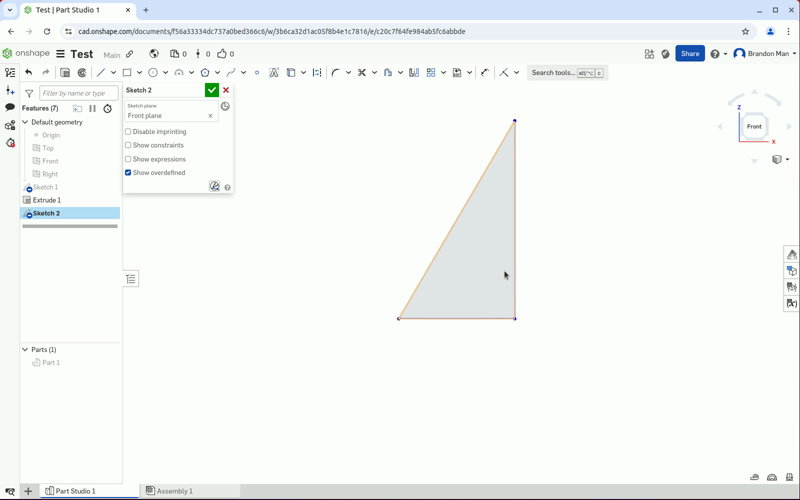
scroll(6)
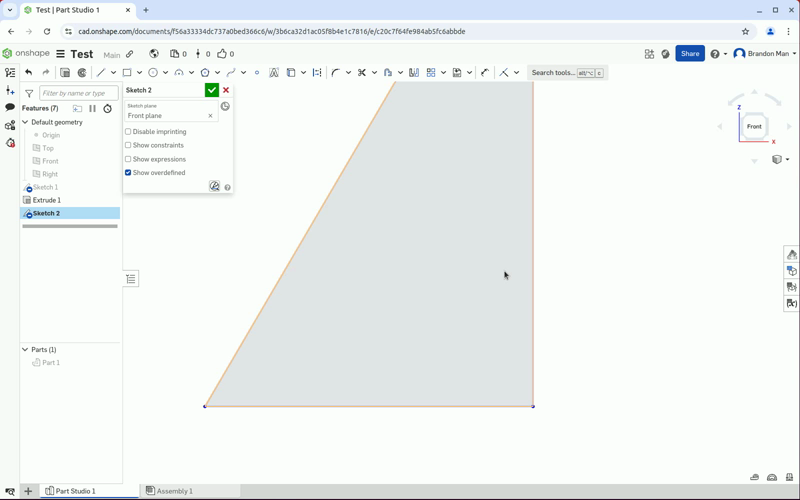
click(504, 270)
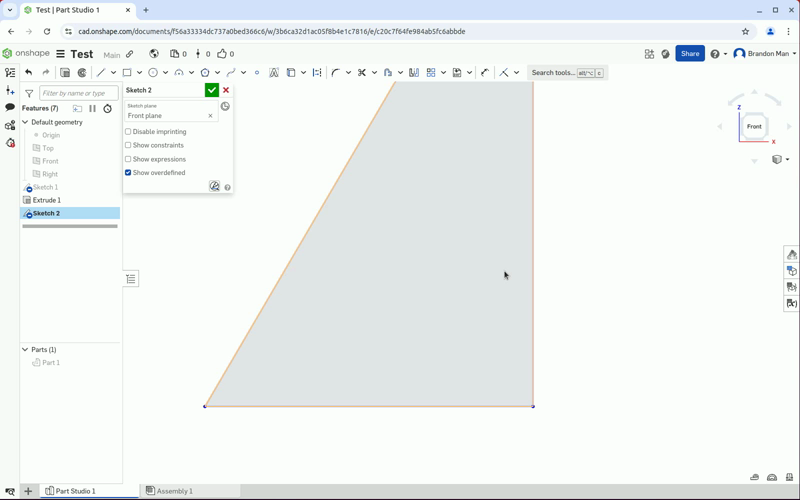
scroll(-6)
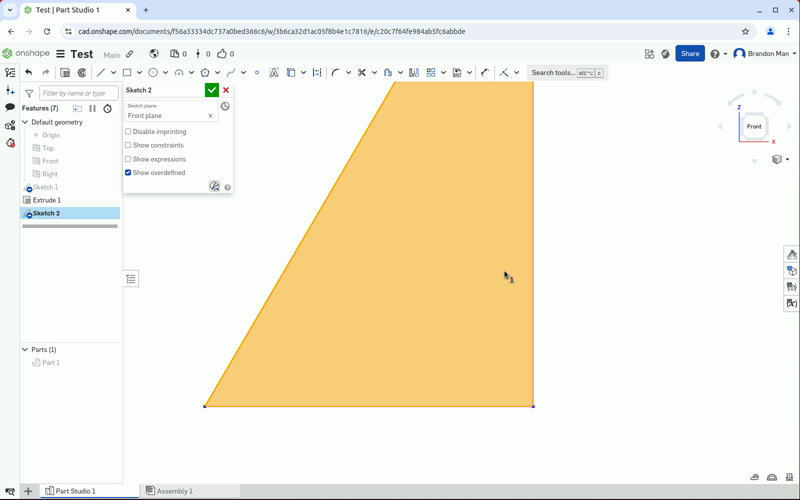
scroll(-6)
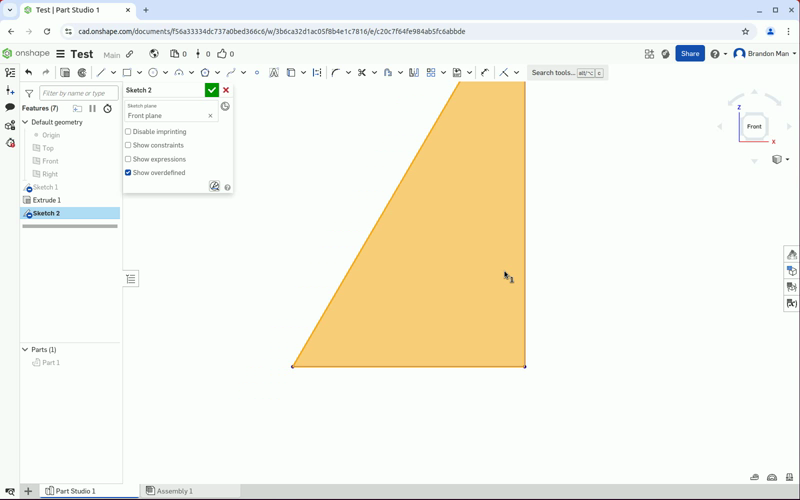
scroll(-6)
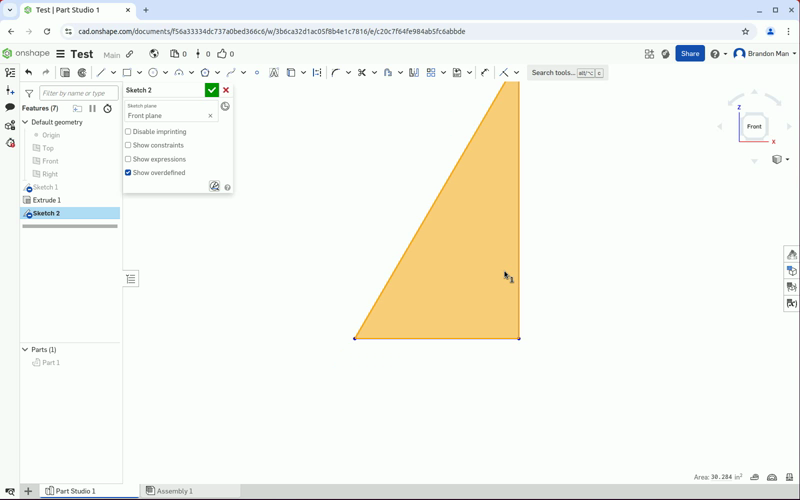
scroll(-6)
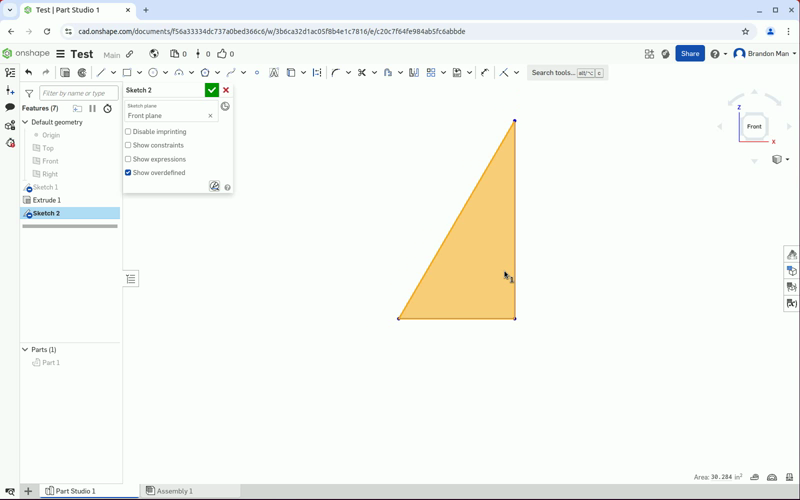
scroll(-6)
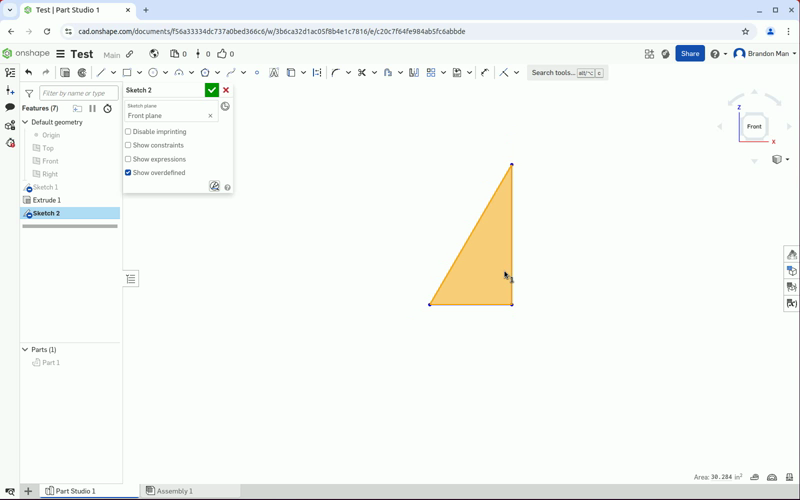
scroll(-6)
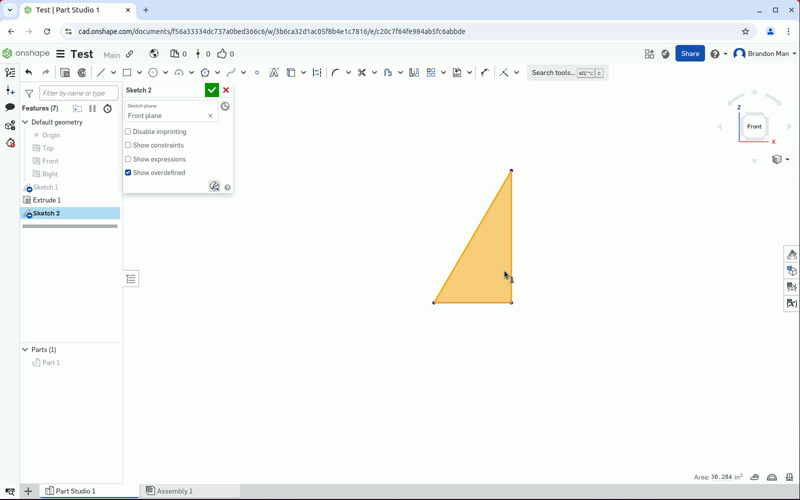
scroll(-6)
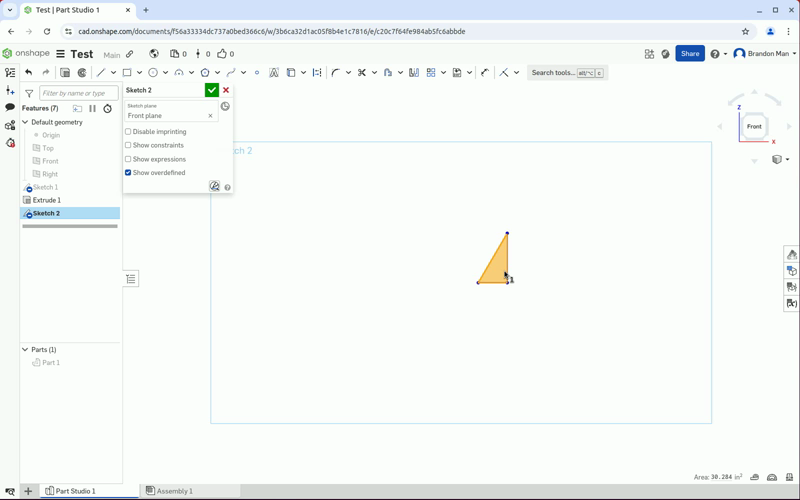
mouse_move(73, 352)
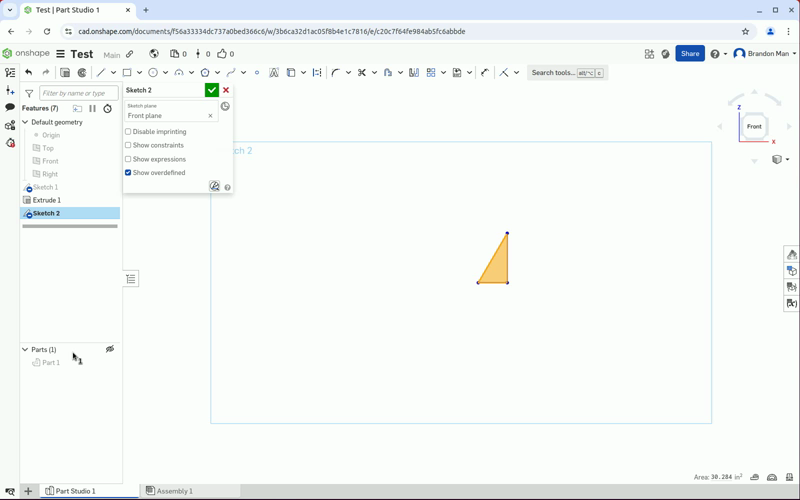
key(shift+y)
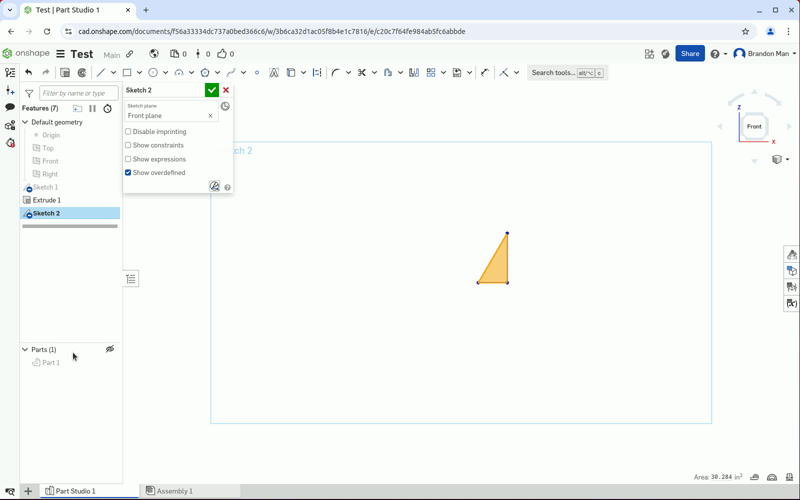
key(shift+e)
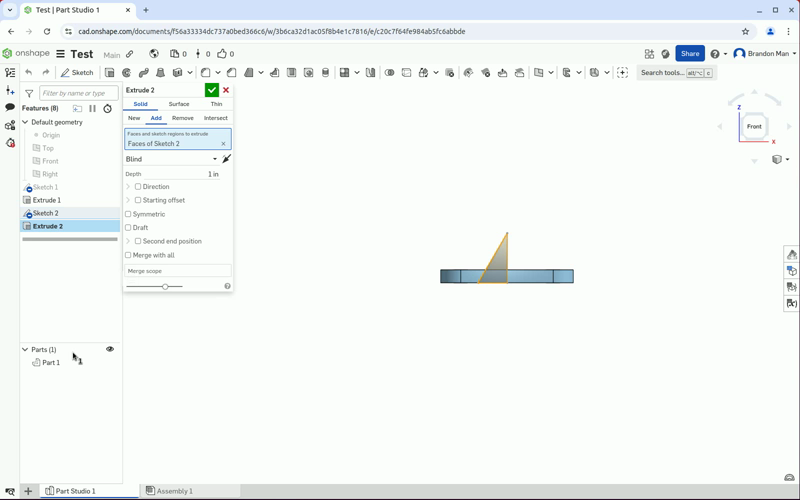
mouse_move(143, 106)
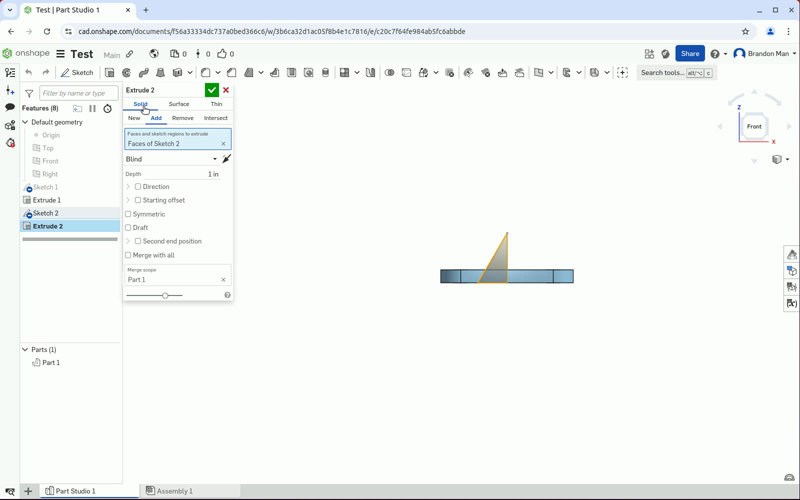
click(143, 106)
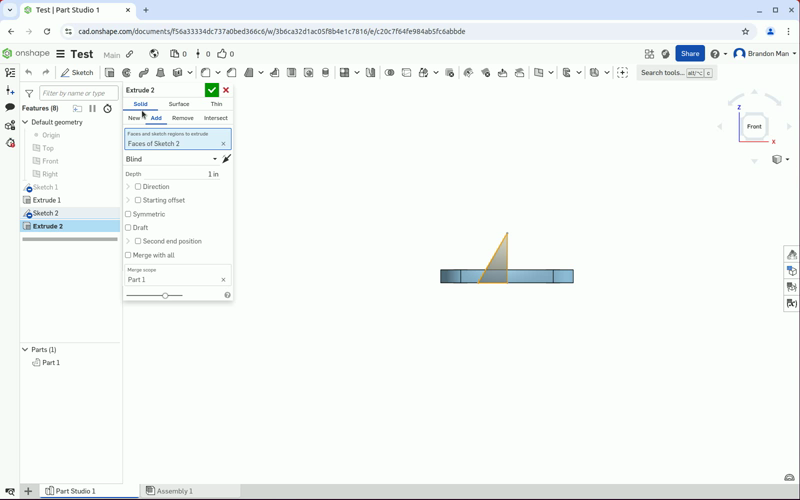
mouse_move(137, 120)
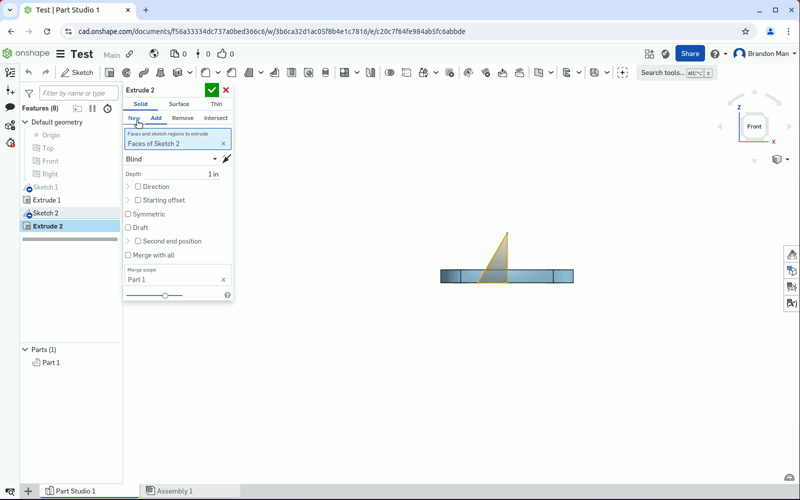
click(137, 120)
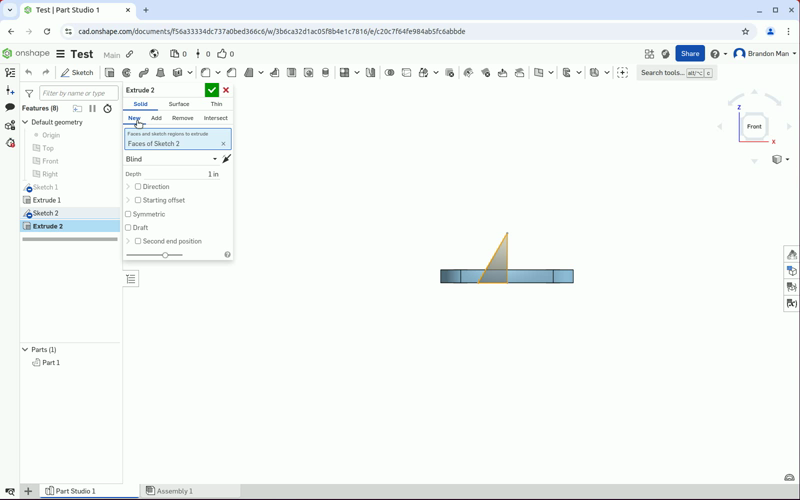
key(tab, 4)
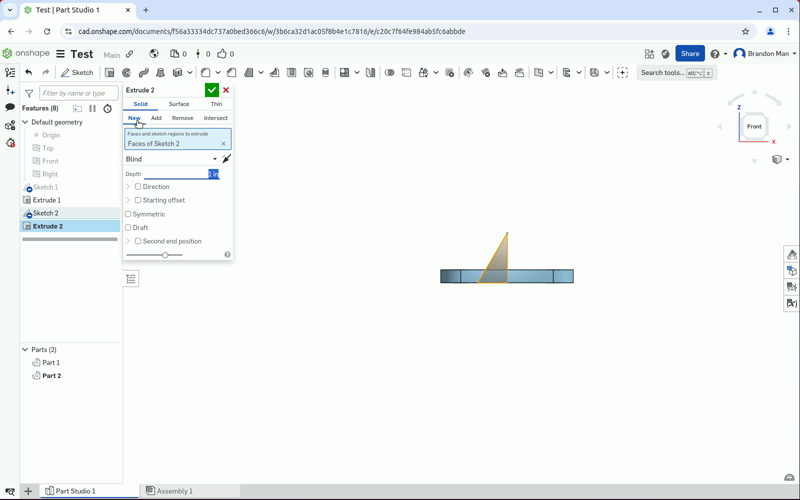
text(13.48)
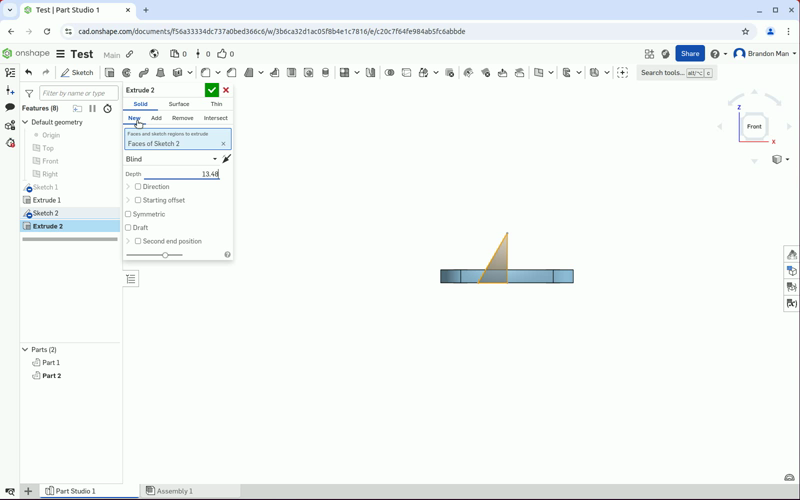
key(tab, 3)
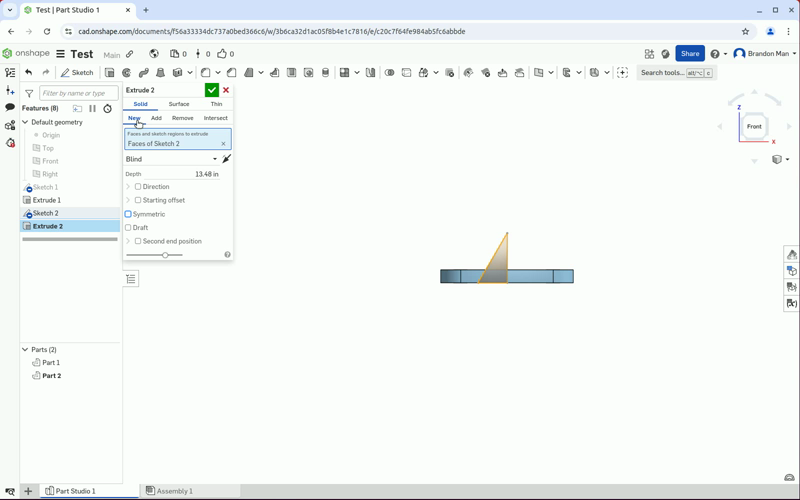
key(space)
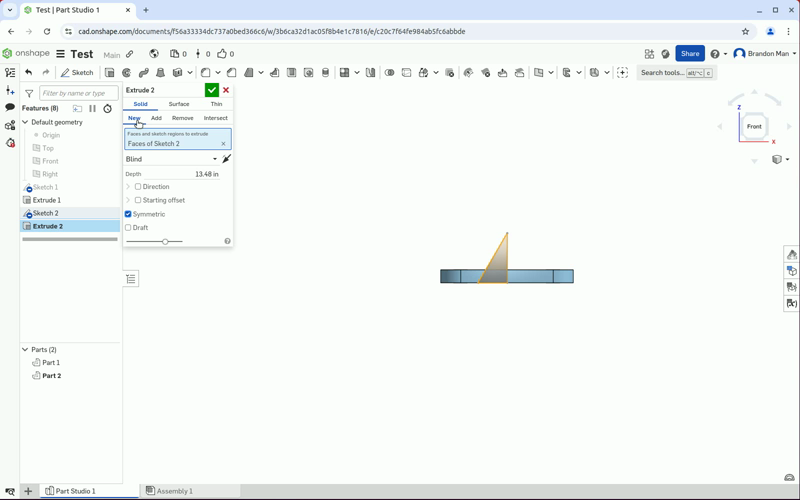
key(enter)
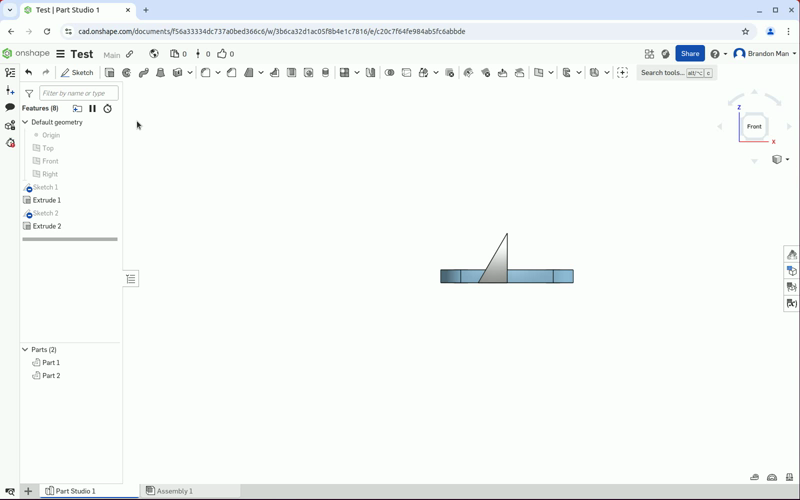
key(shift+h)
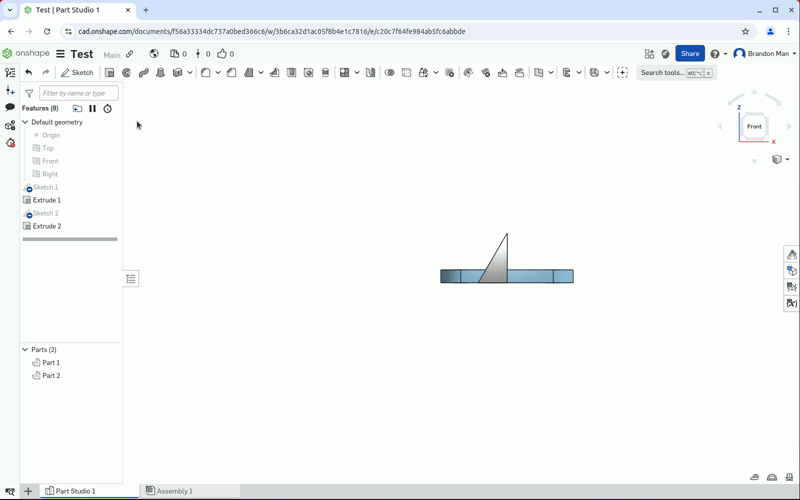
key(shift+h)
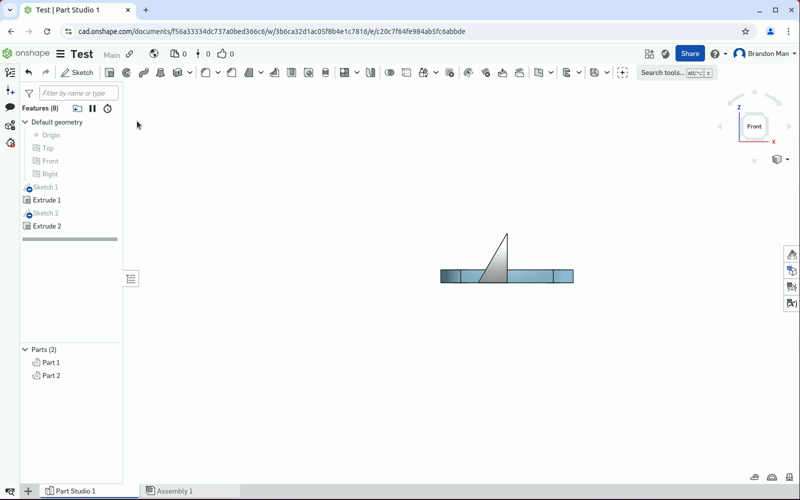
mouse_move(73, 189)
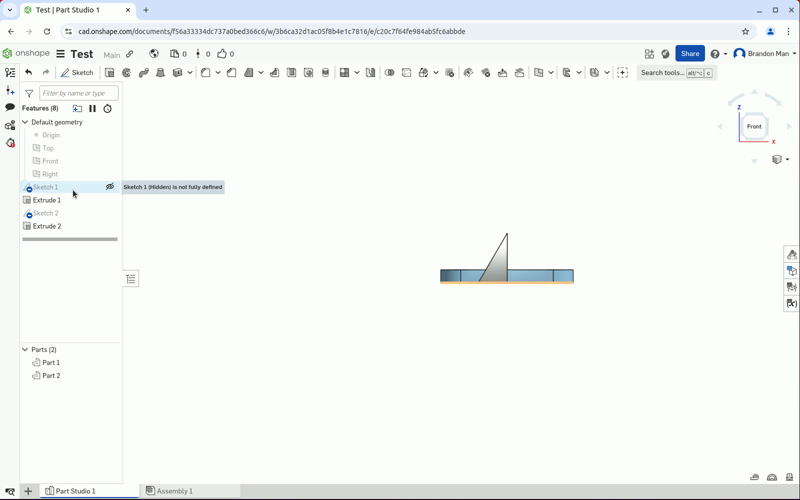
click(73, 189)
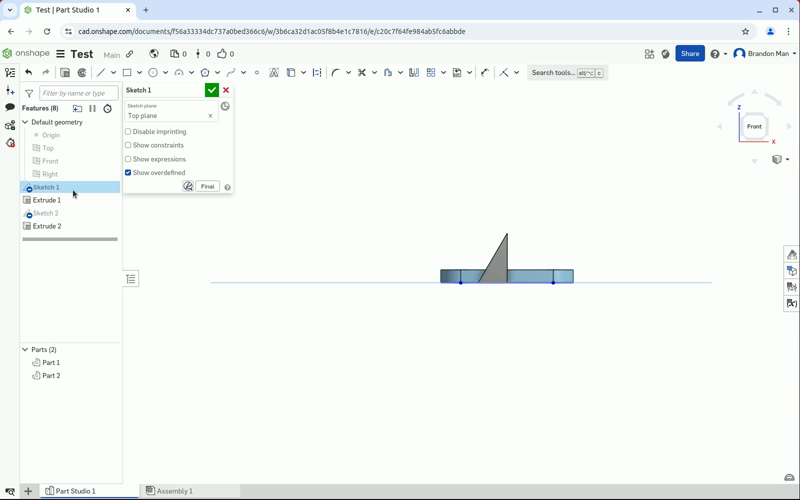
mouse_move(229, 92)
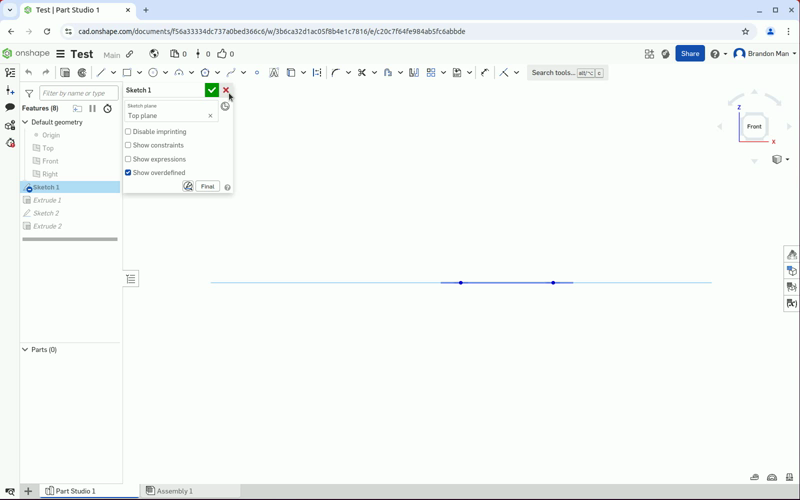
click(229, 92)
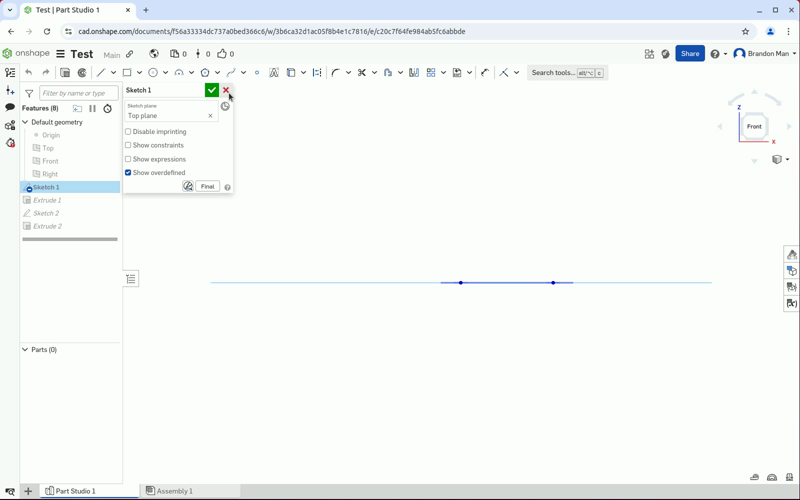
key(shift+s)
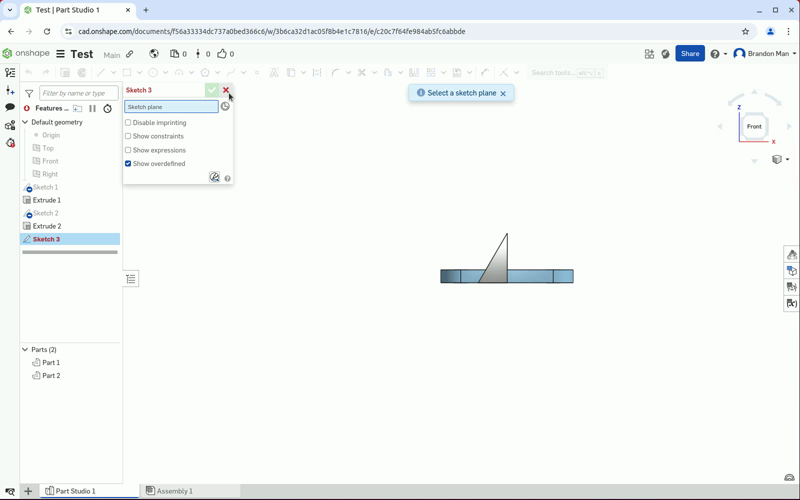
mouse_move(73, 163)
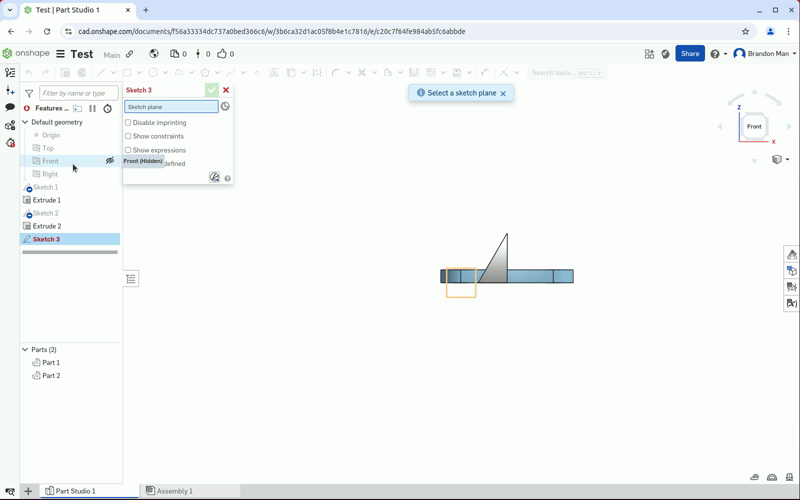
click(73, 163)
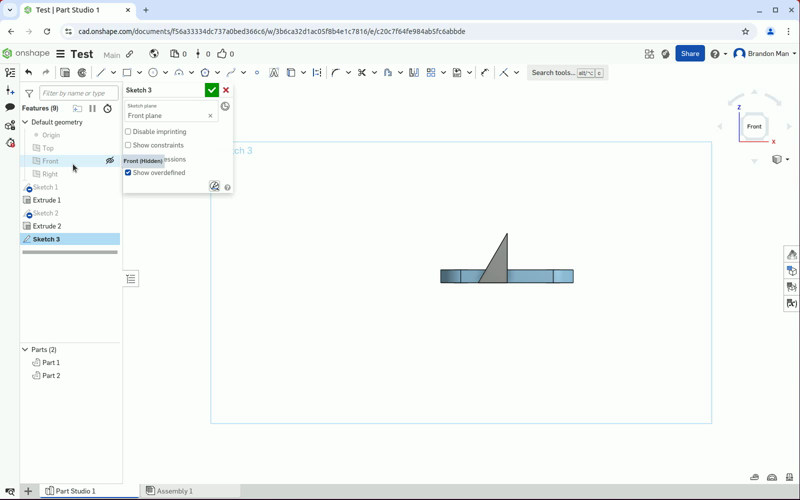
mouse_move(73, 352)
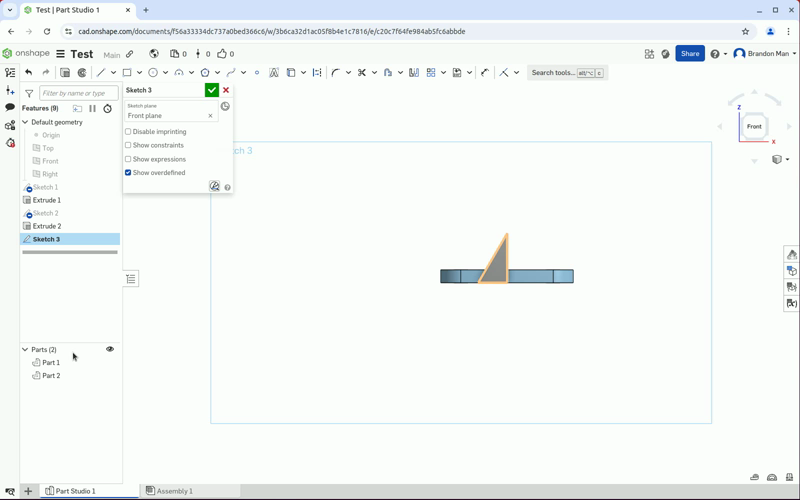
key(y)
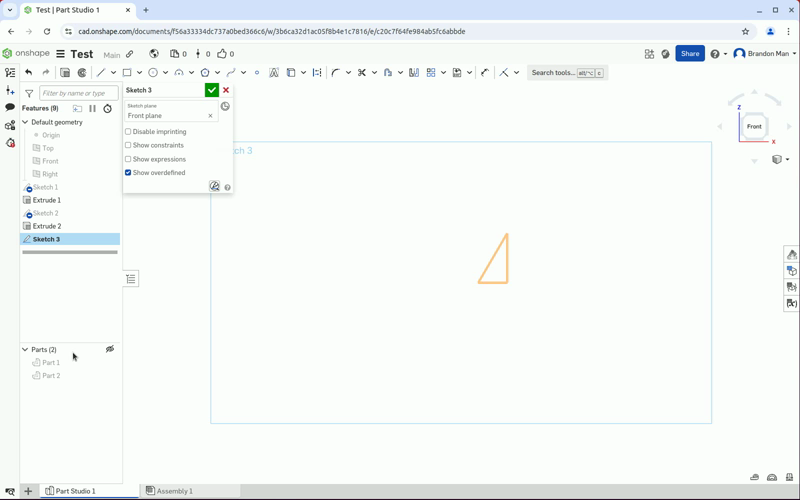
key(l)
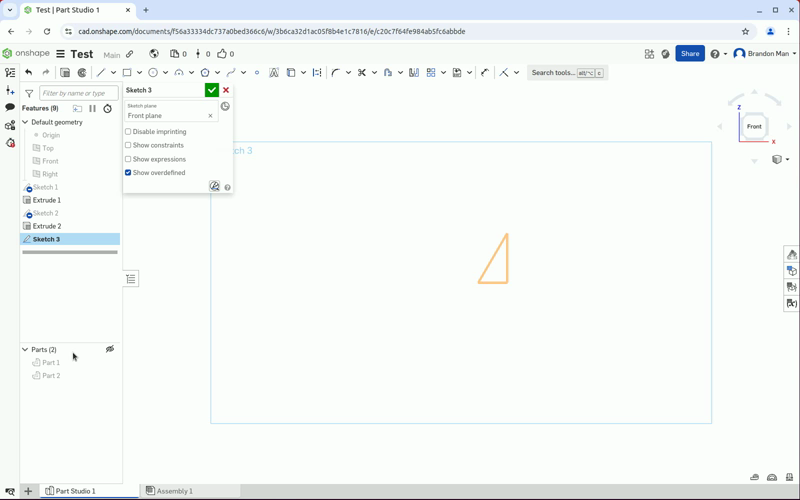
key_down(shift)
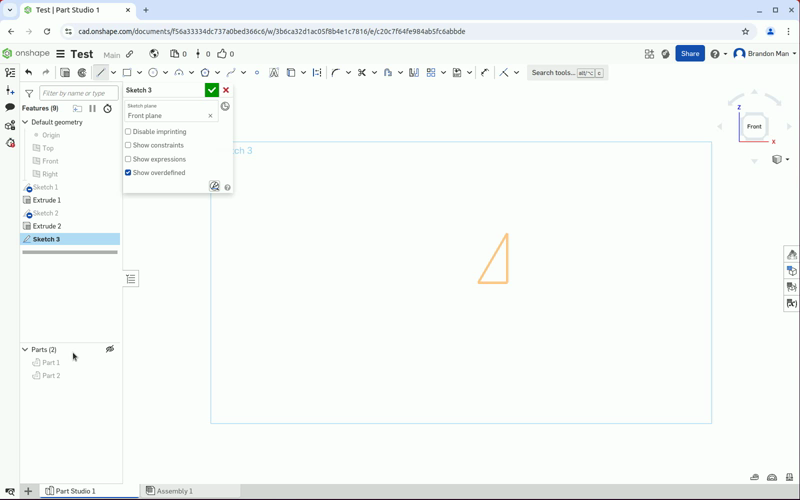
mouse_move(507, 282)
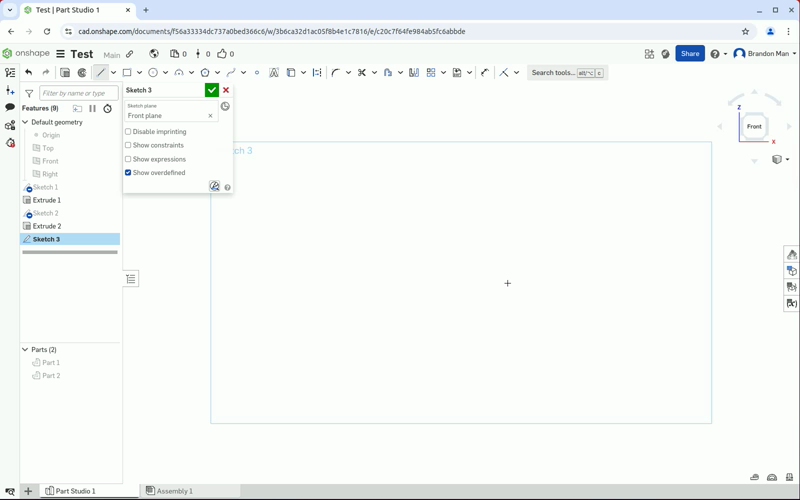
click(507, 282)
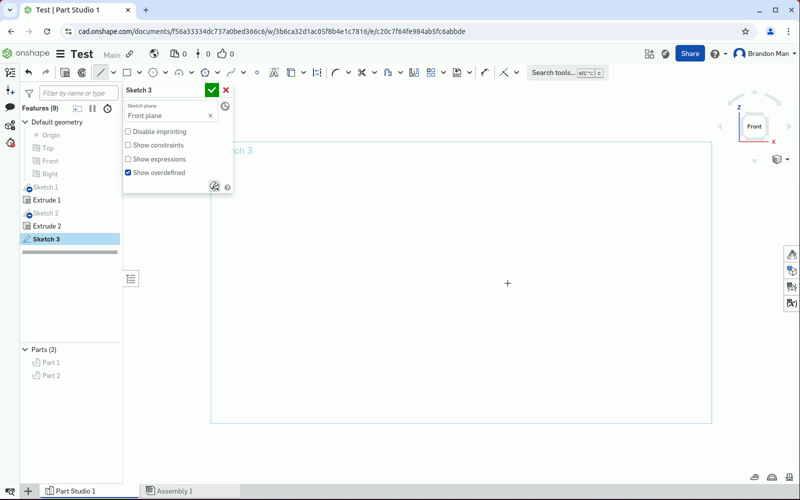
key_up(shift)
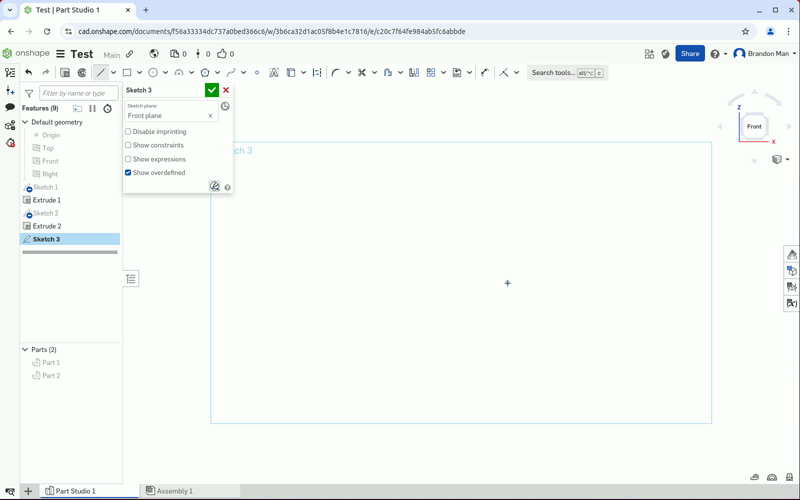
key_down(shift)
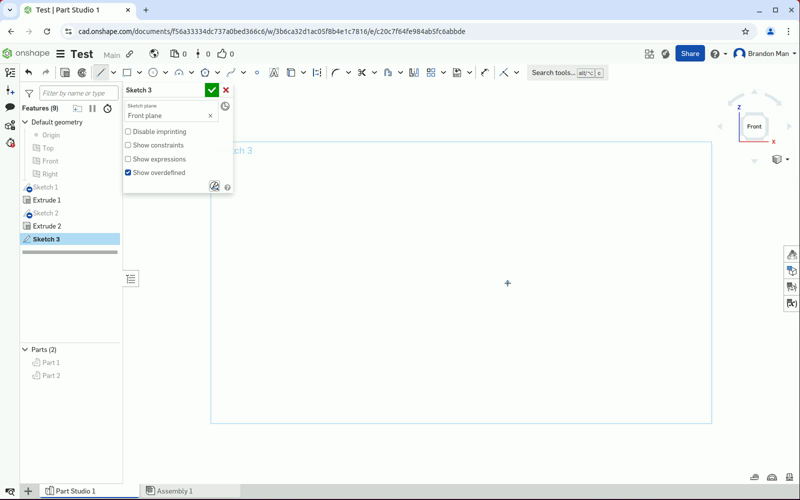
mouse_move(537, 282)
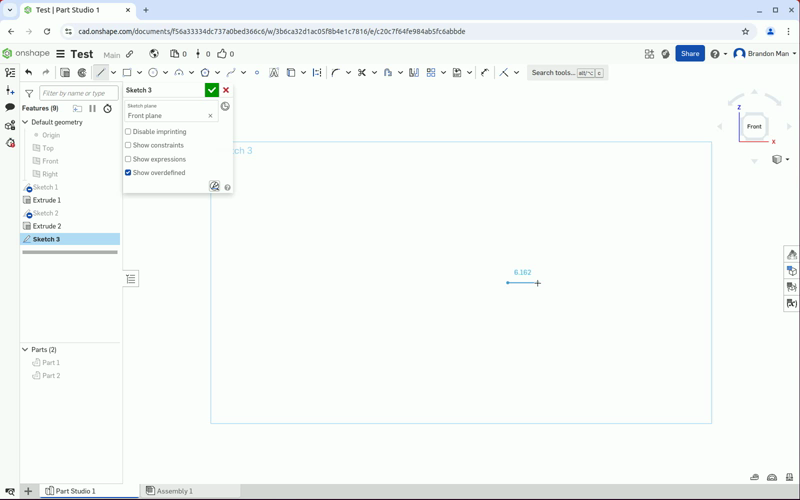
mouse_move(536, 282)
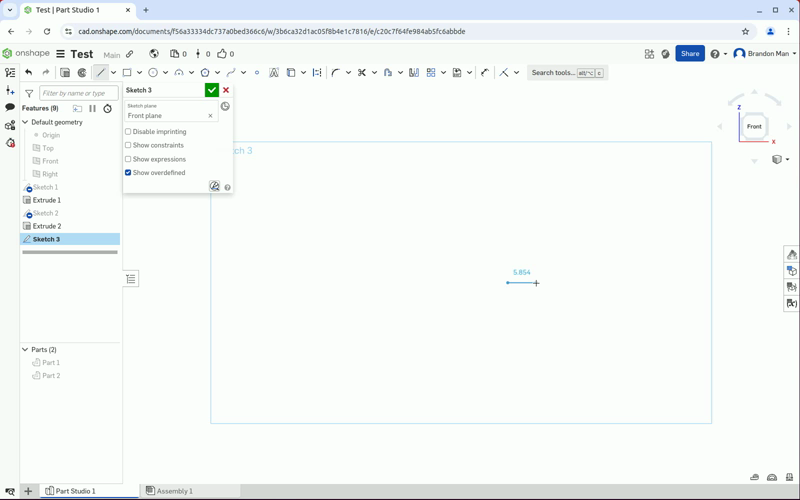
click(536, 282)
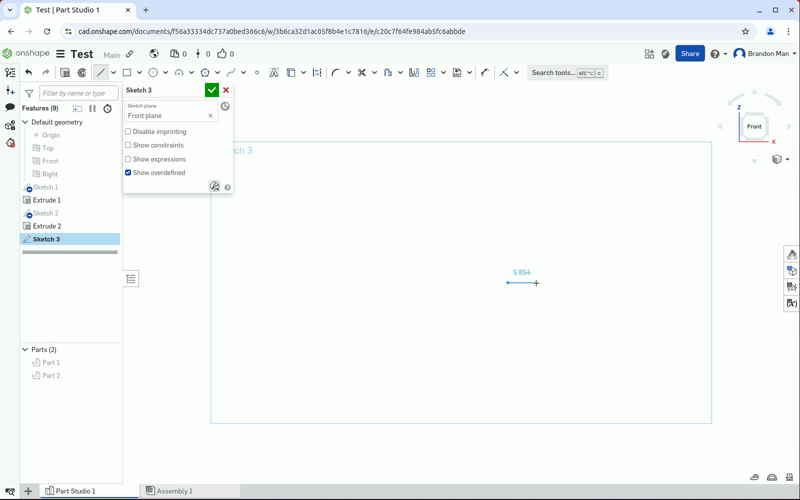
key_up(shift)
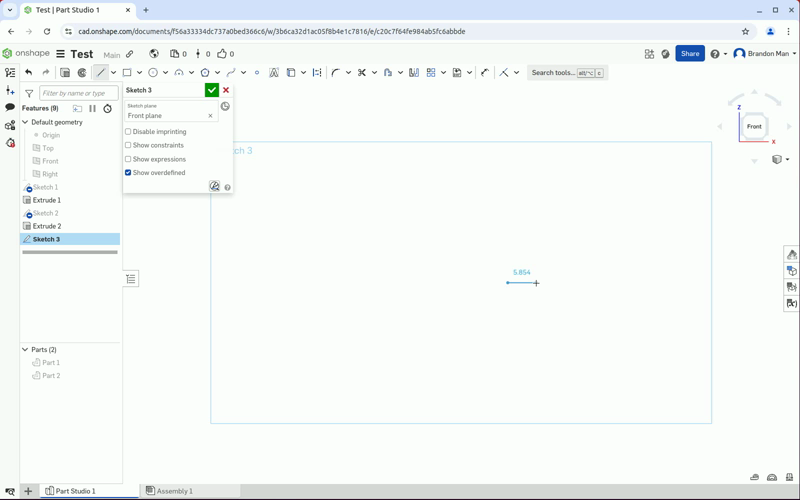
key_down(shift)
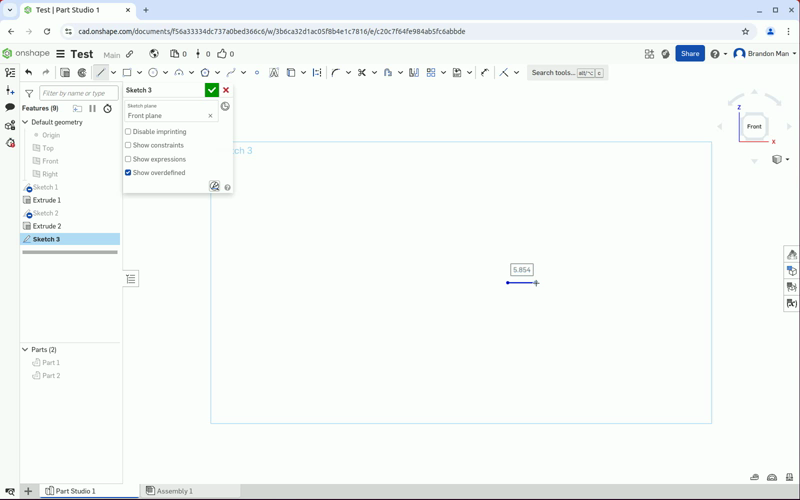
mouse_move(566, 282)
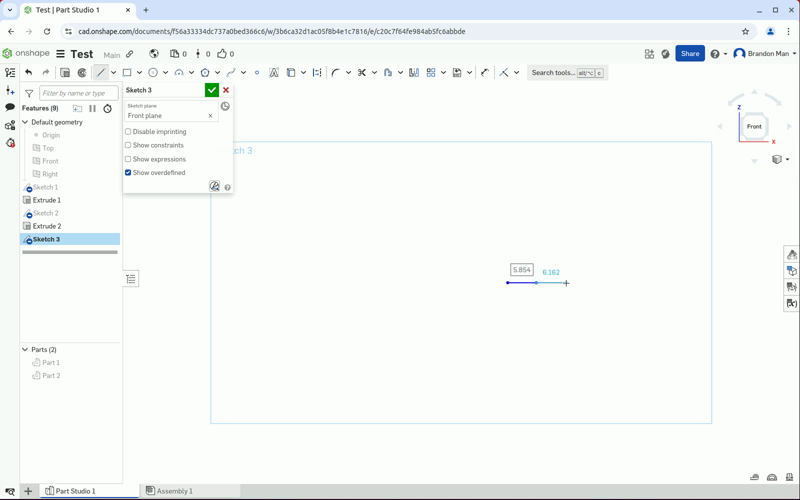
mouse_move(507, 233)
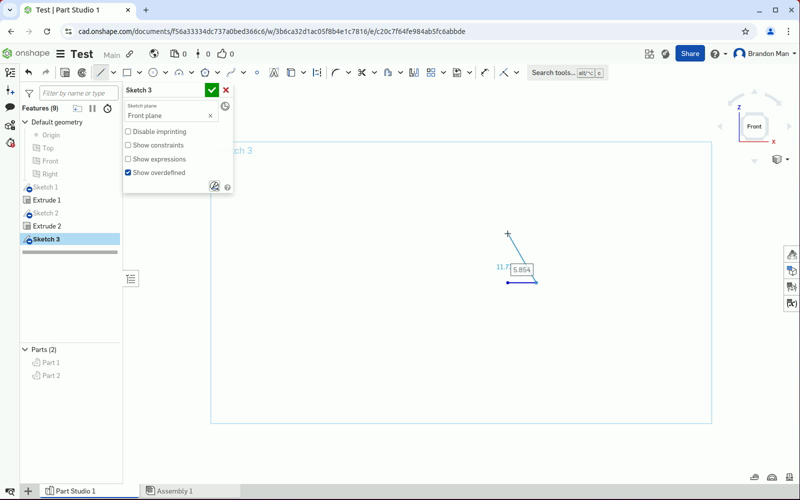
click(507, 233)
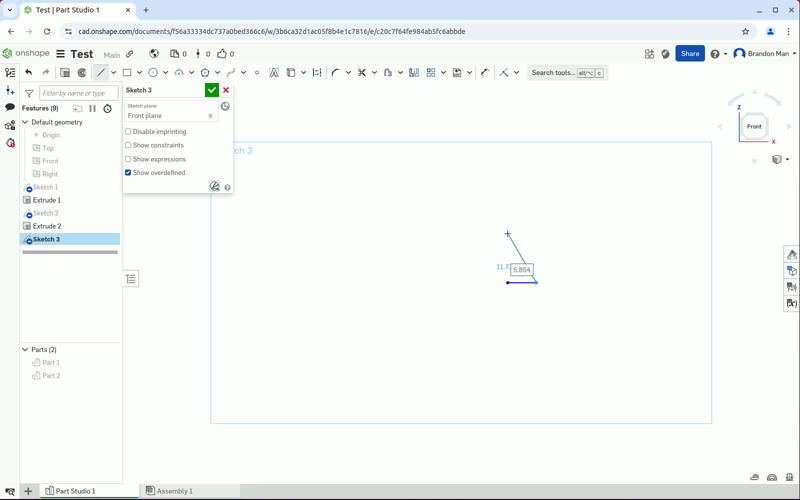
key_up(shift)
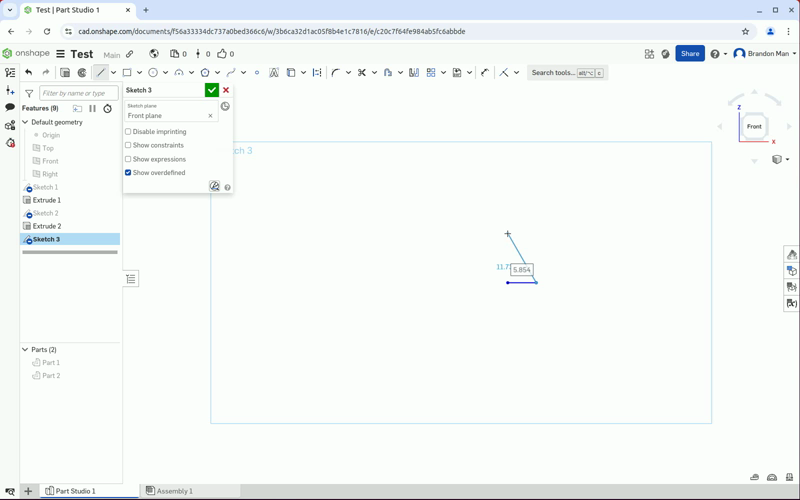
mouse_move(537, 233)
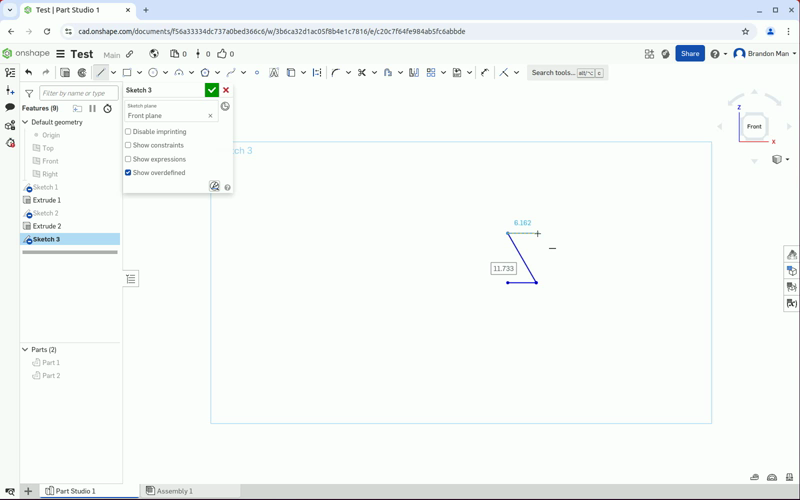
key_down(shift)
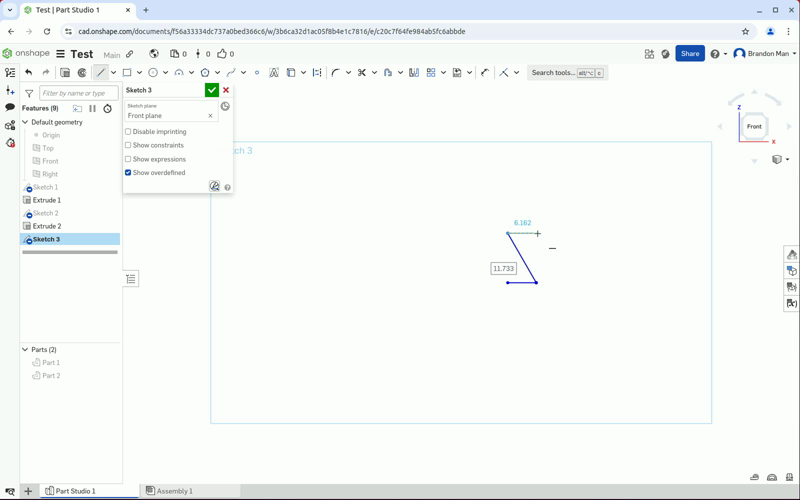
mouse_move(507, 282)
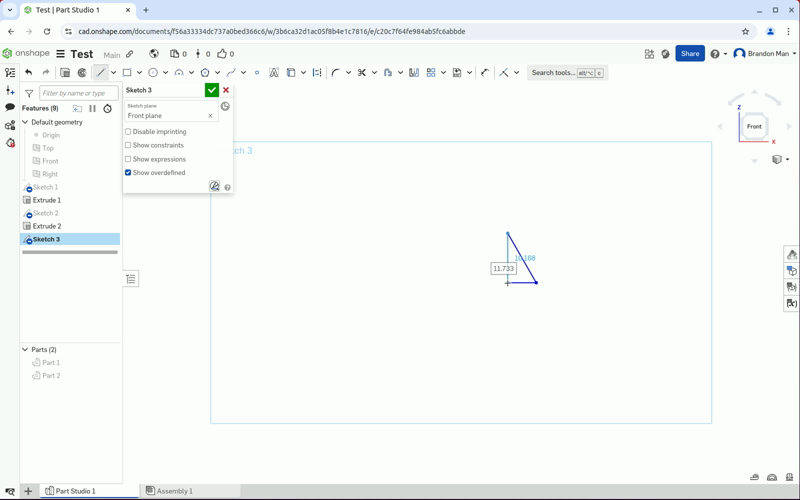
key_up(shift)
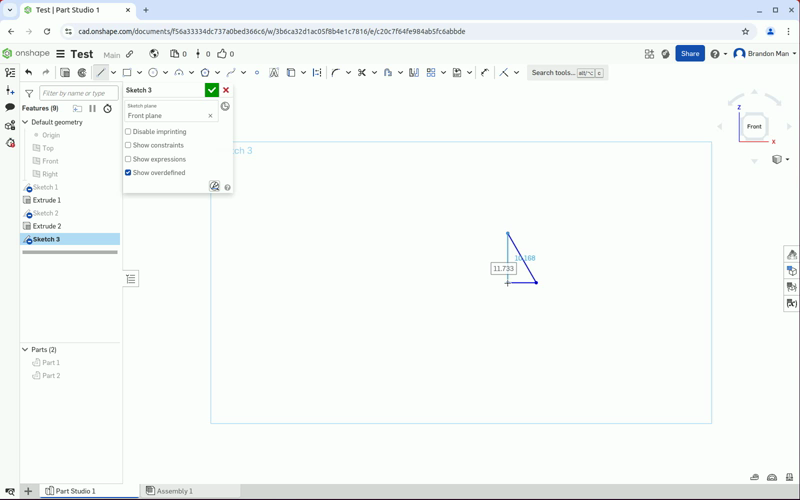
click(507, 282)
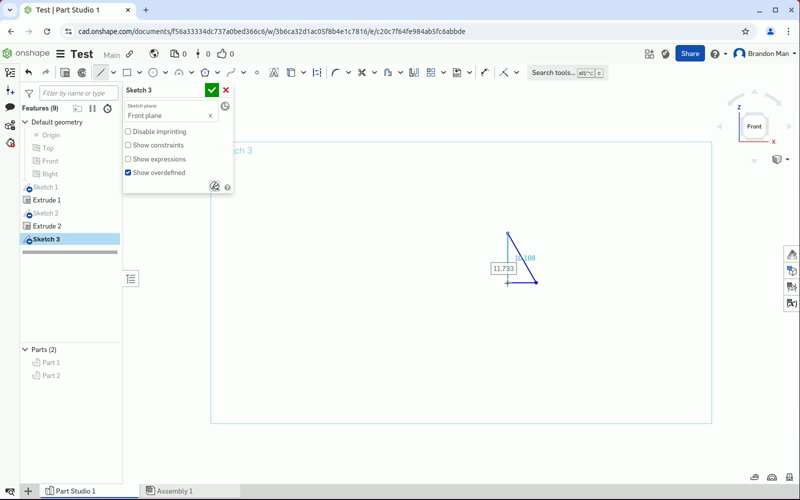
key(esc)
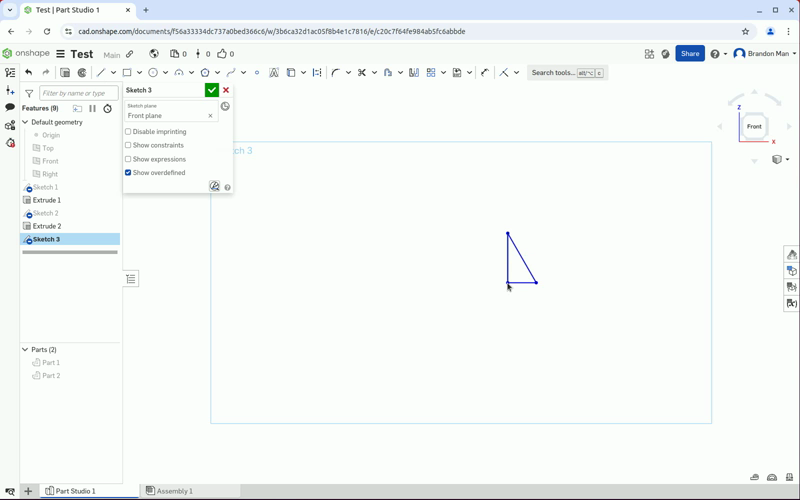
mouse_move(524, 265)
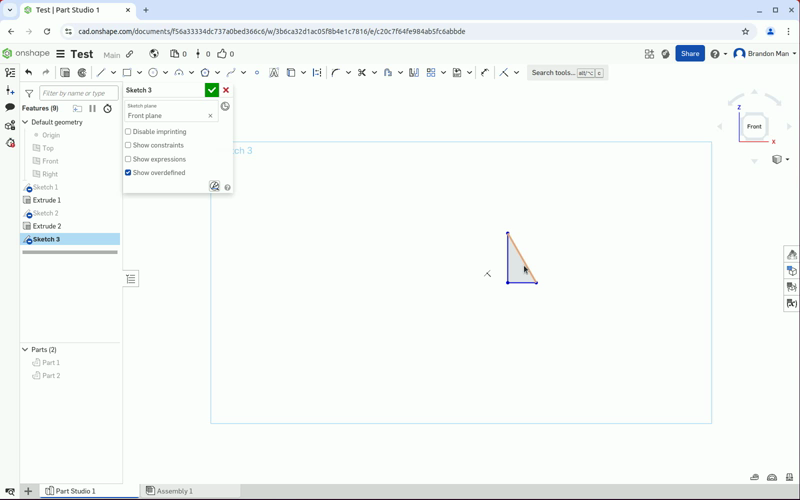
scroll(6)
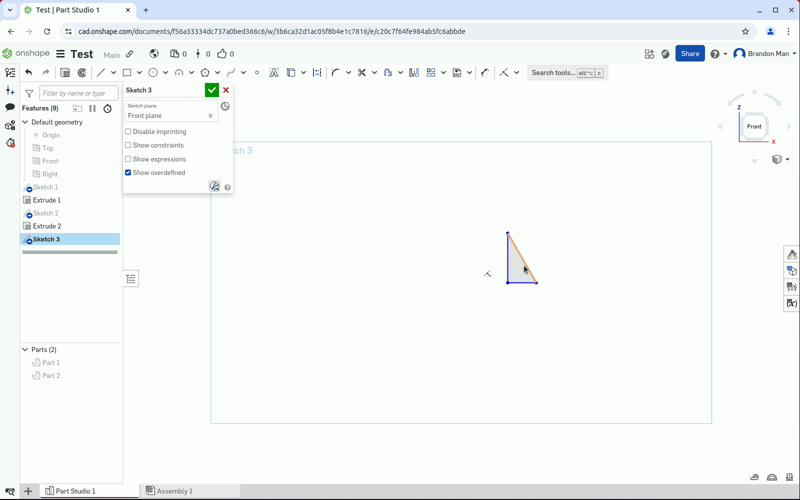
scroll(6)
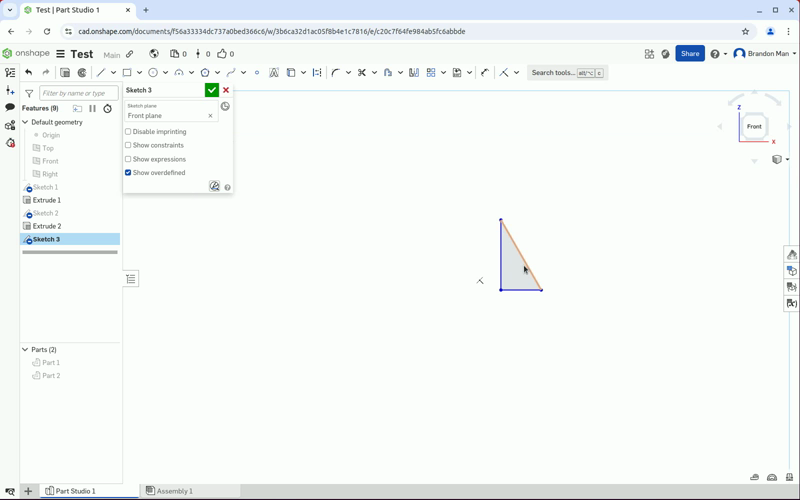
scroll(6)
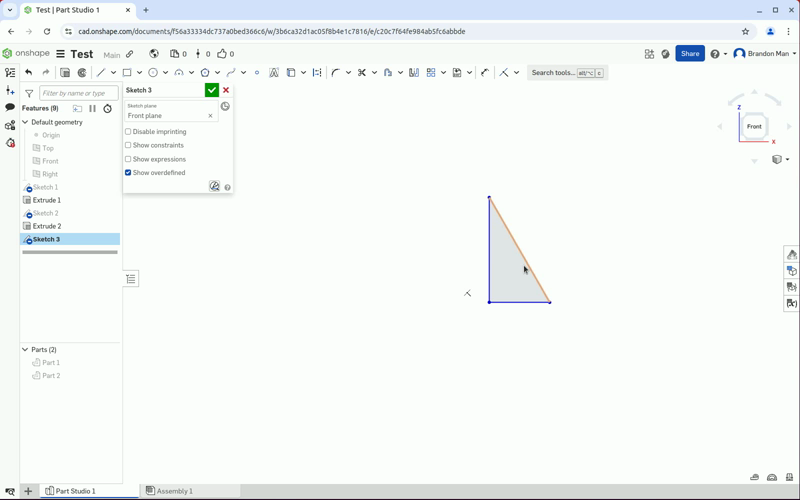
scroll(6)
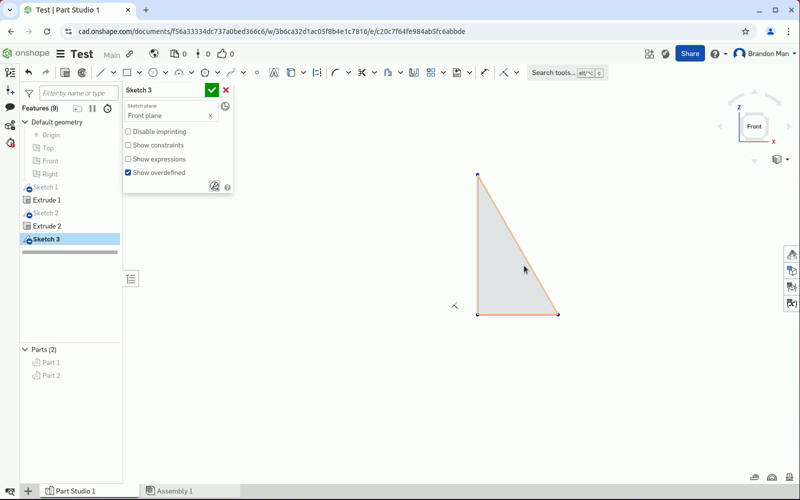
scroll(6)
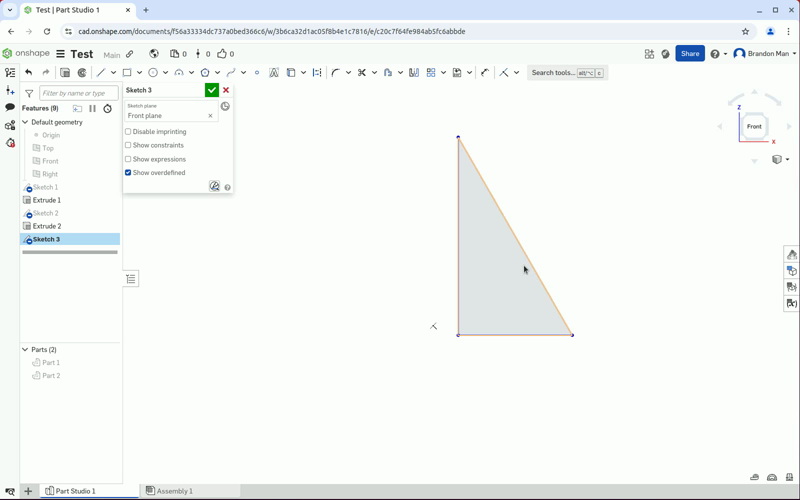
scroll(6)
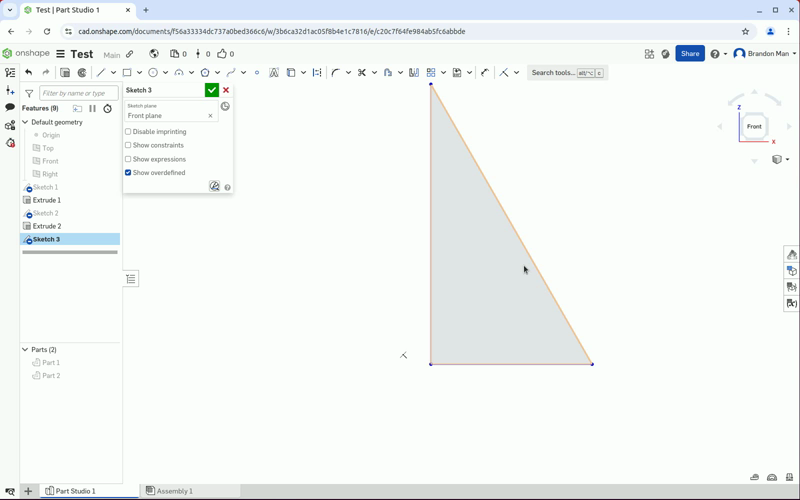
scroll(6)
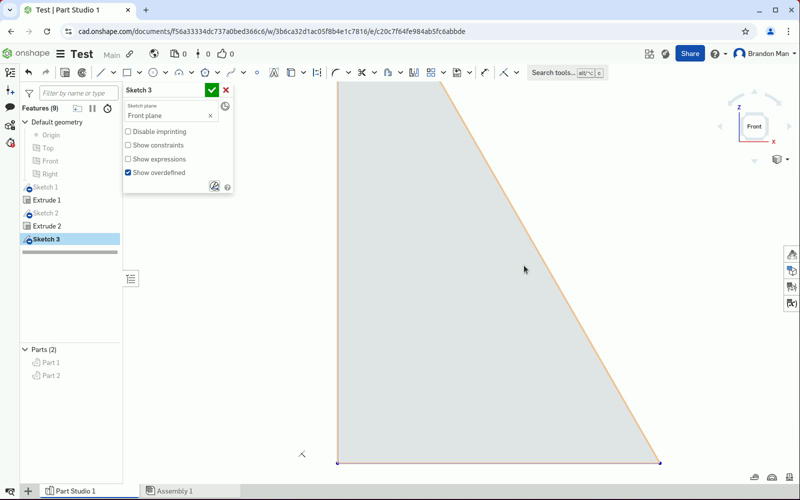
click(524, 265)
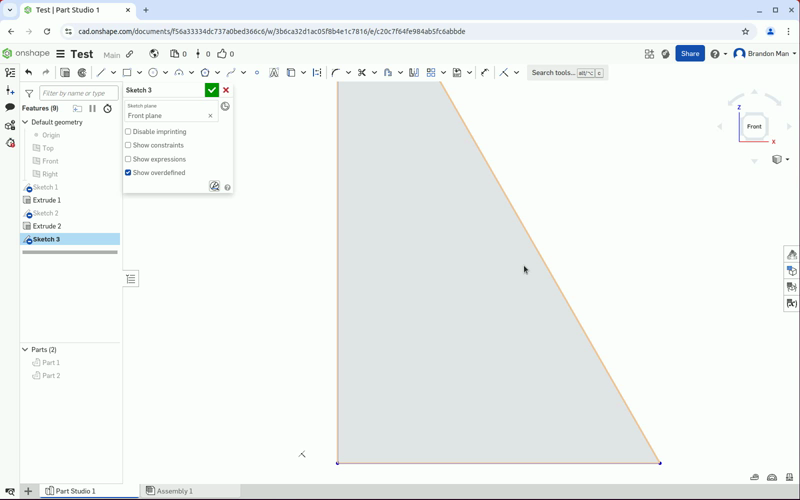
scroll(-6)
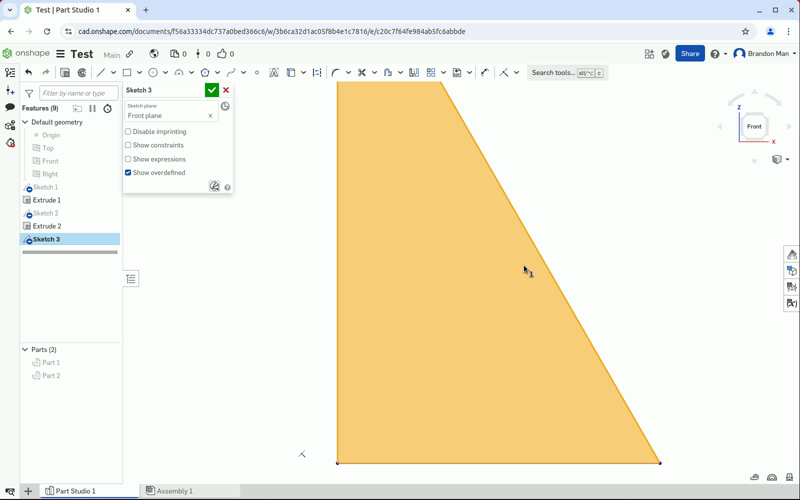
scroll(-6)
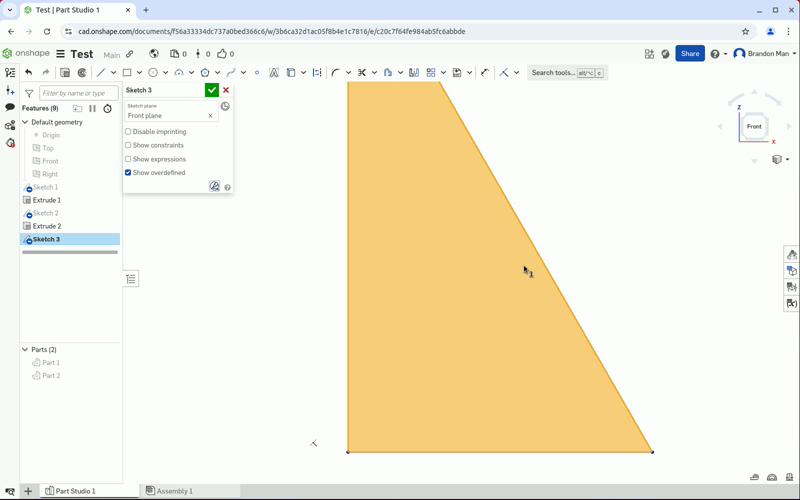
scroll(-6)
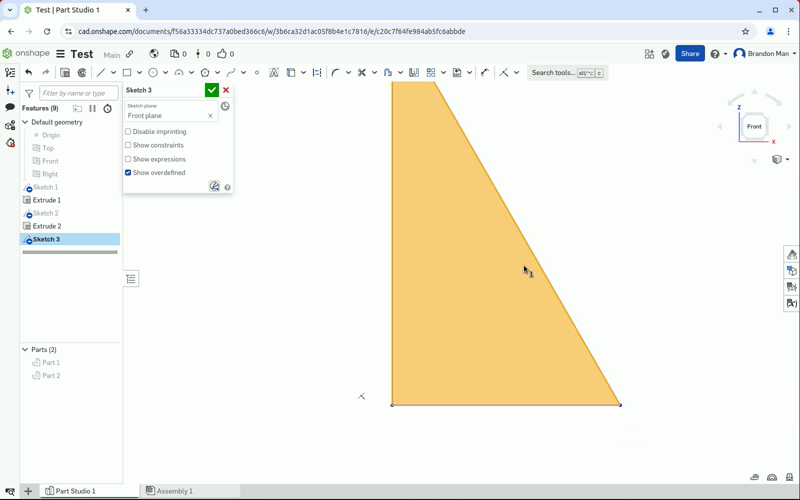
scroll(-6)
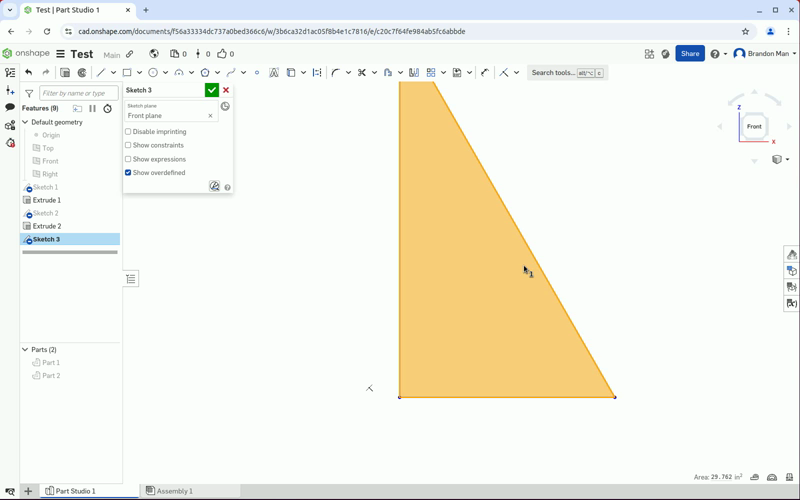
scroll(-6)
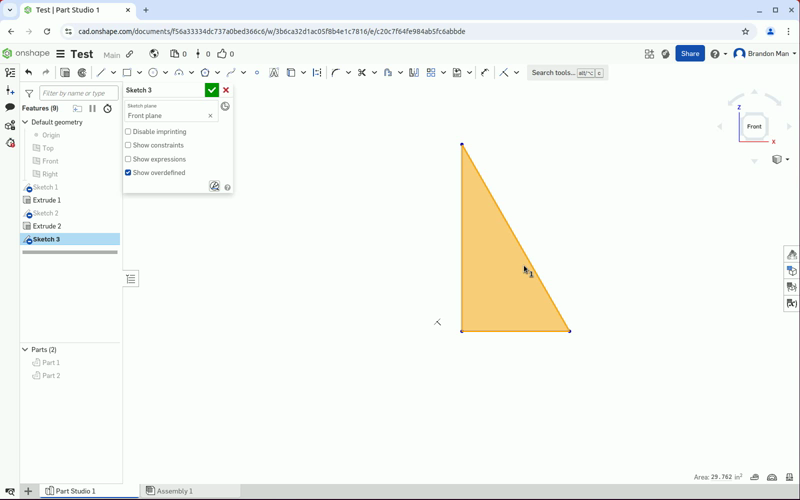
scroll(-6)
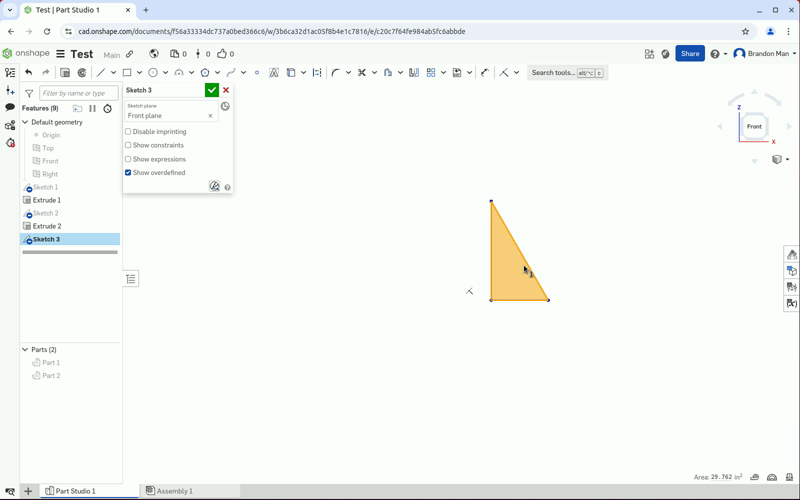
scroll(-6)
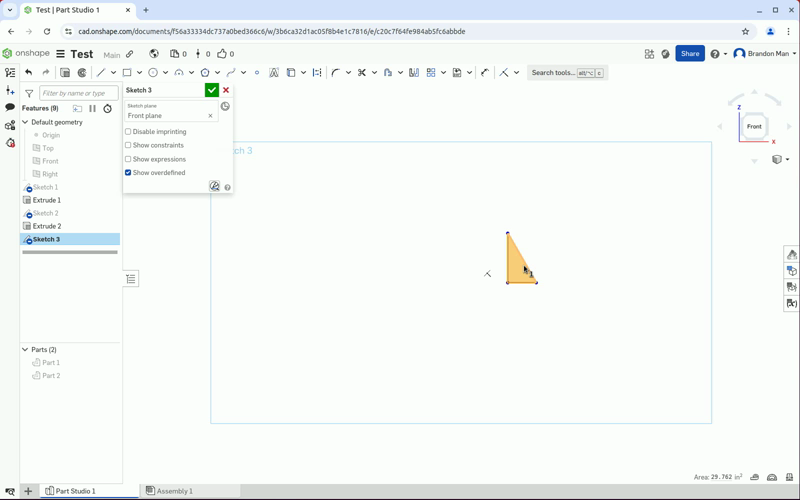
mouse_move(73, 352)
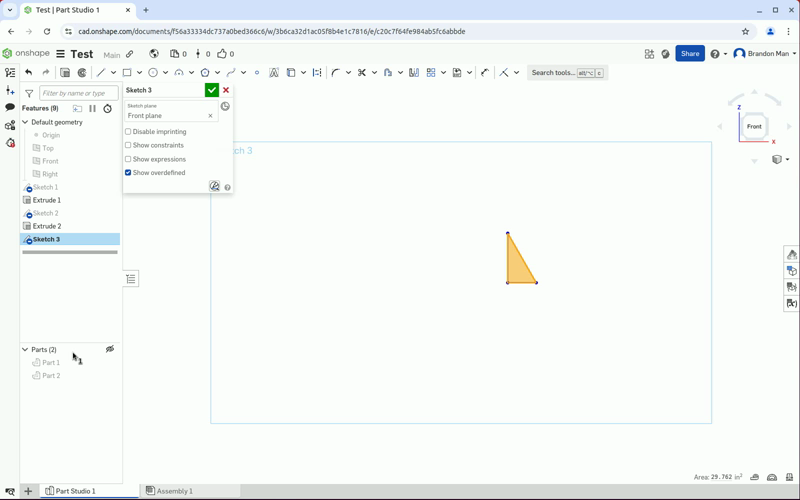
key(shift+y)
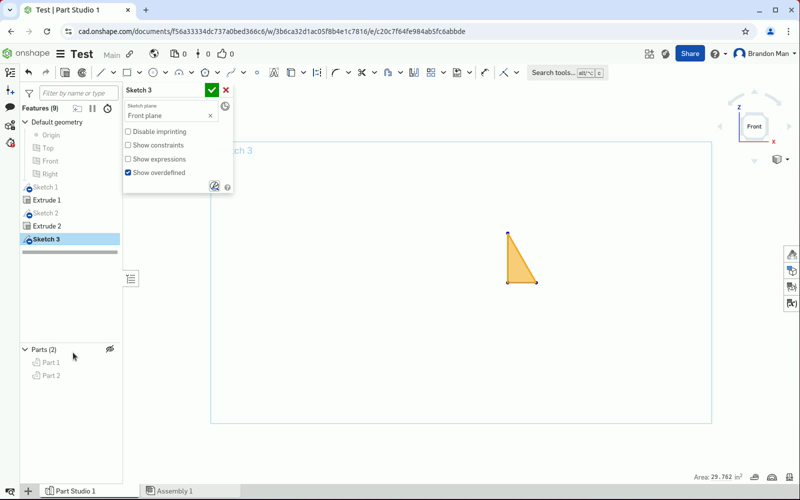
key(shift+e)
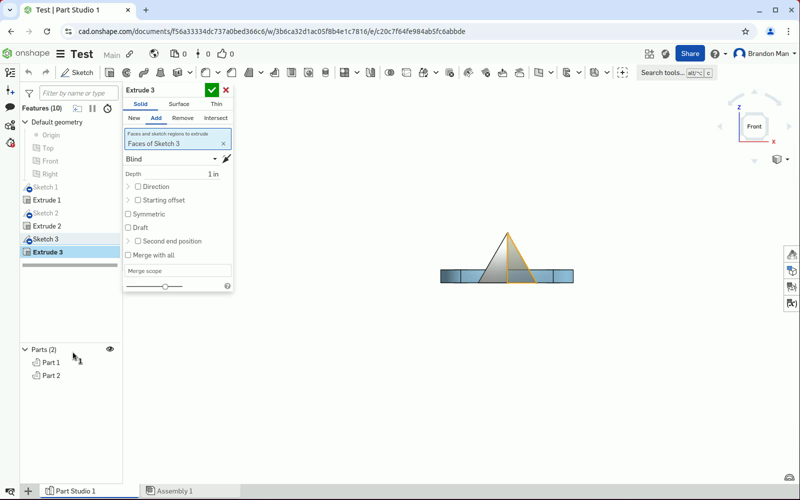
mouse_move(143, 106)
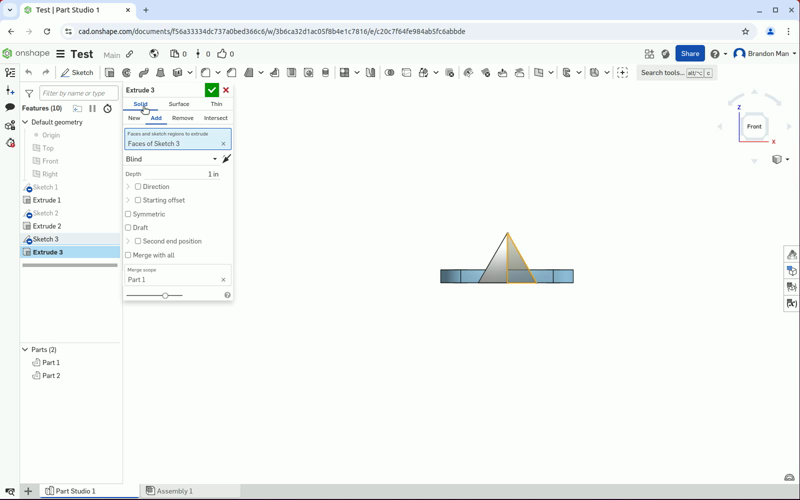
click(143, 106)
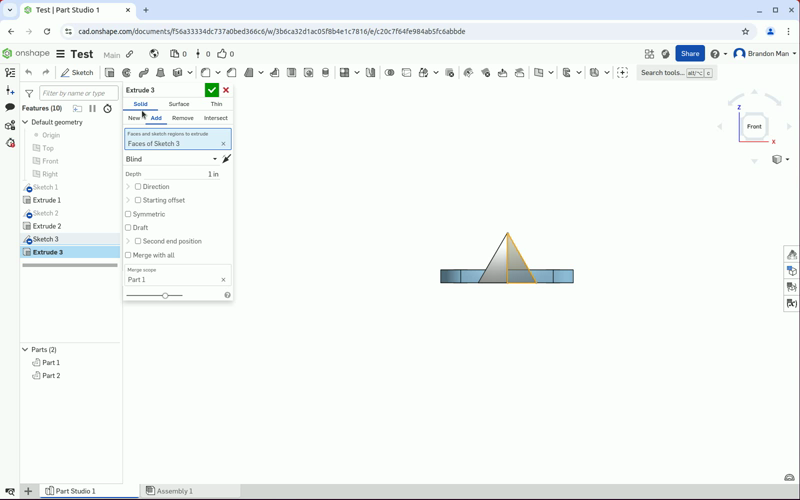
mouse_move(137, 120)
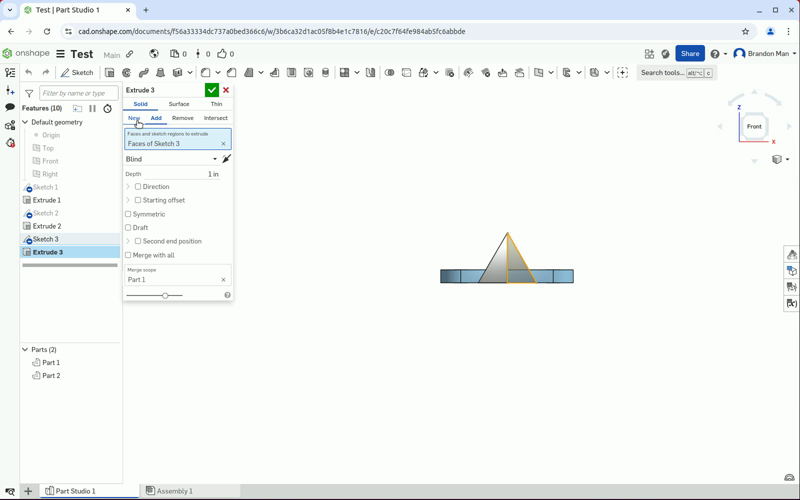
click(137, 120)
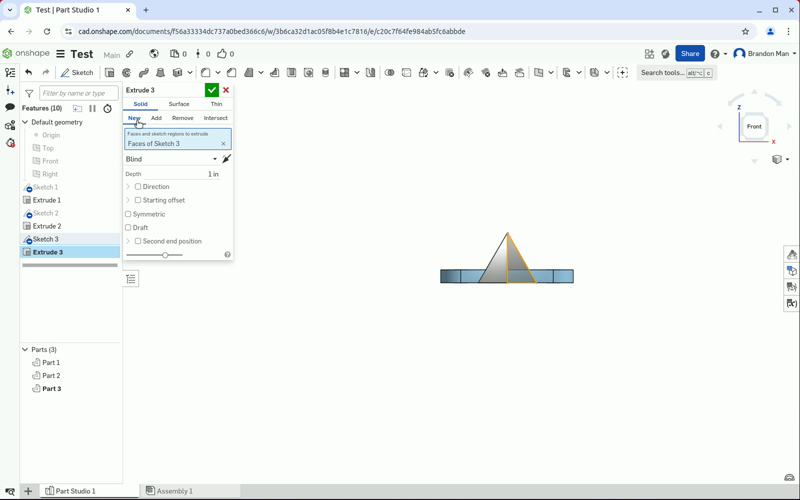
key(tab, 4)
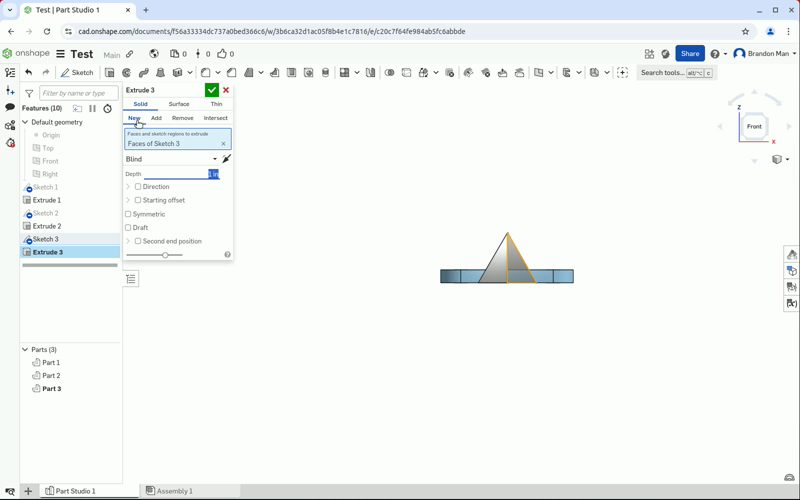
text(13.48)
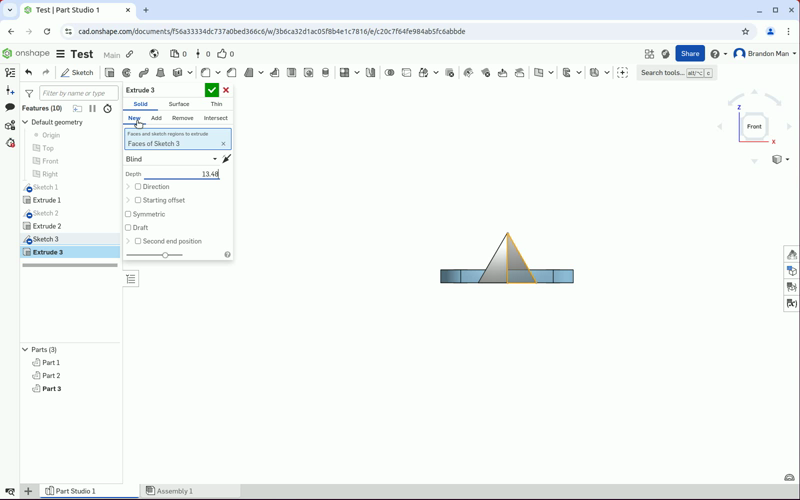
key(tab, 3)
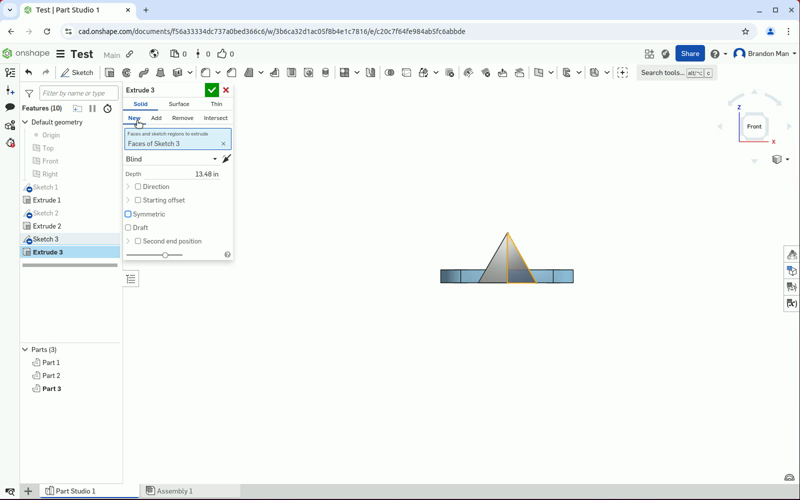
key(space)
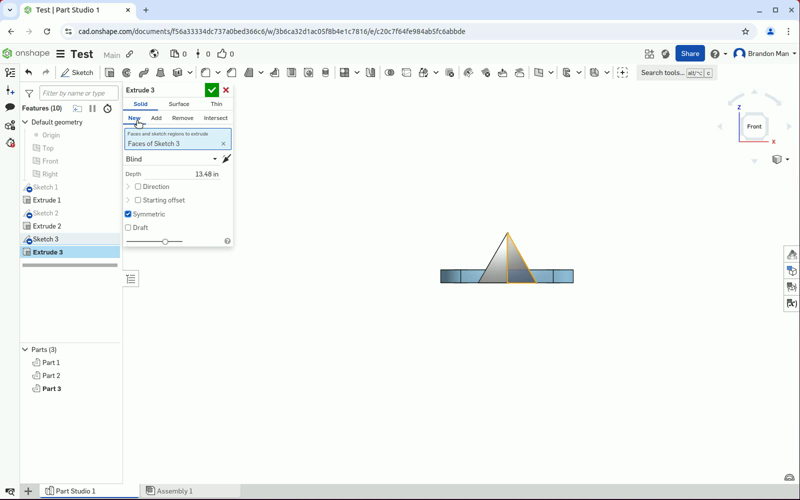
key(enter)
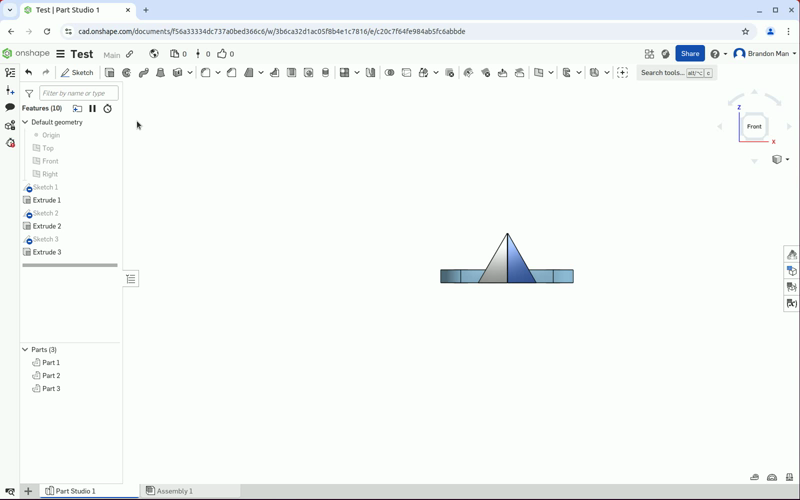
key(shift+h)
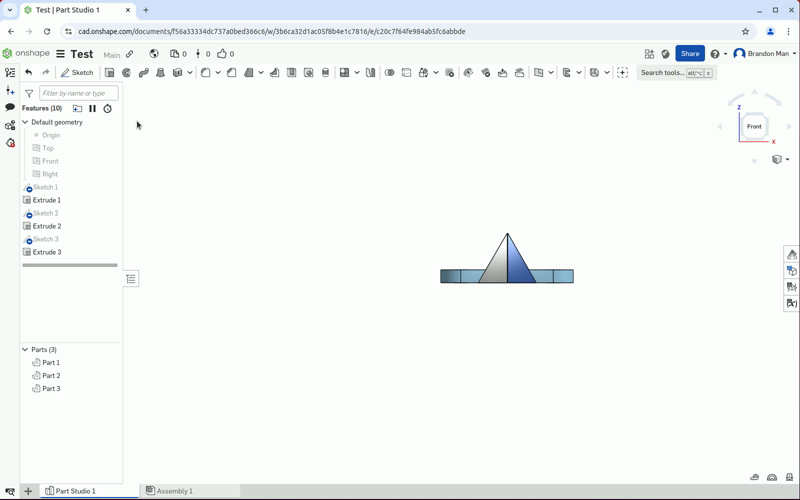
key(shift+h)
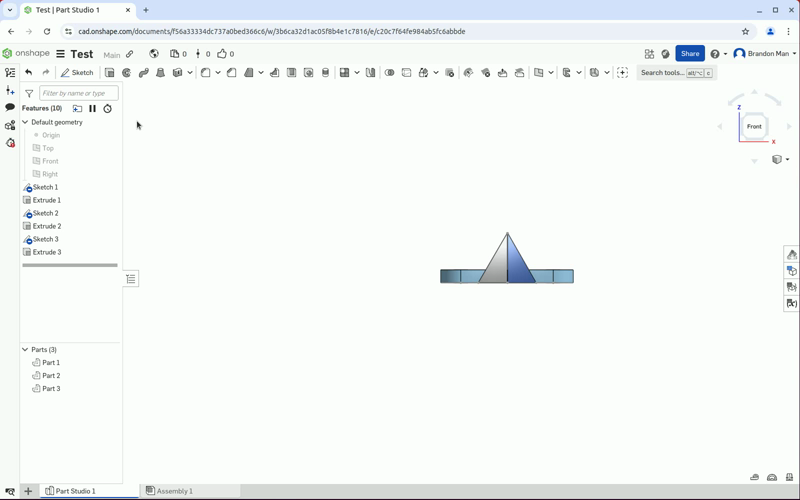
key(shift+7)
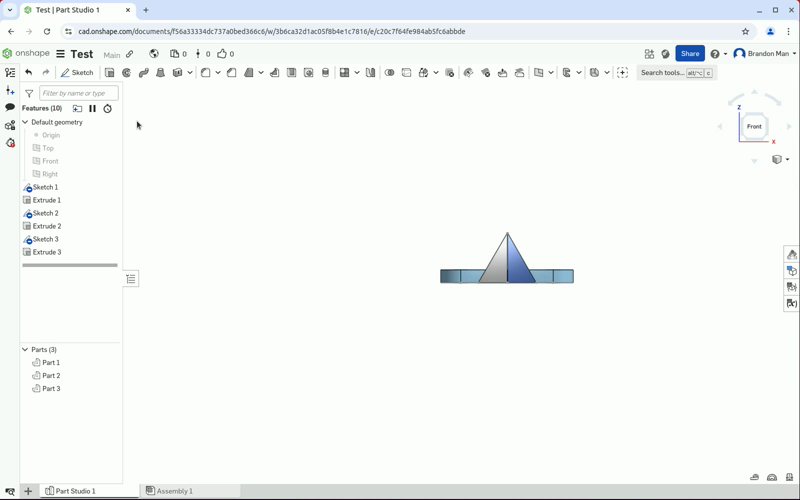
key(left, 2)
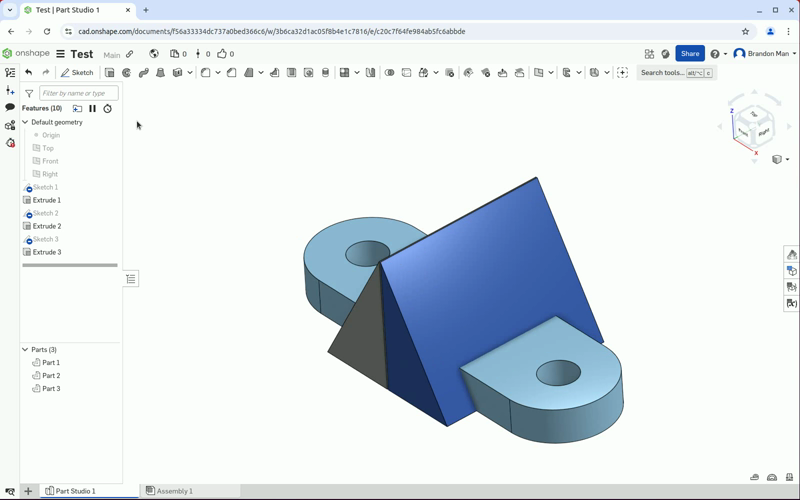
key(down, 2)
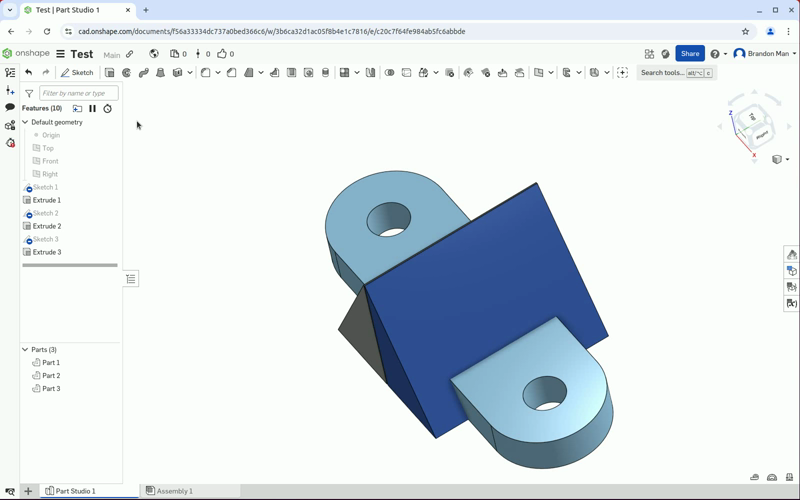
key(up, 2)
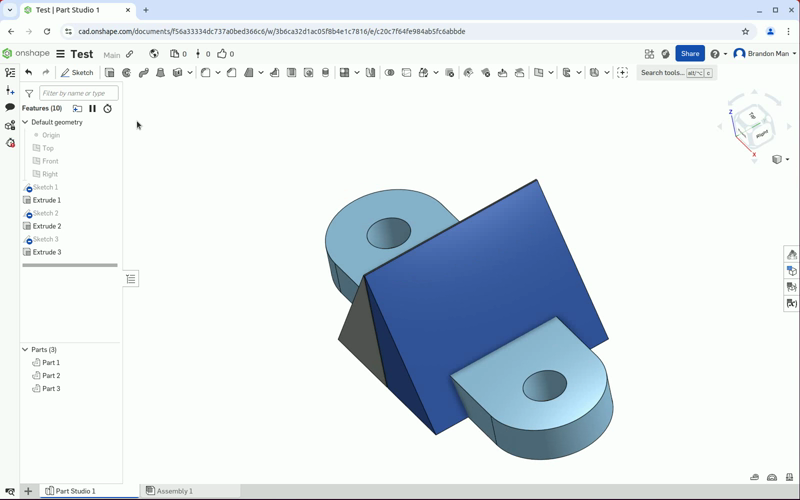
key(right, 2)
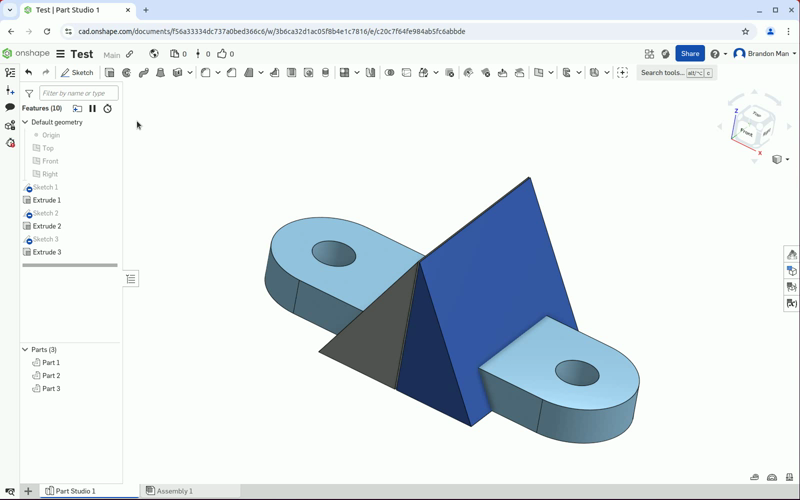
mouse_move(73, 189)
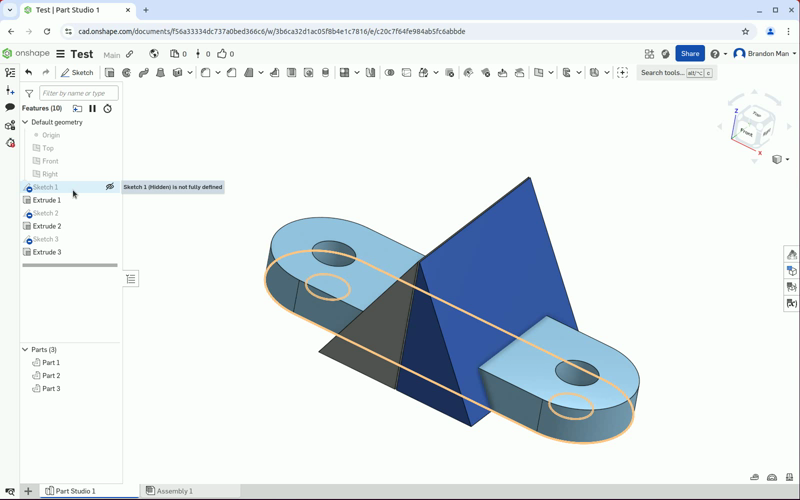
click(73, 189)